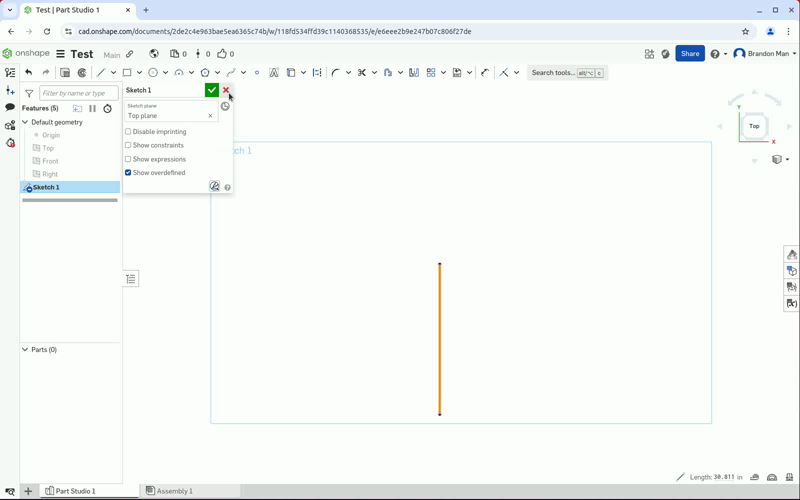
key(shift+h)
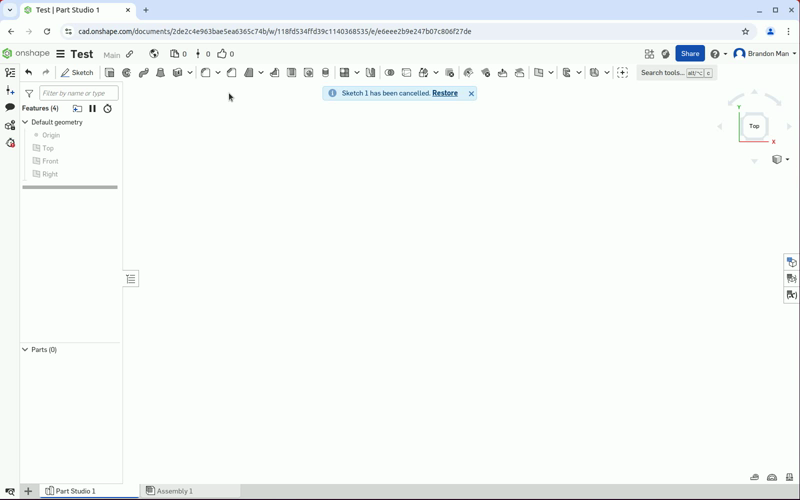
mouse_move(73, 352)
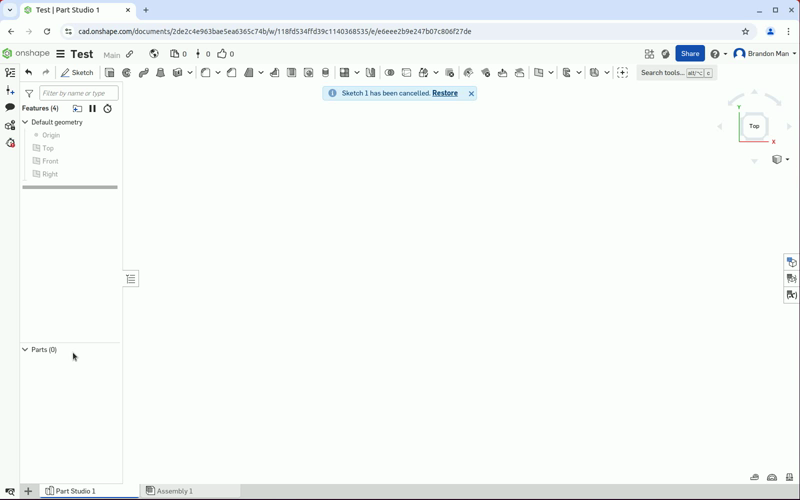
key(y)
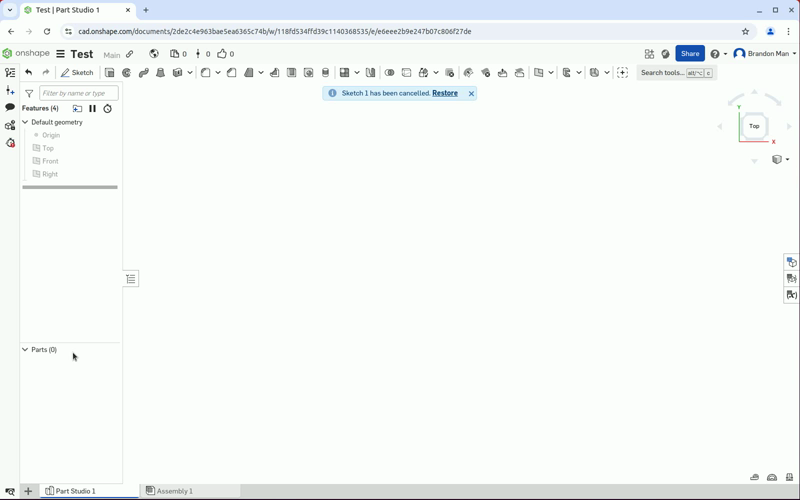
key(shift+p)
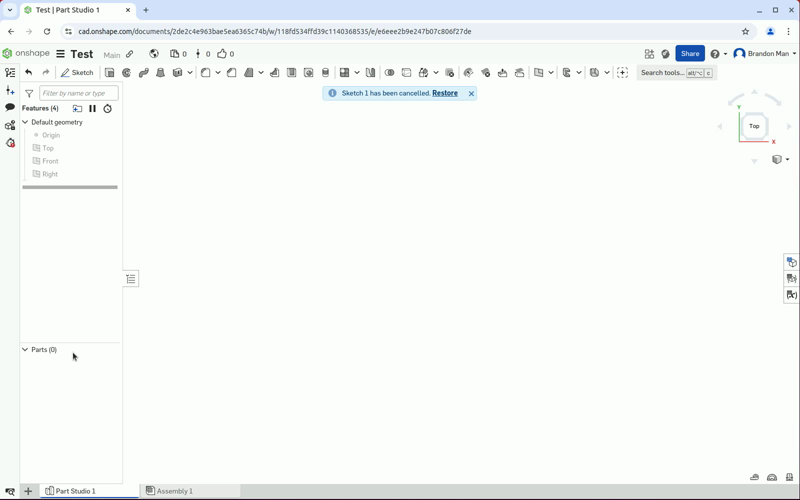
key(space)
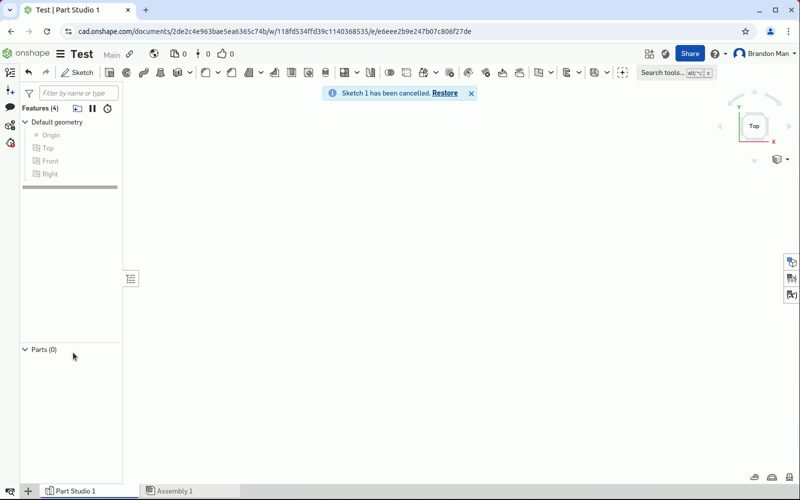
key_down(shift)
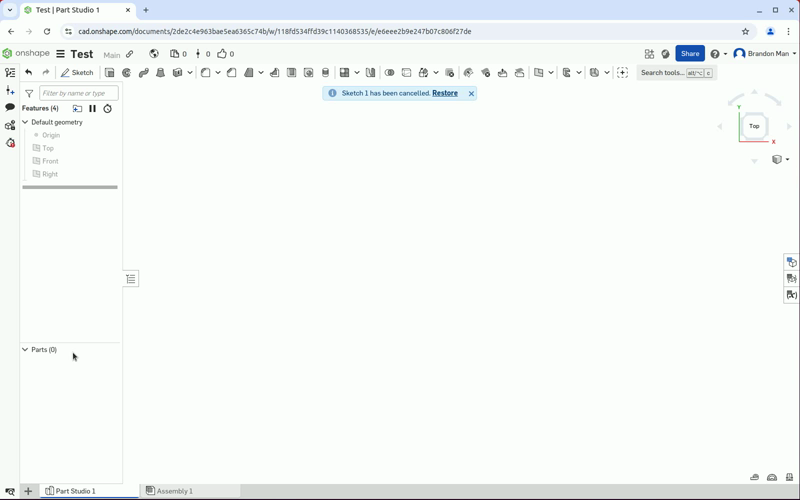
key(up)
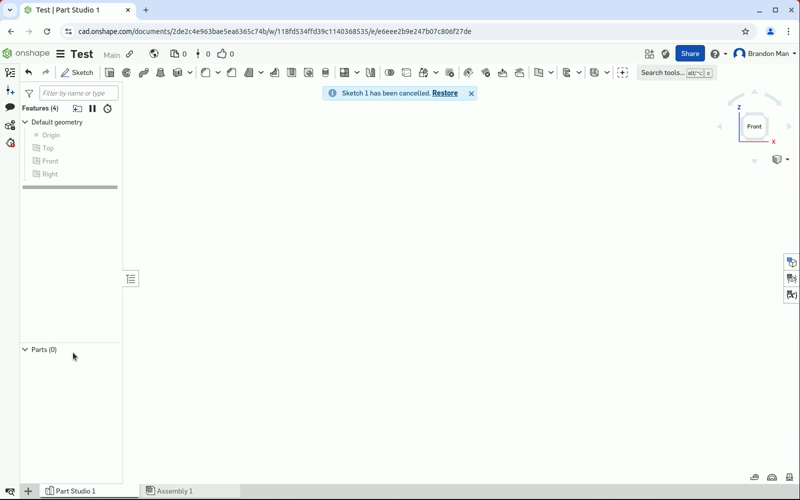
key_up(shift)
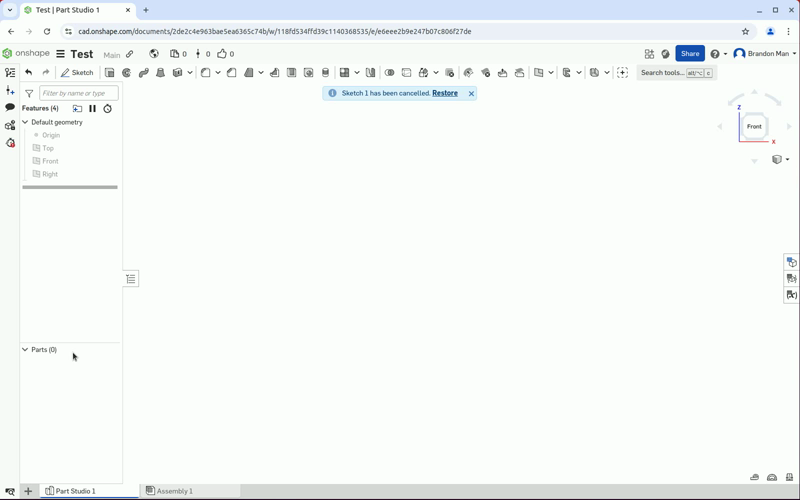
mouse_move(73, 352)
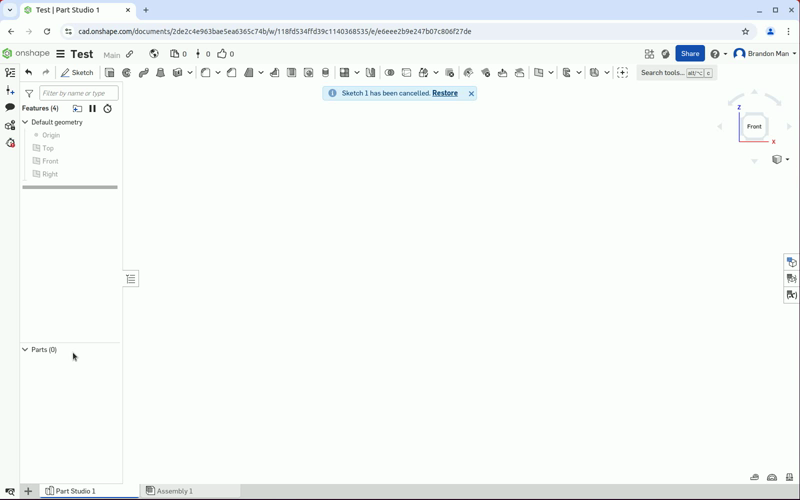
key(shift+y)
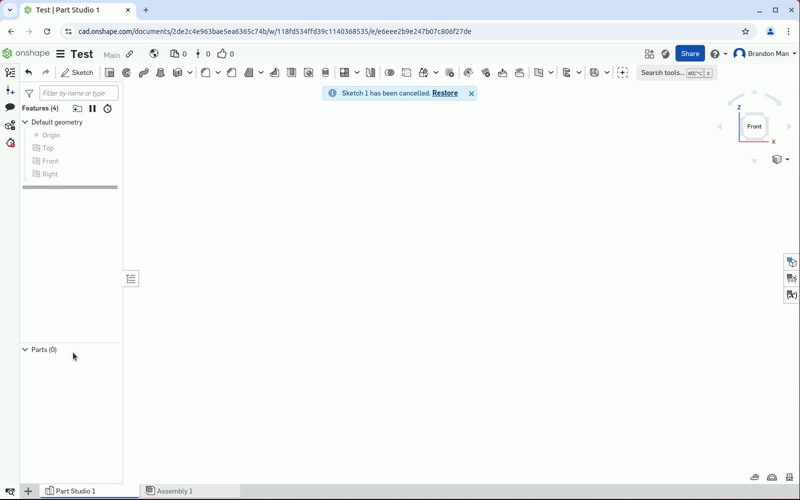
key(shift+s)
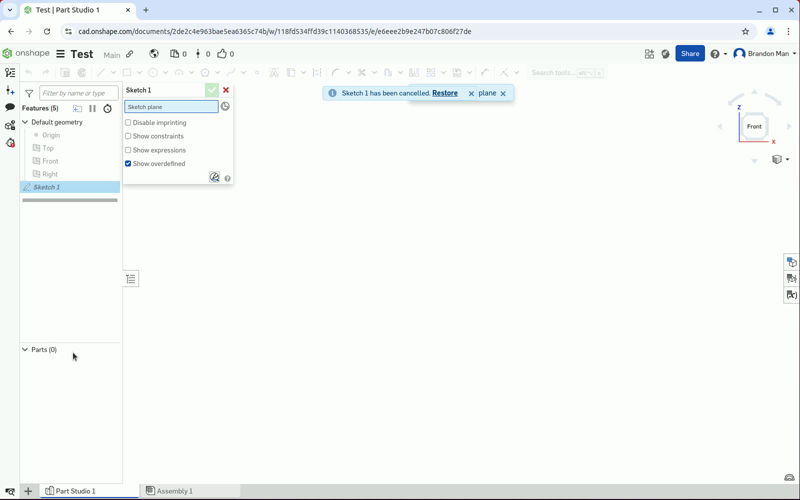
mouse_move(73, 163)
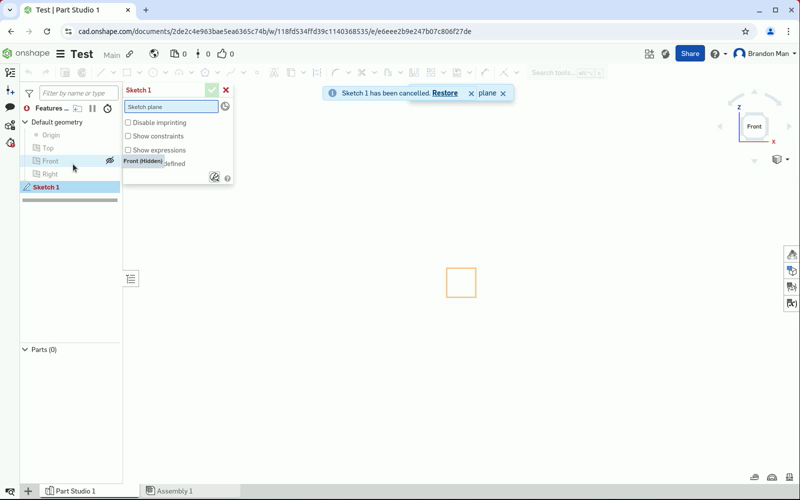
click(73, 163)
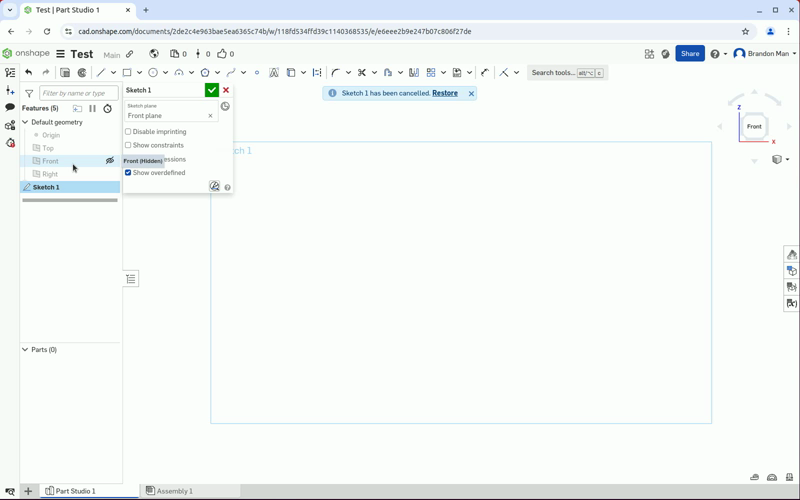
mouse_move(73, 352)
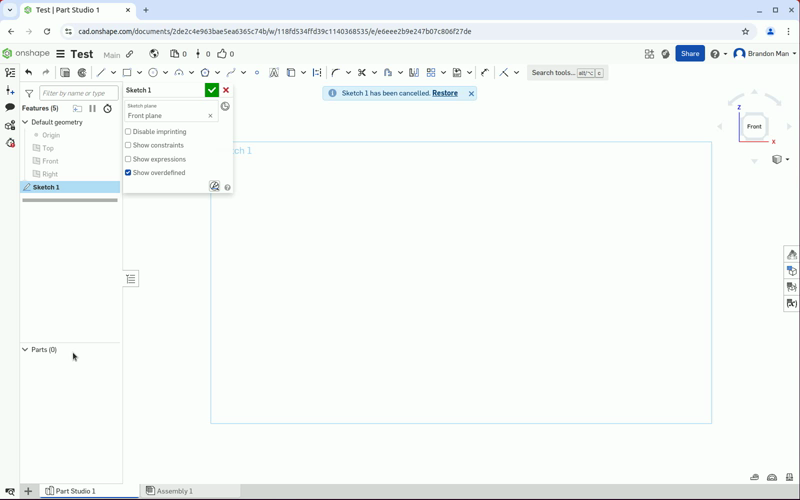
key(y)
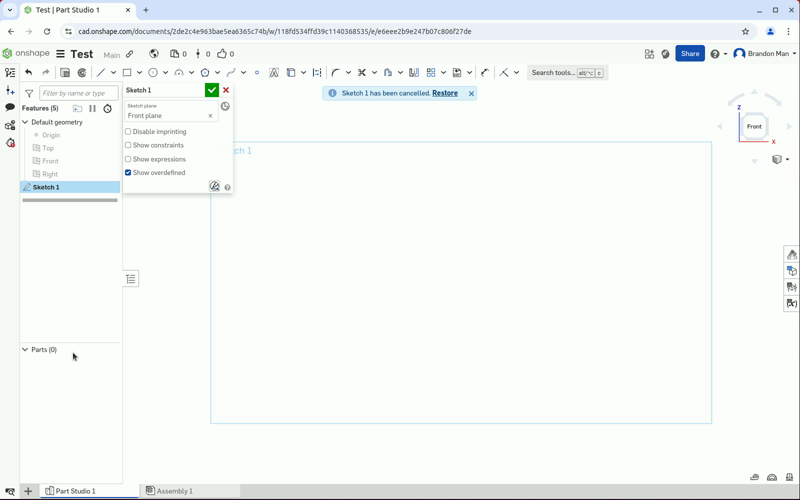
key(l)
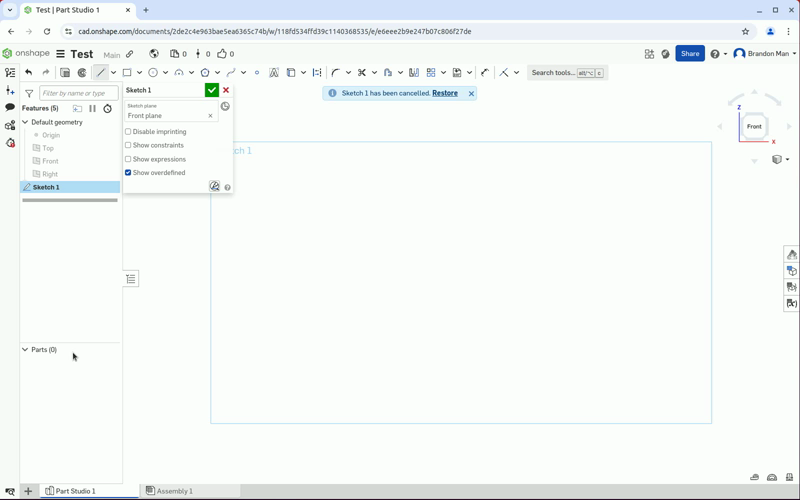
key_down(shift)
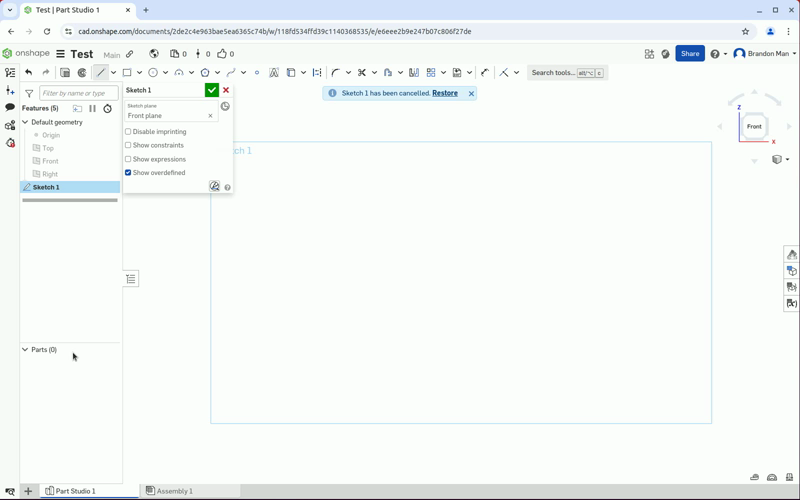
mouse_move(453, 290)
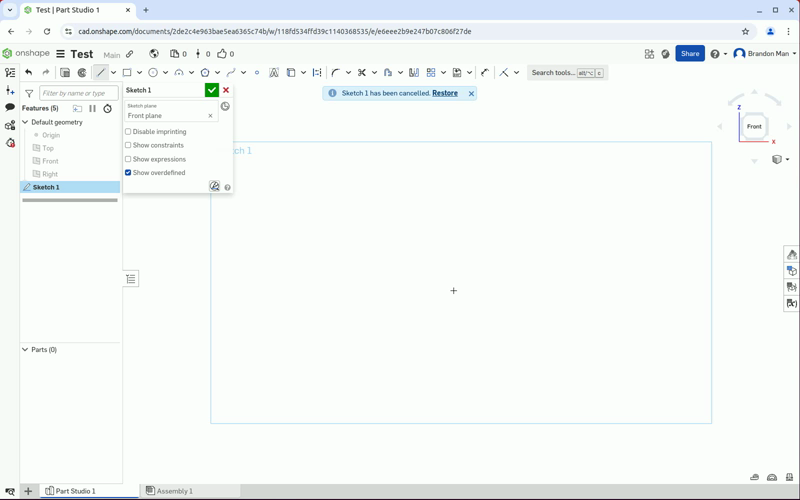
click(453, 290)
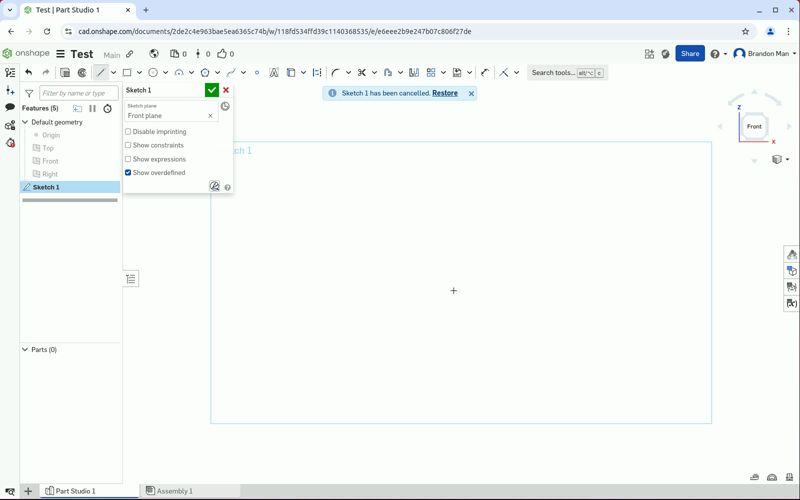
key_up(shift)
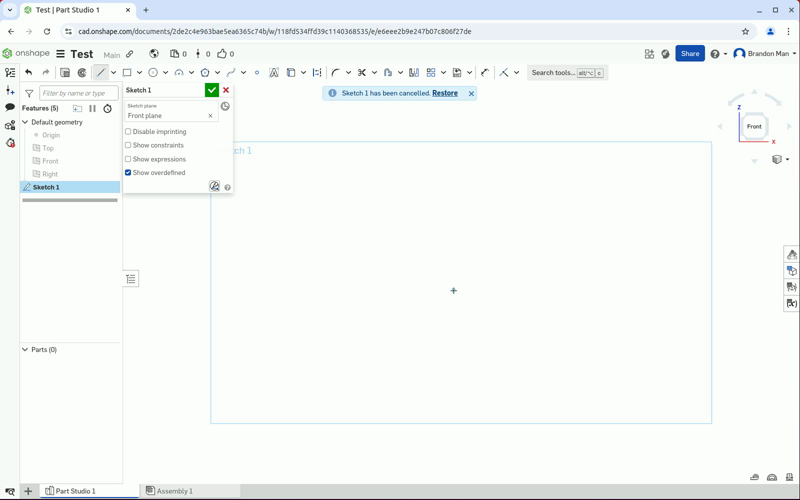
key_down(shift)
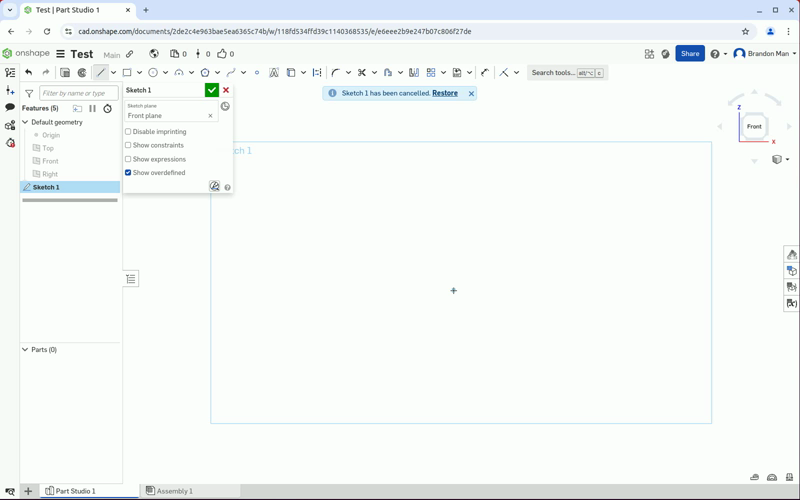
mouse_move(483, 290)
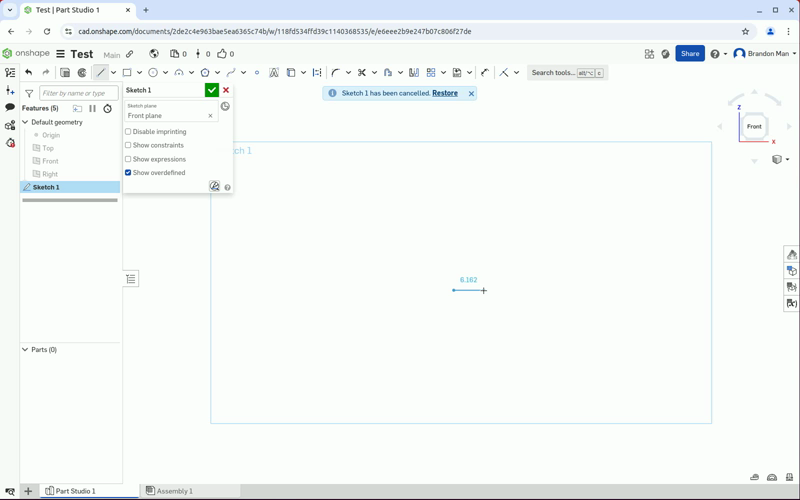
mouse_move(468, 290)
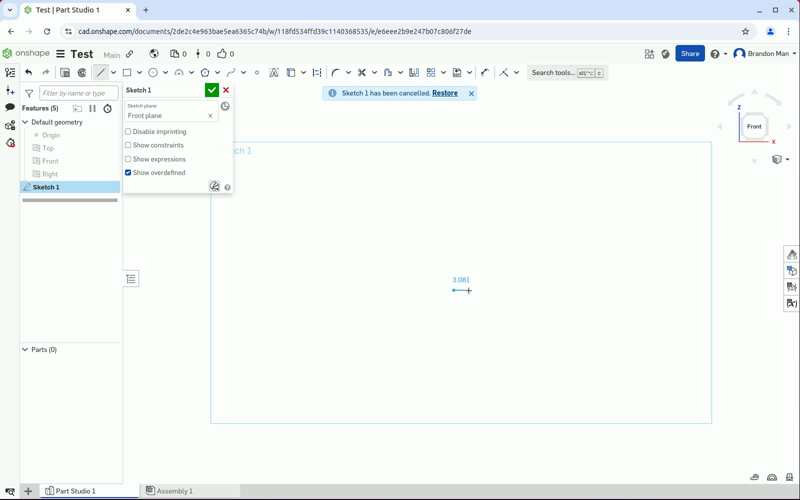
click(468, 290)
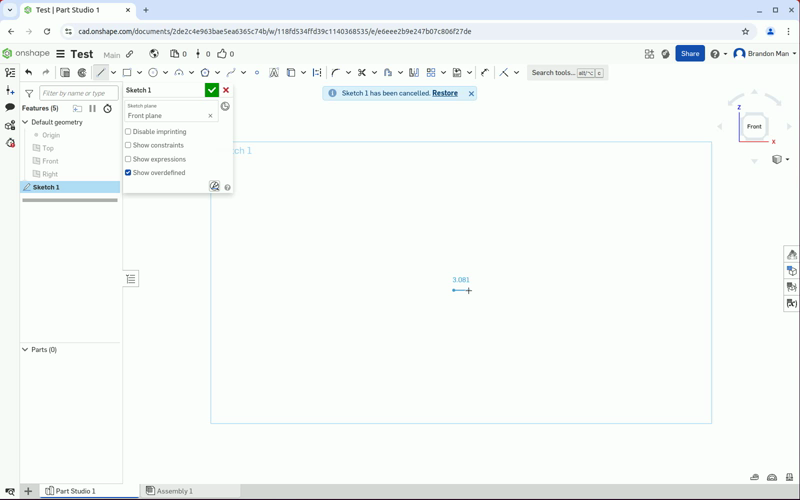
key_up(shift)
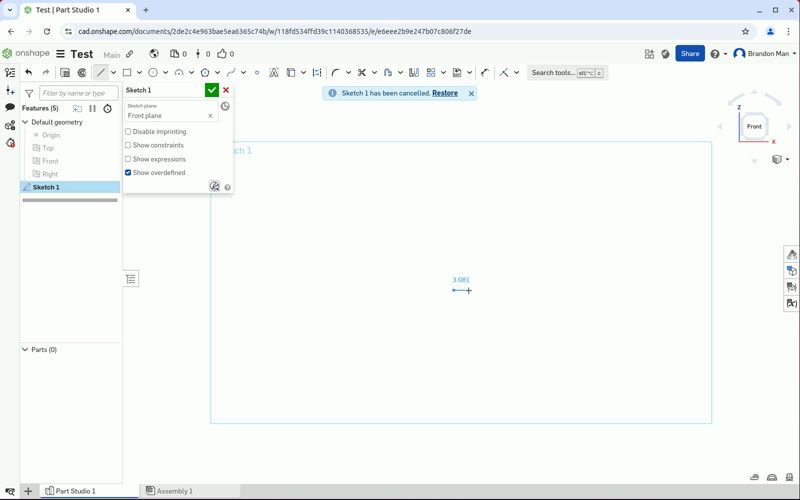
key_down(shift)
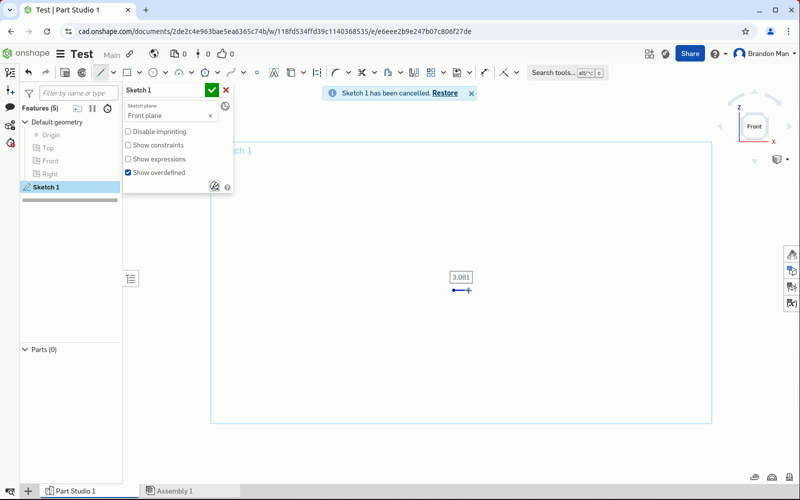
mouse_move(498, 290)
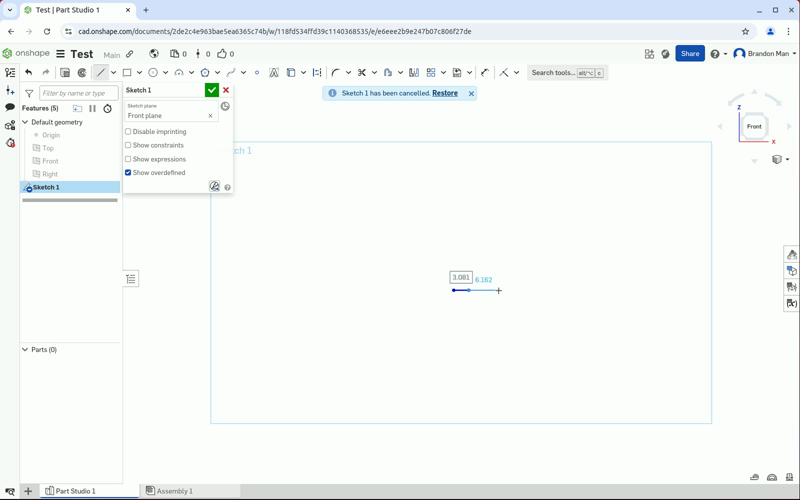
mouse_move(468, 274)
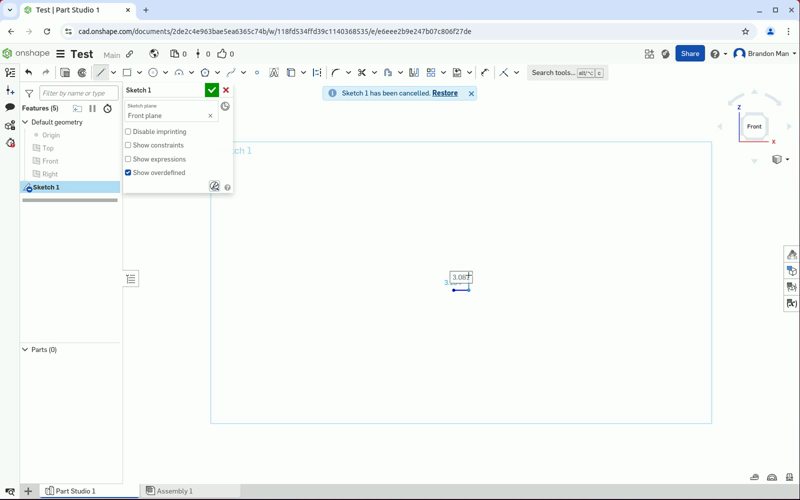
click(468, 274)
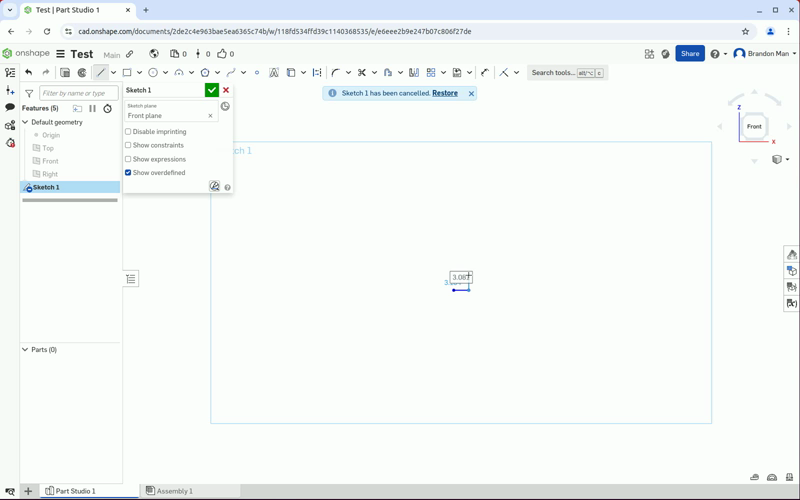
key_up(shift)
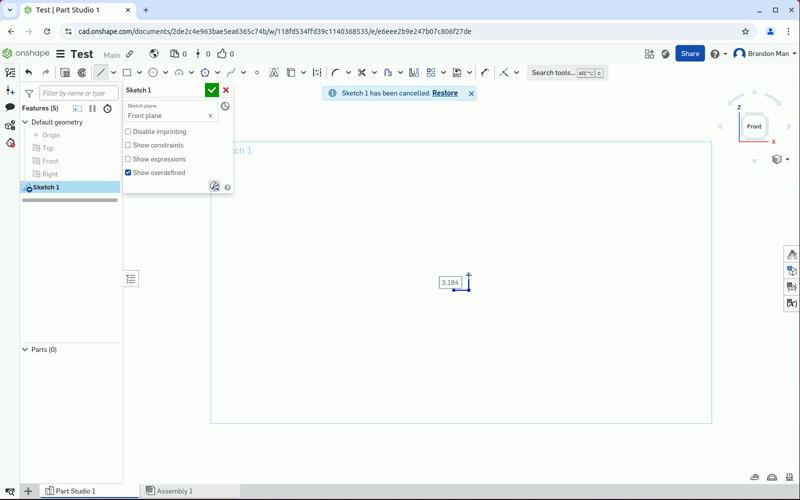
key_down(shift)
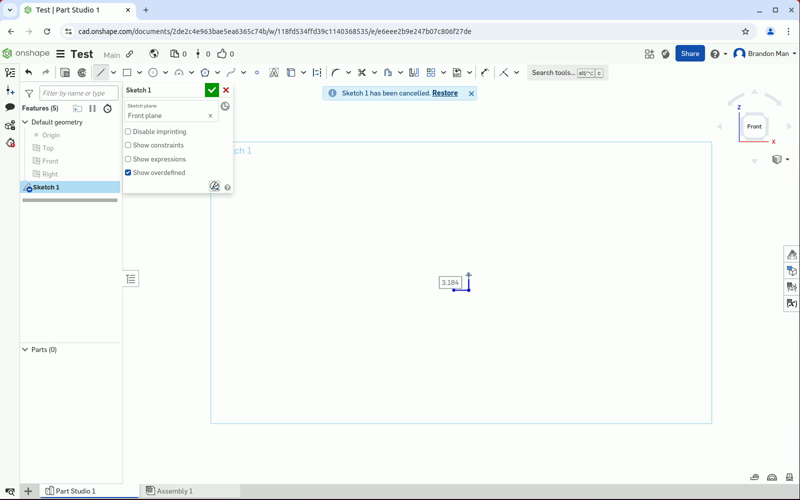
mouse_move(498, 274)
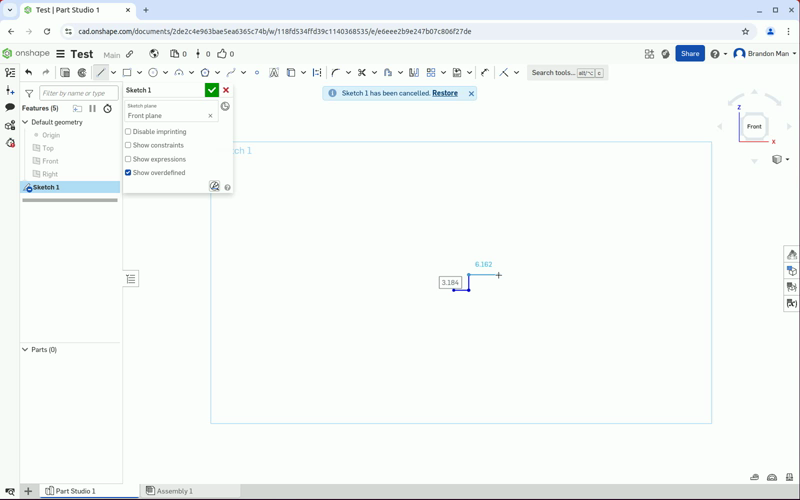
mouse_move(453, 274)
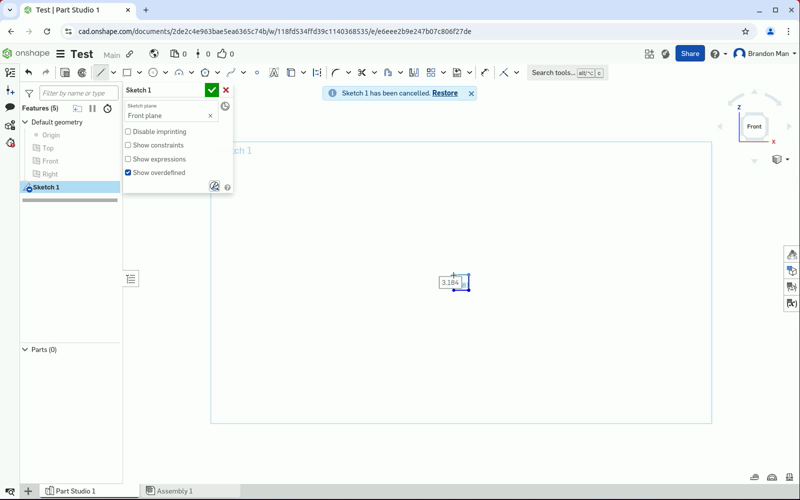
click(453, 274)
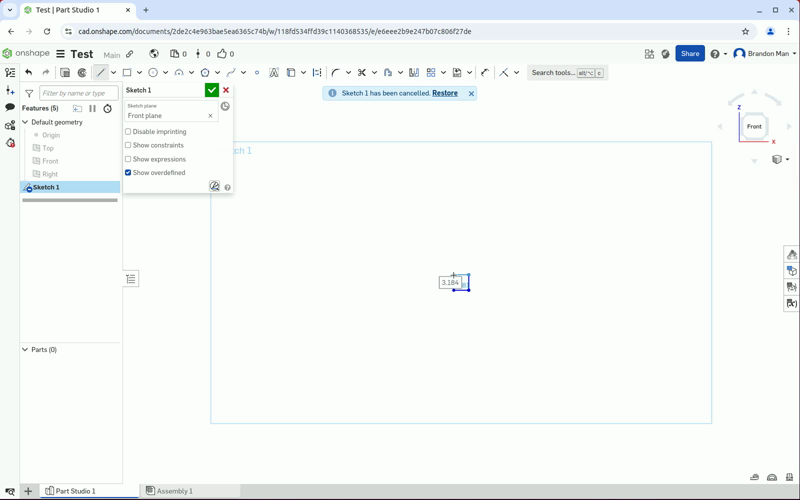
key_up(shift)
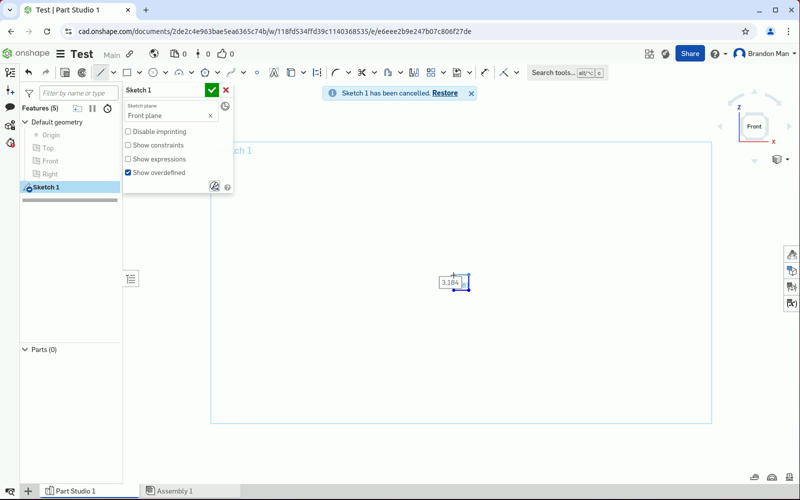
mouse_move(483, 274)
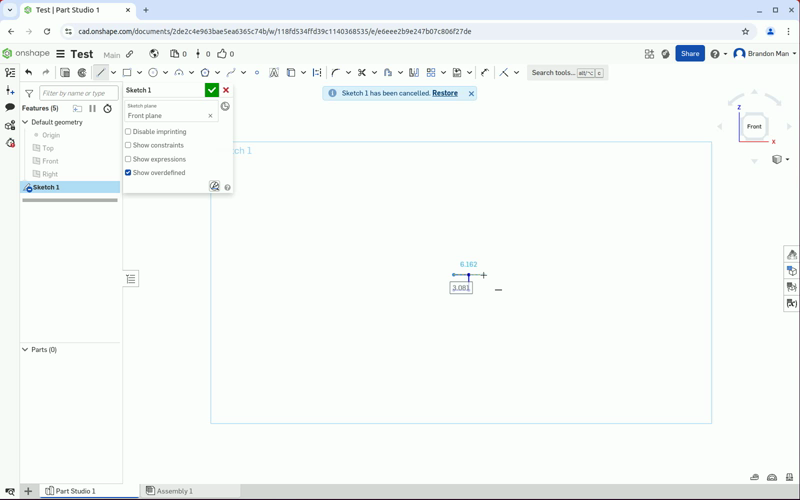
key_down(shift)
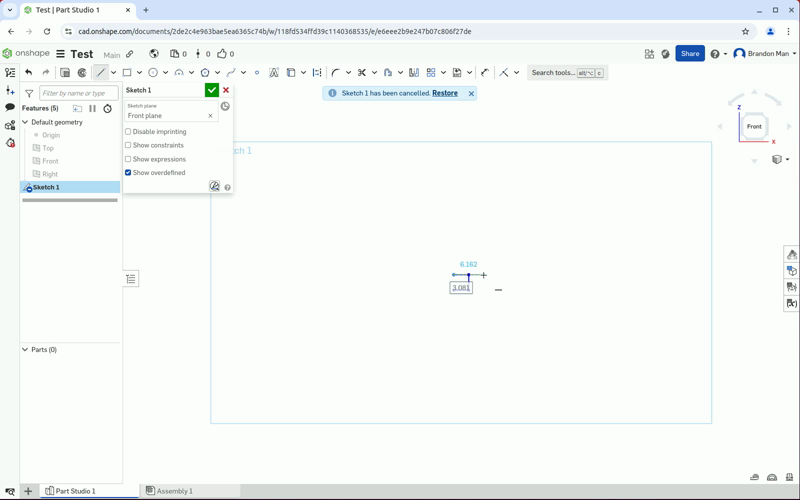
mouse_move(453, 290)
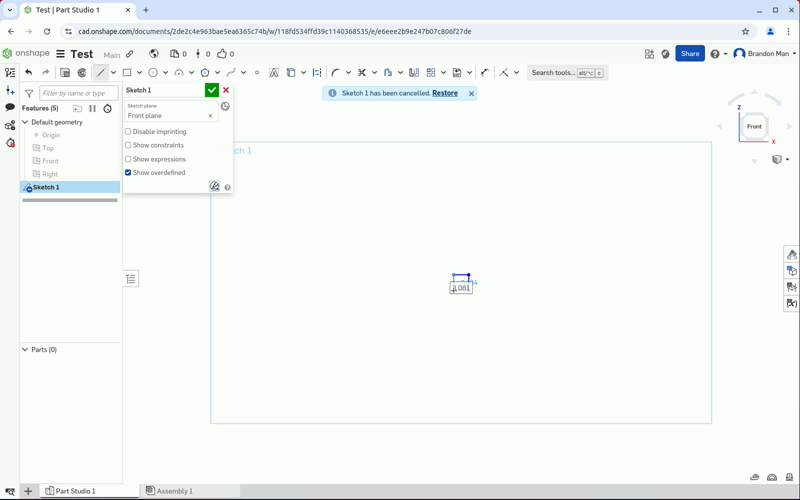
key_up(shift)
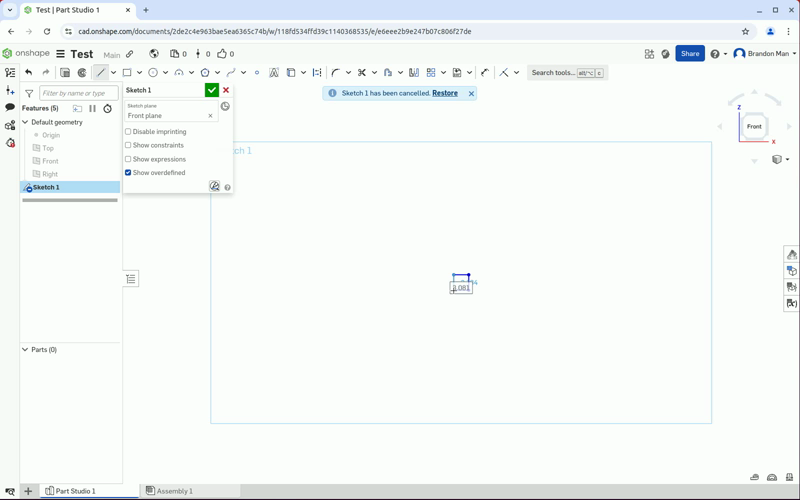
click(453, 290)
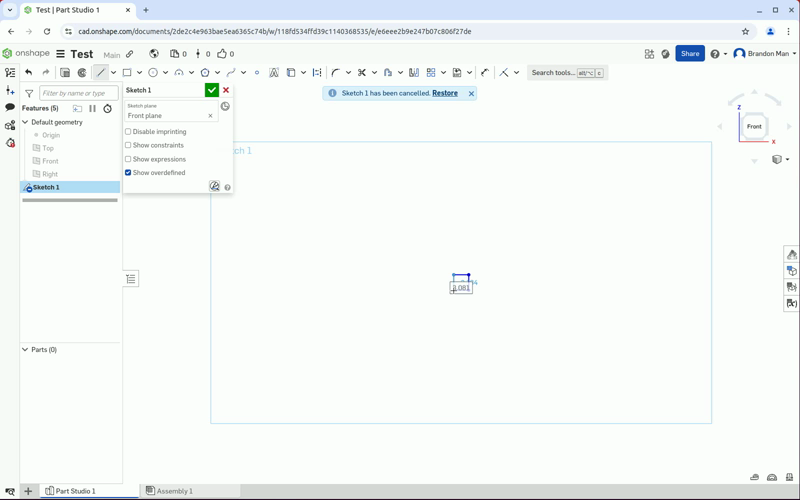
key(esc)
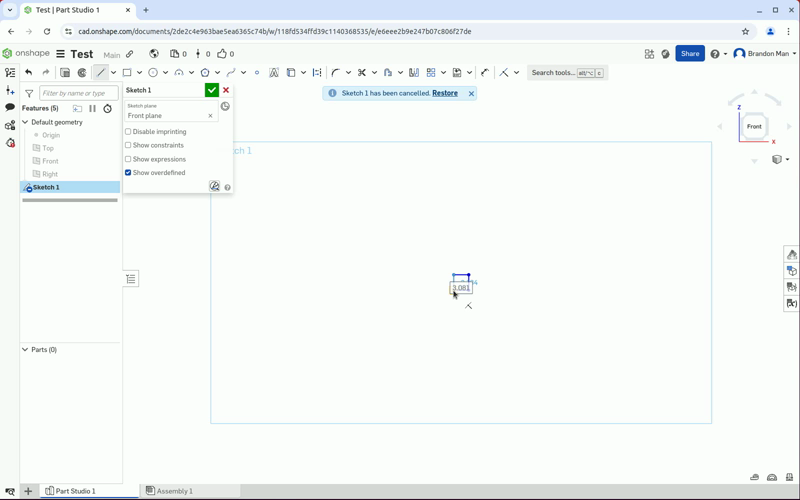
mouse_move(457, 276)
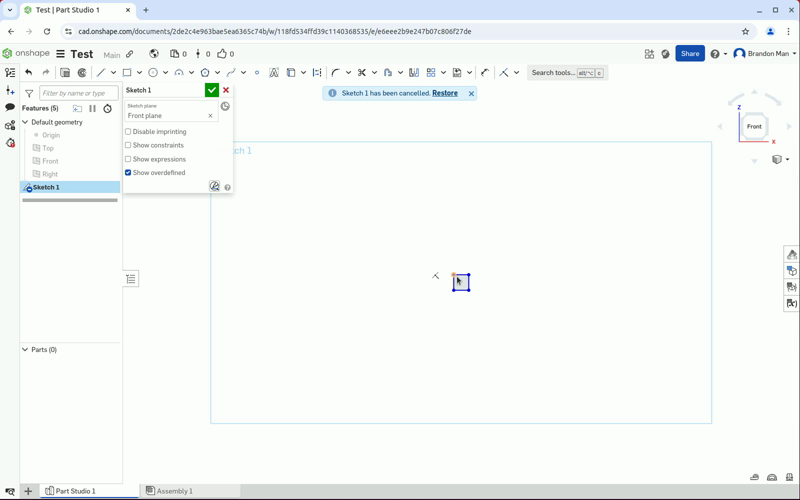
scroll(6)
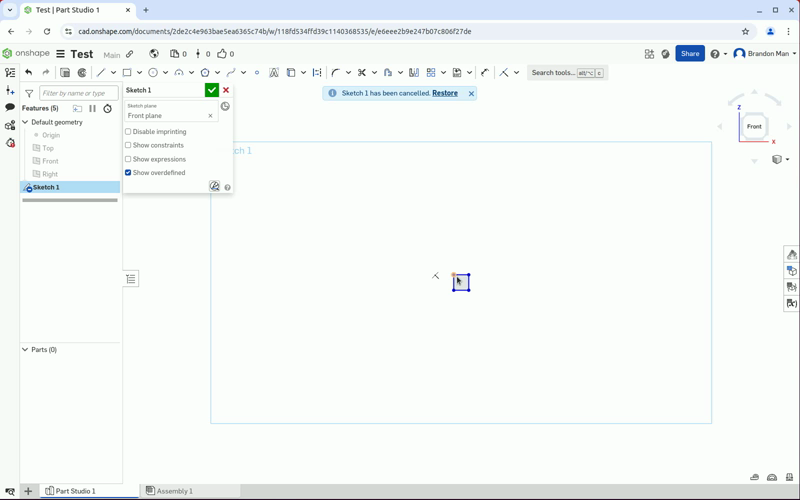
scroll(6)
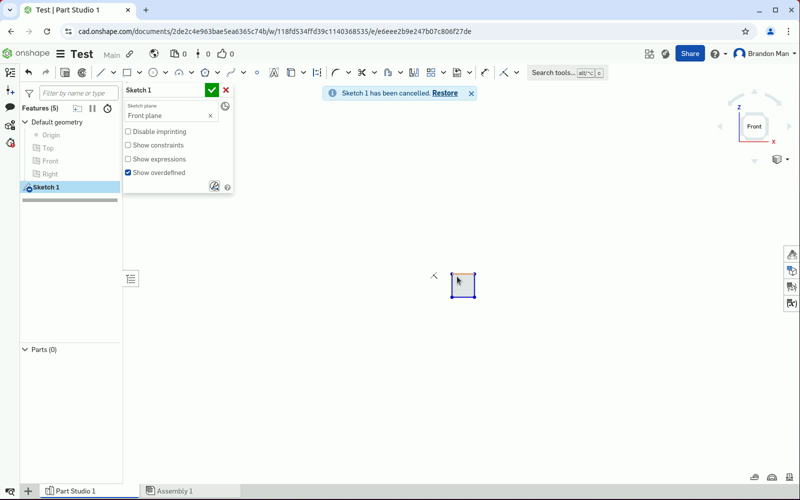
scroll(6)
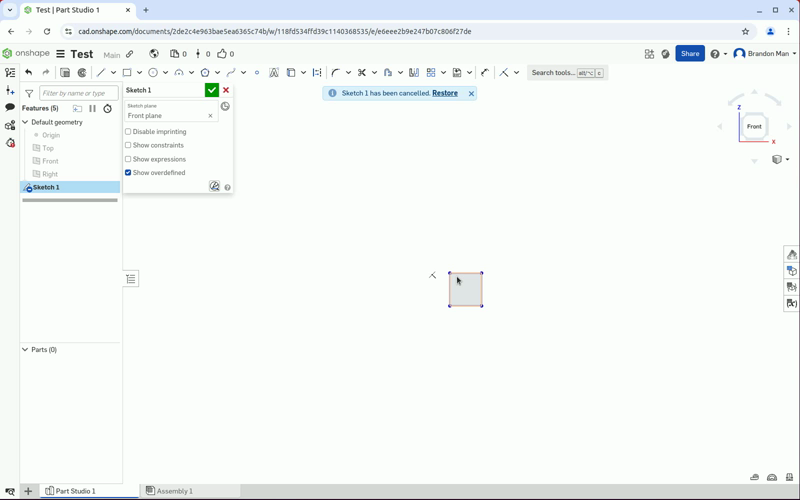
scroll(6)
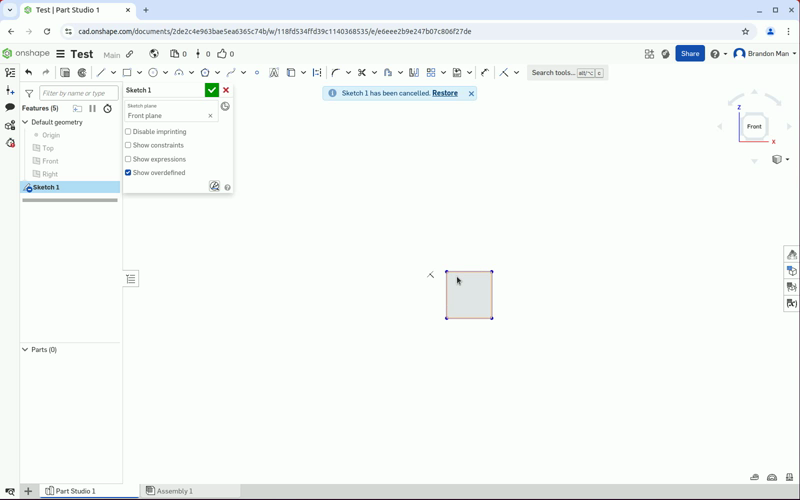
scroll(6)
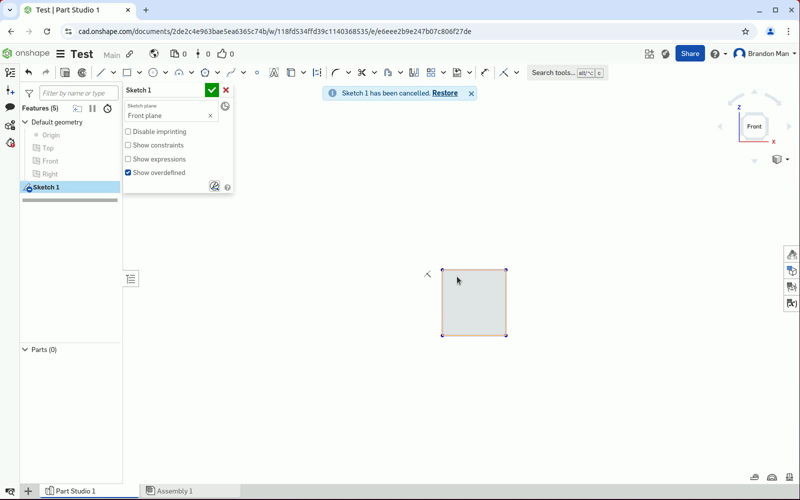
scroll(6)
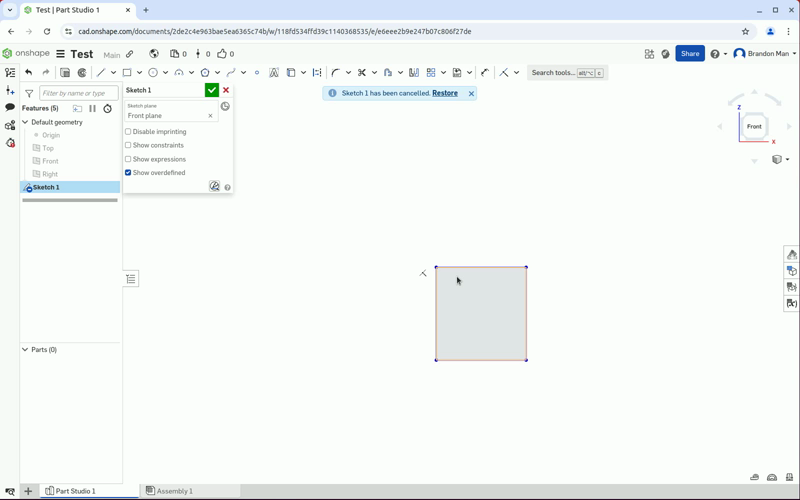
scroll(6)
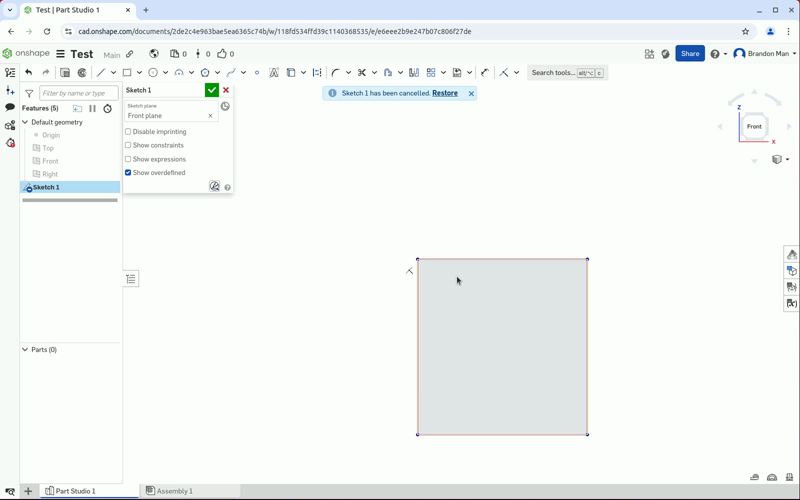
click(457, 276)
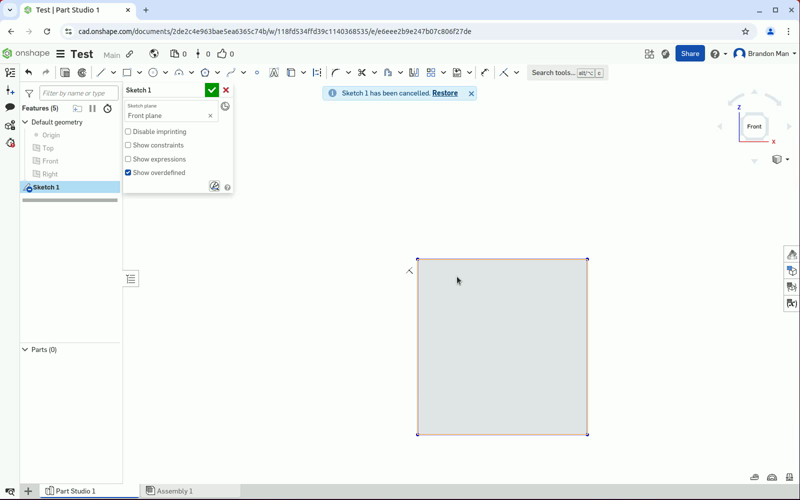
scroll(-6)
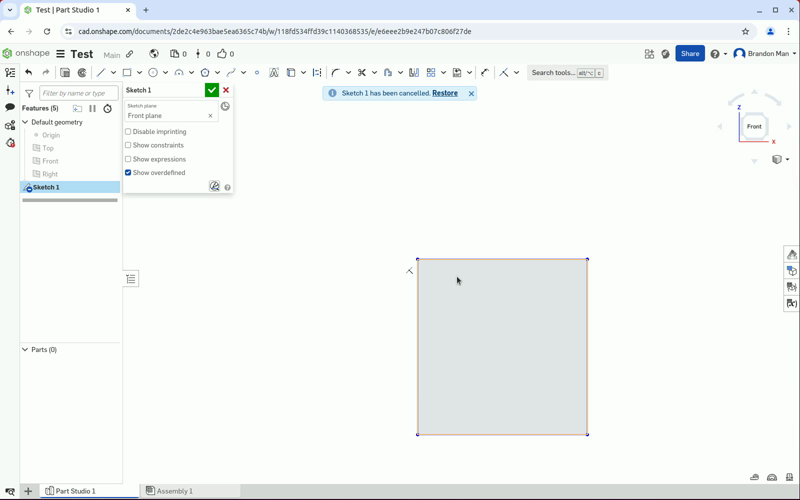
scroll(-6)
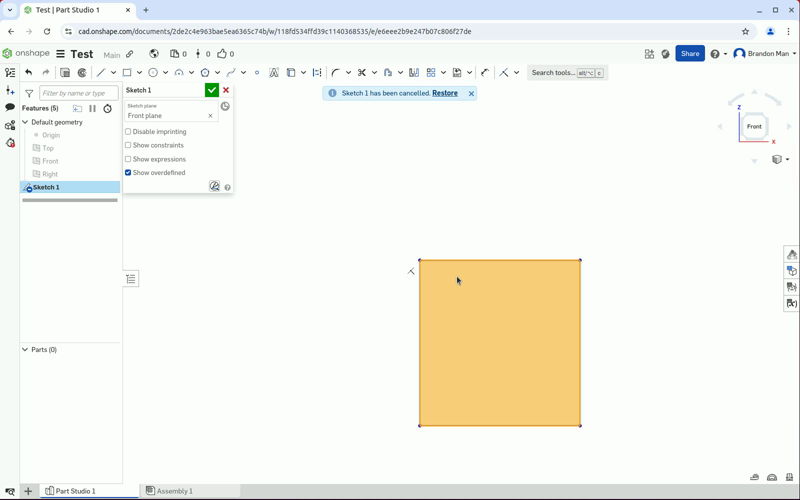
scroll(-6)
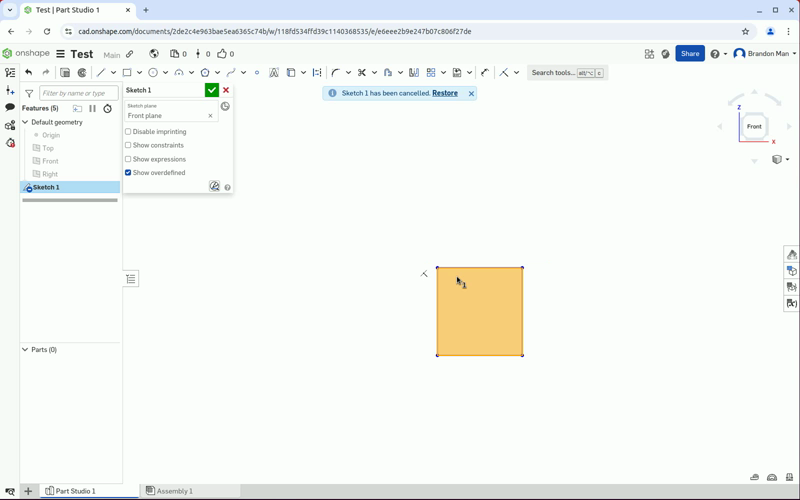
scroll(-6)
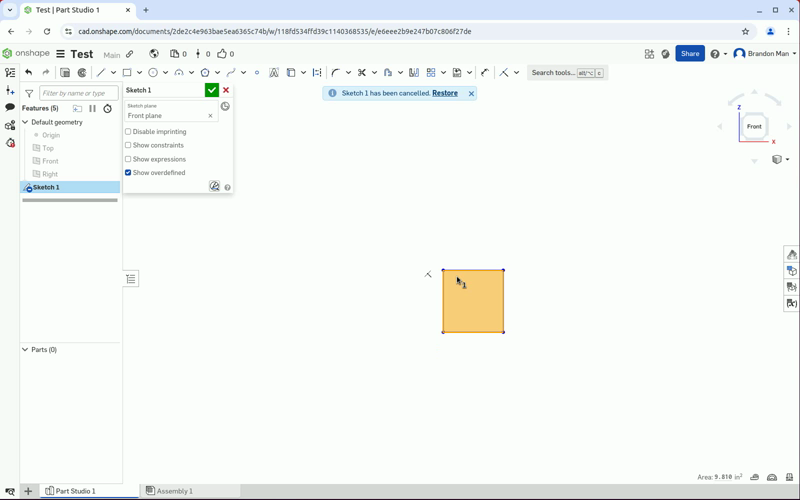
scroll(-6)
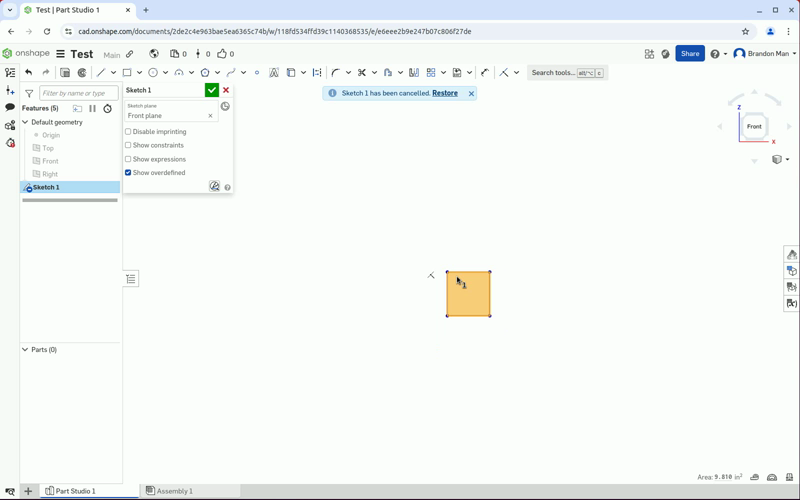
scroll(-6)
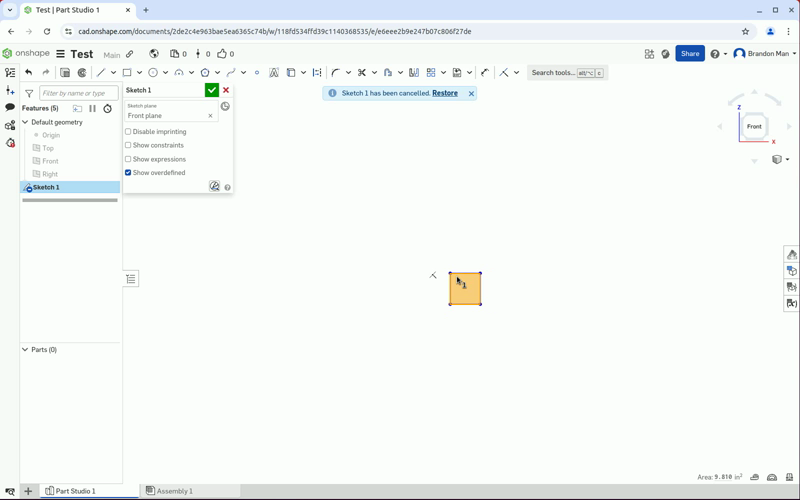
scroll(-6)
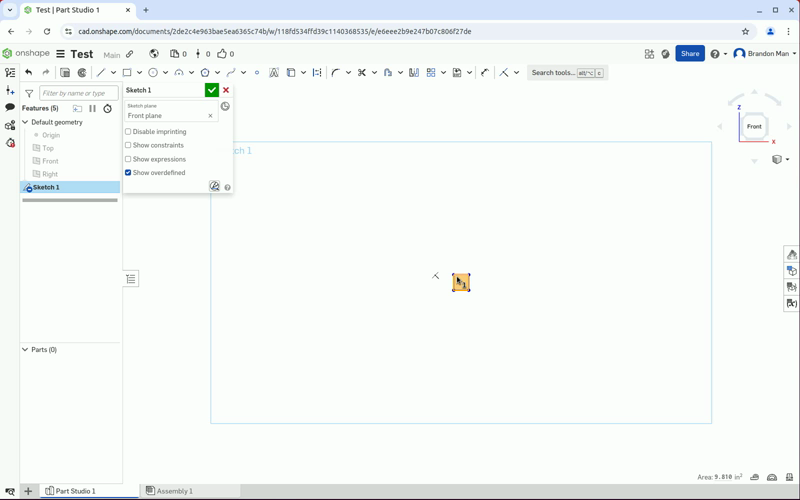
mouse_move(73, 352)
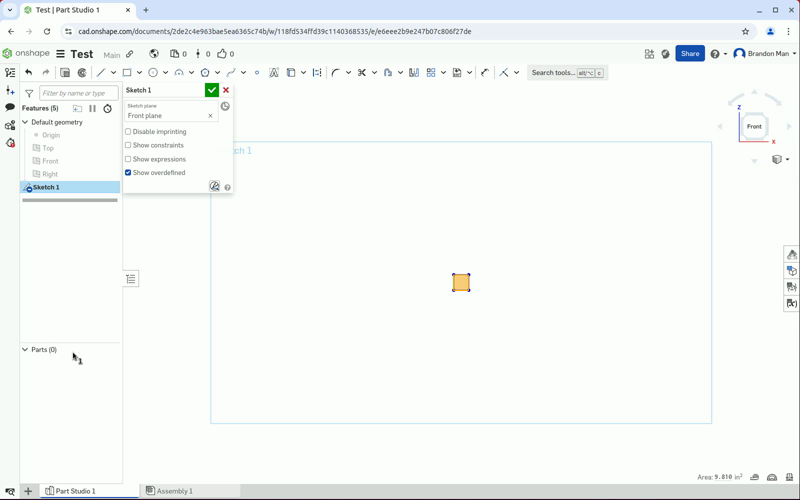
key(shift+y)
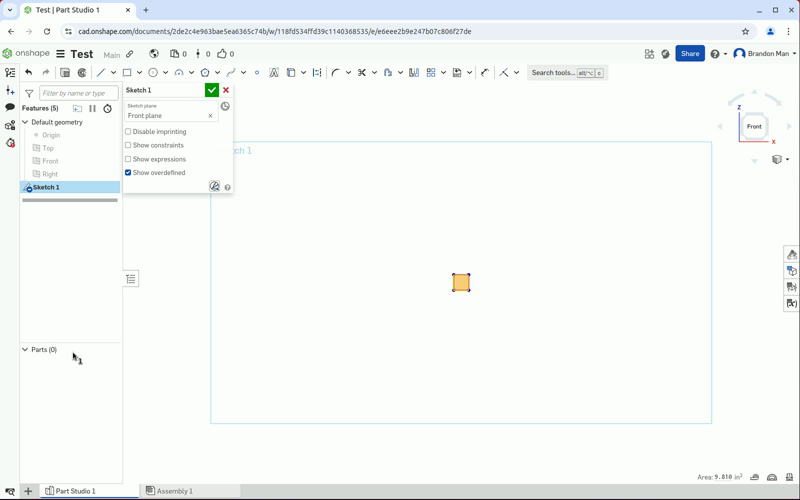
key(shift+e)
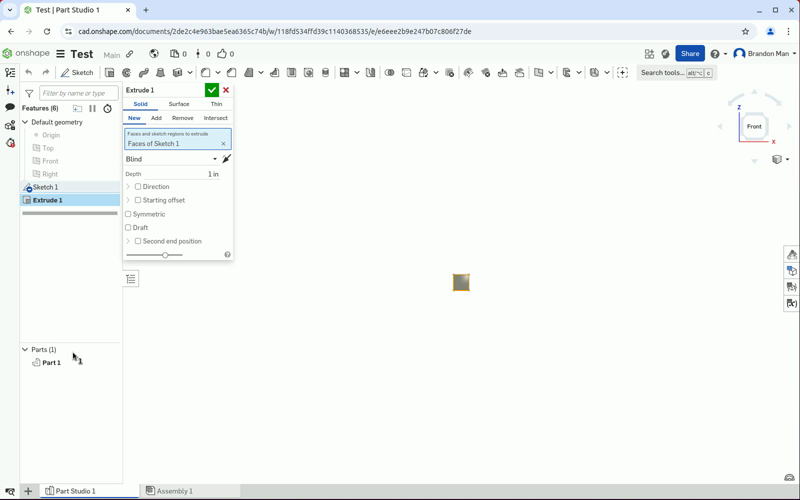
mouse_move(143, 106)
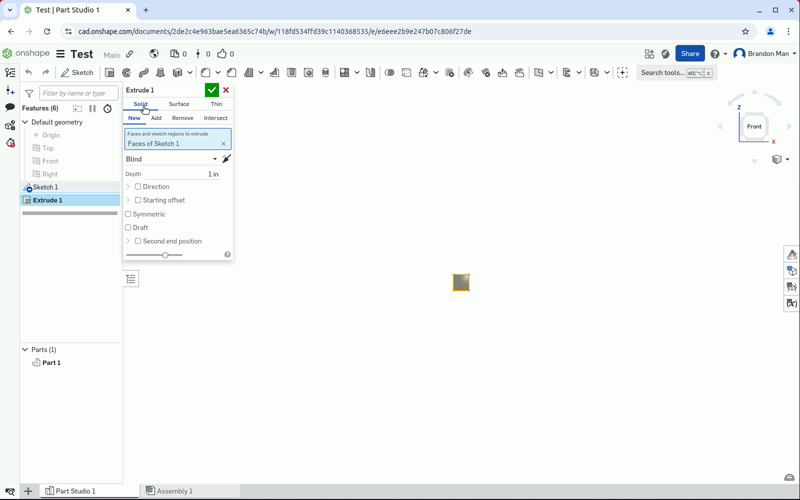
click(143, 106)
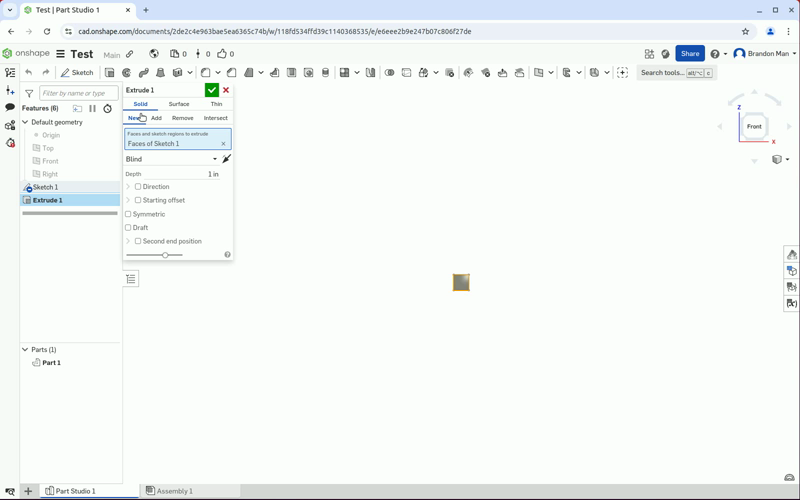
mouse_move(137, 120)
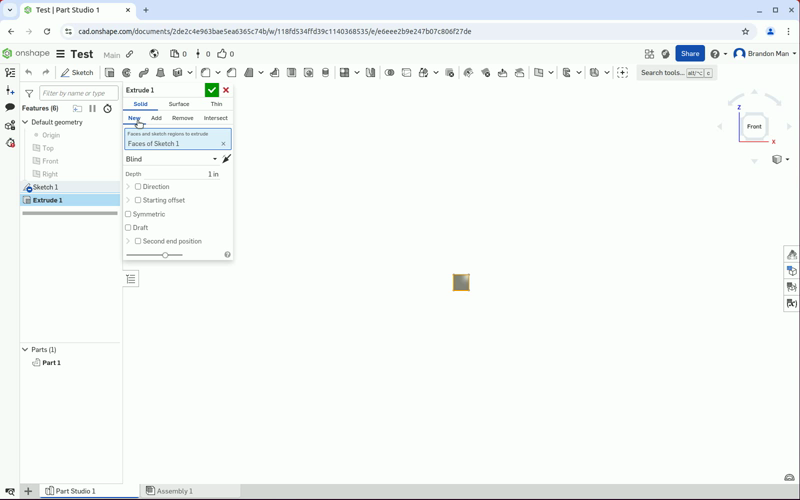
click(137, 120)
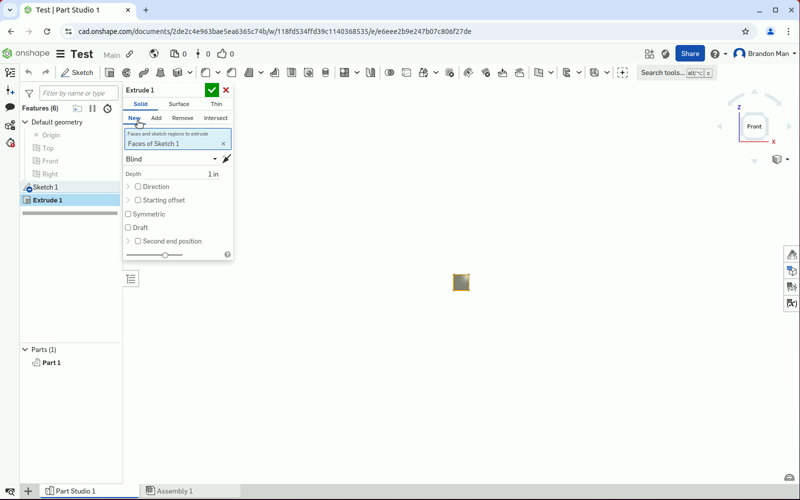
key(tab, 4)
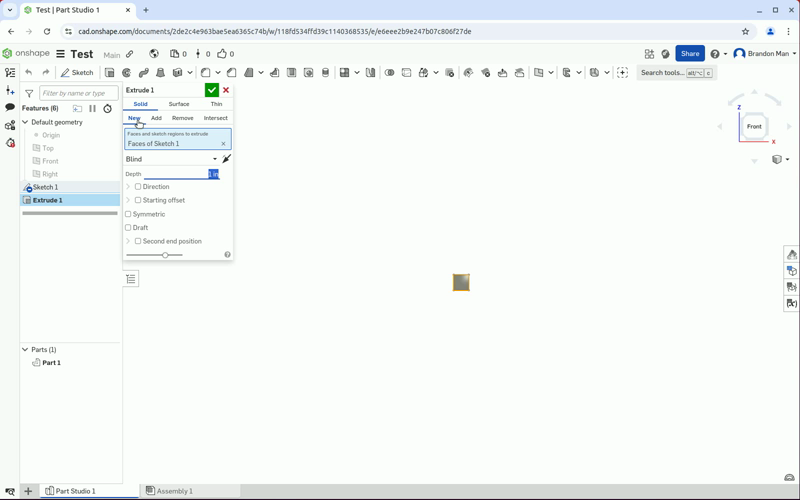
text(46.216)
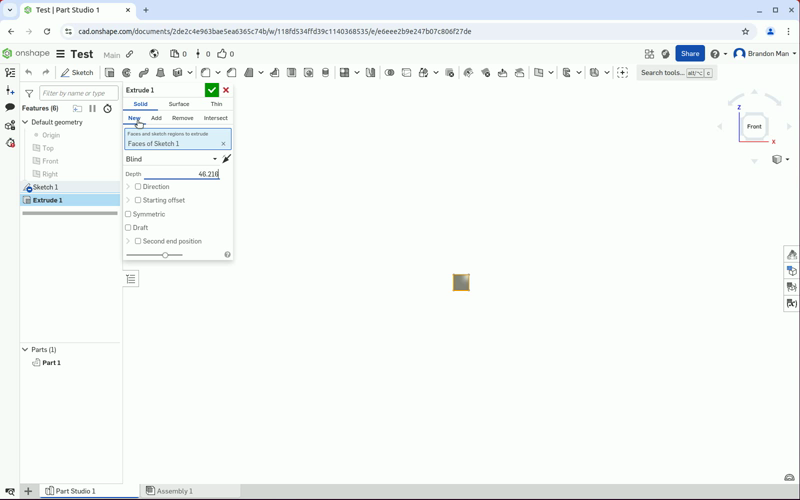
key(tab, 3)
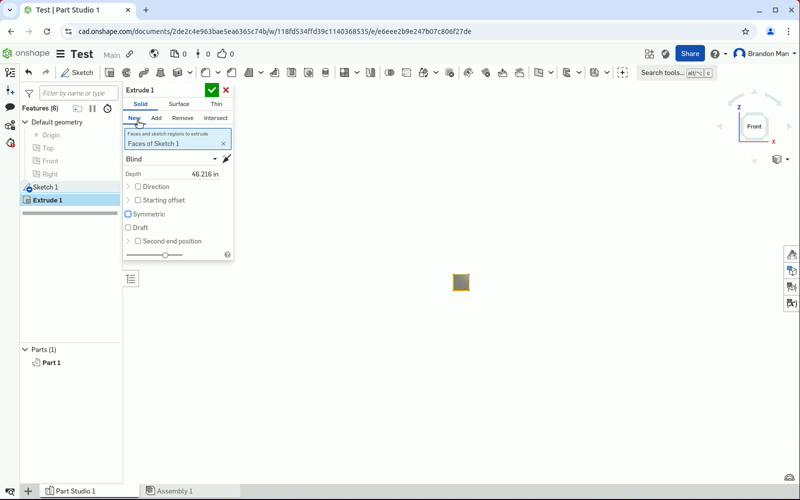
key(space)
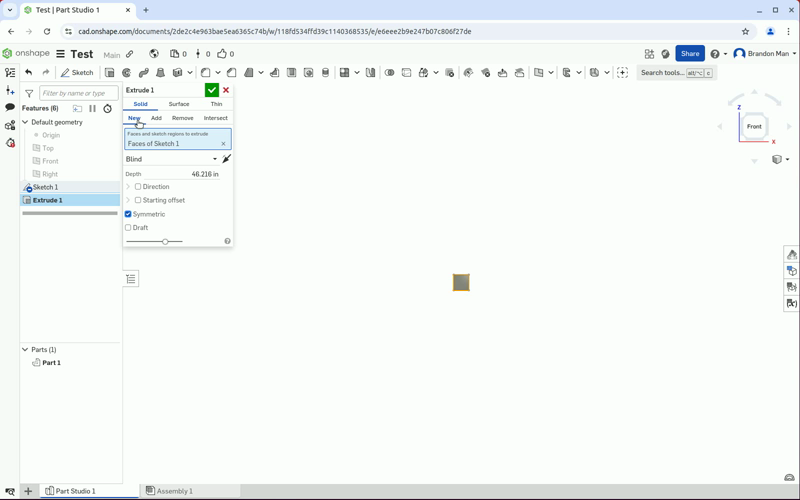
key(enter)
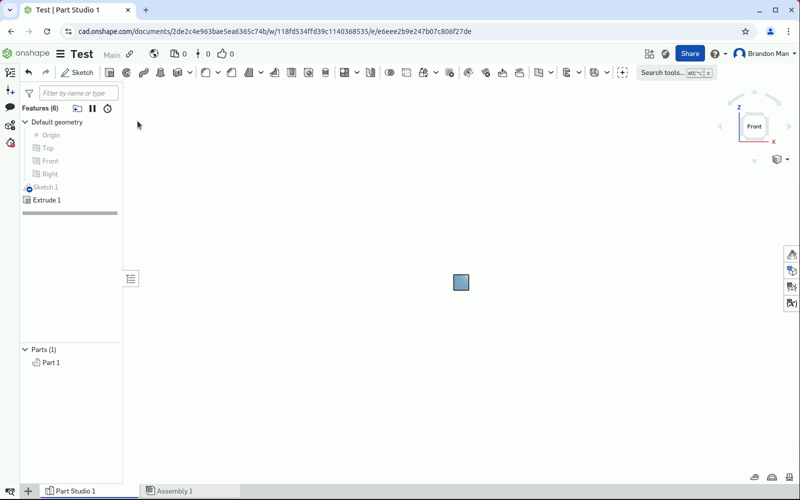
key(shift+h)
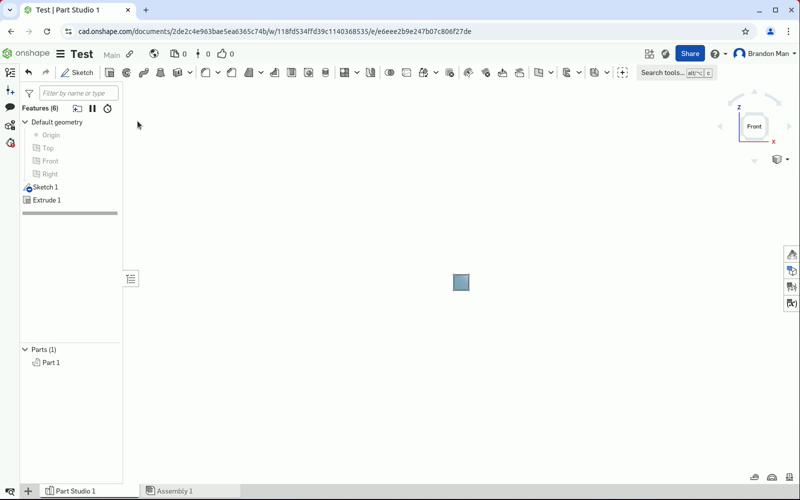
key(shift+h)
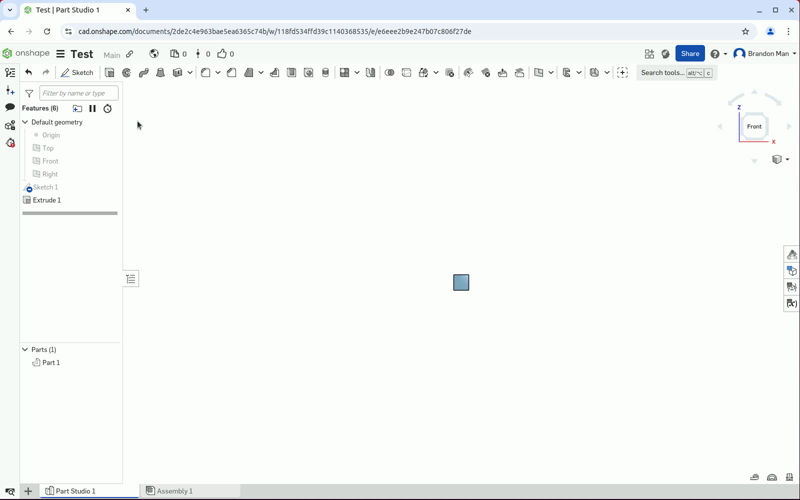
mouse_move(73, 189)
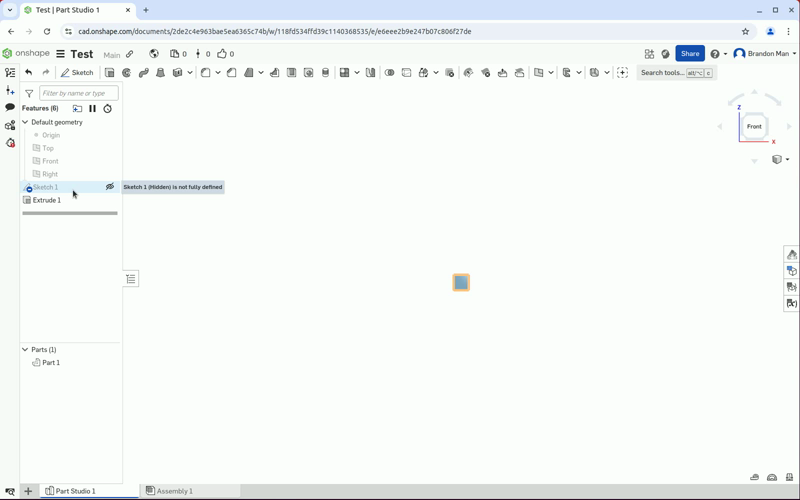
click(73, 189)
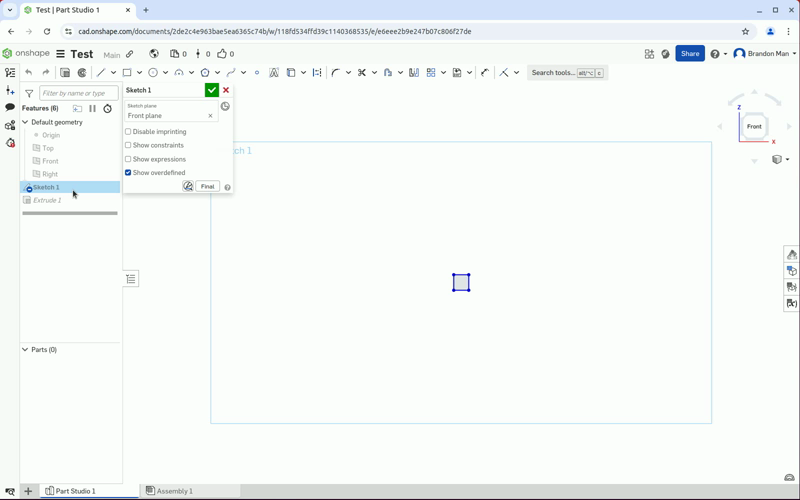
mouse_move(229, 92)
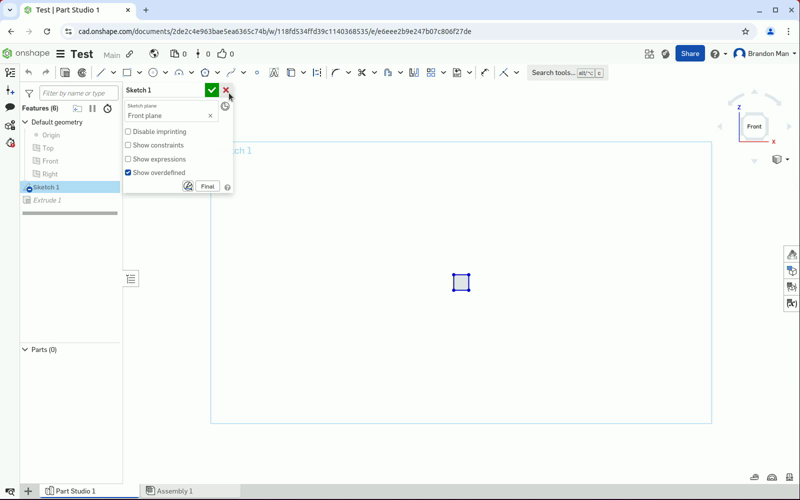
click(229, 92)
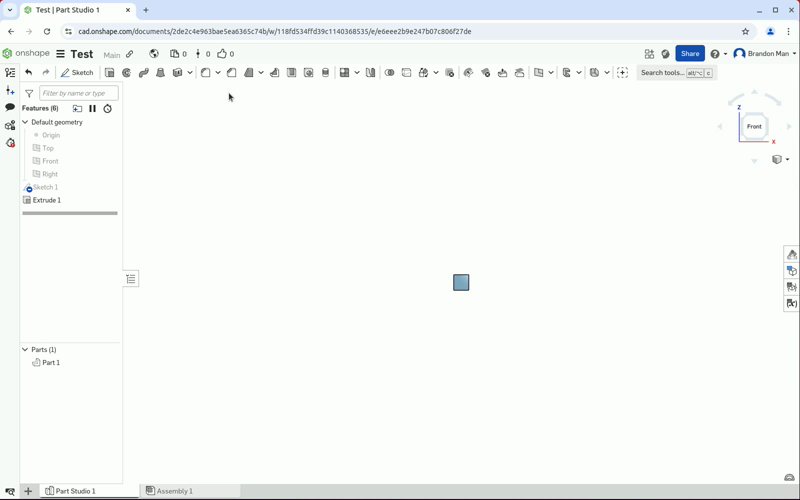
mouse_move(73, 352)
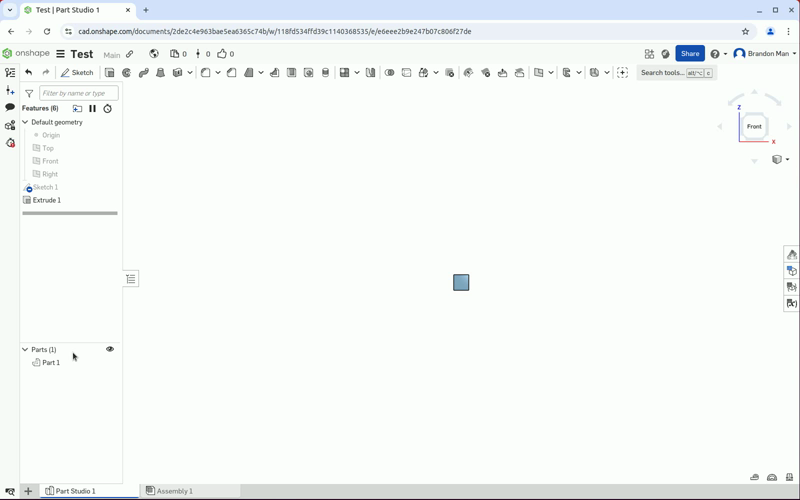
key(y)
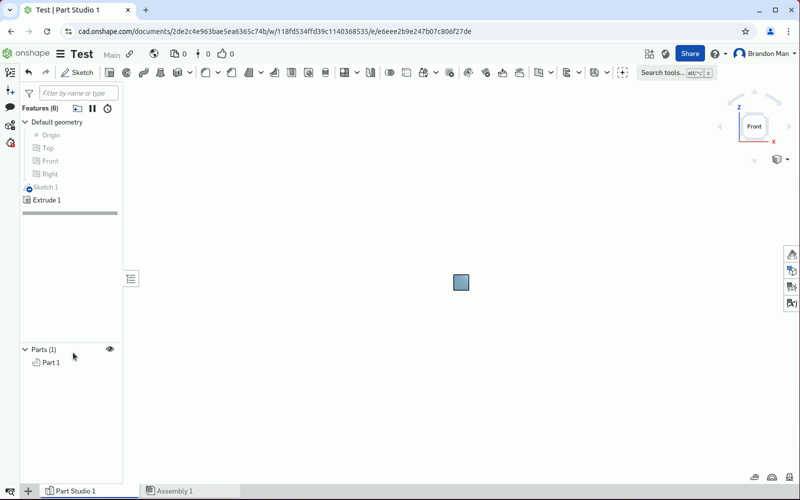
key(shift+p)
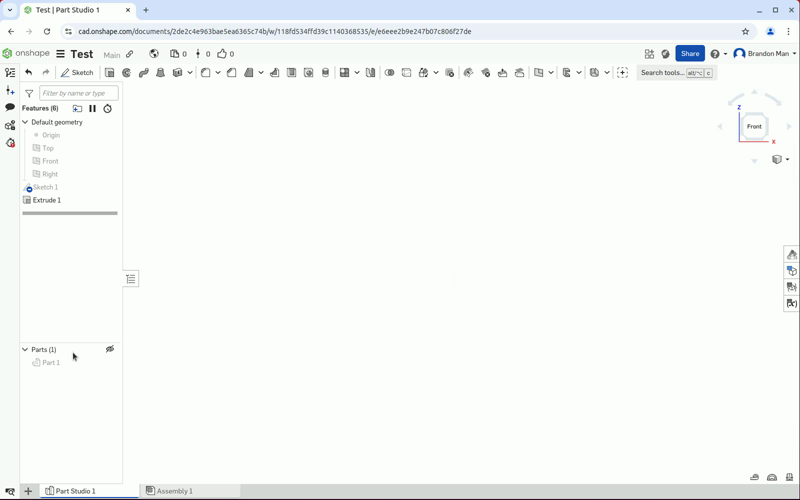
key(space)
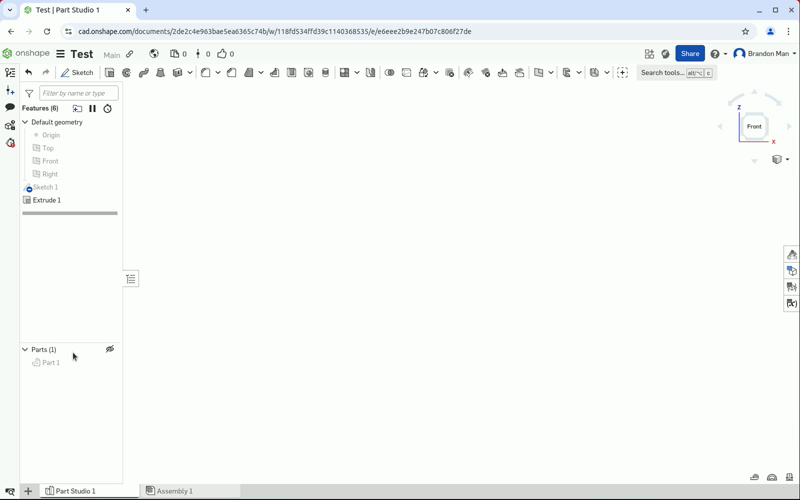
key_down(shift)
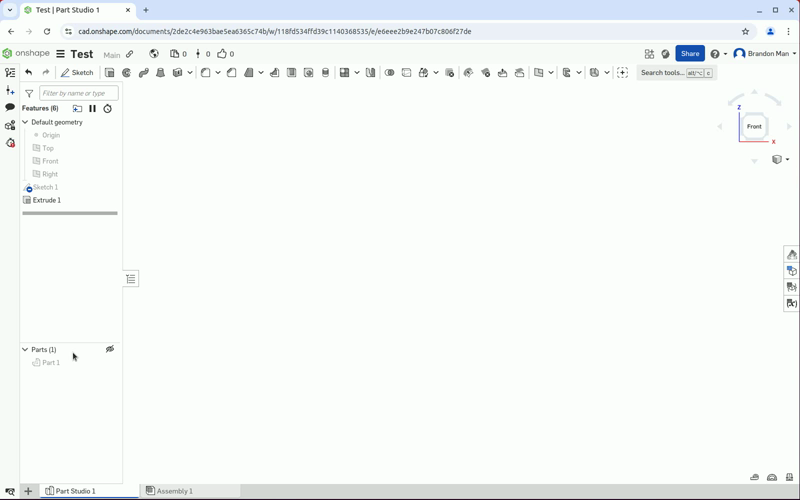
key(left)
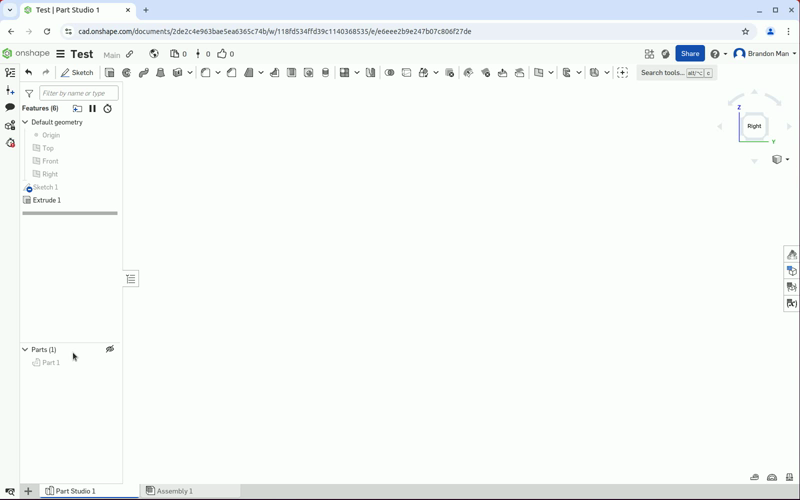
key_up(shift)
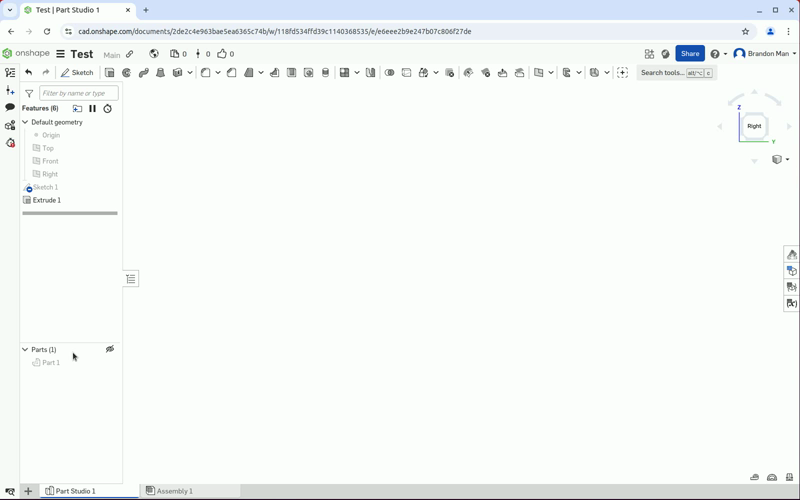
mouse_move(73, 352)
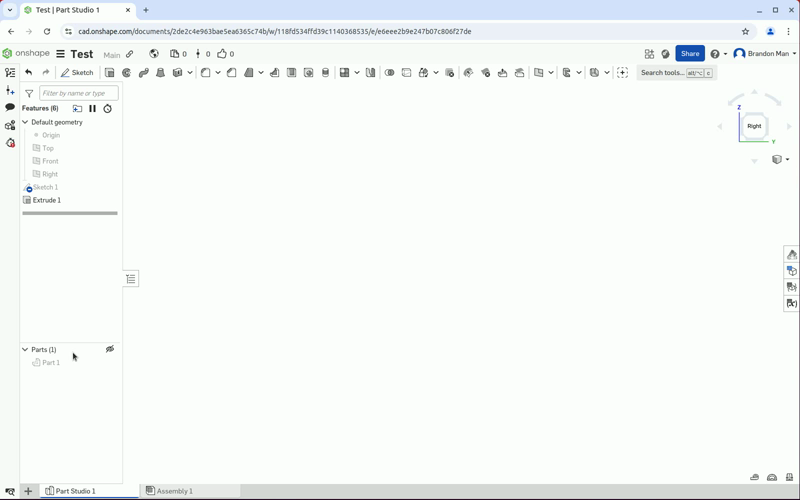
key(shift+y)
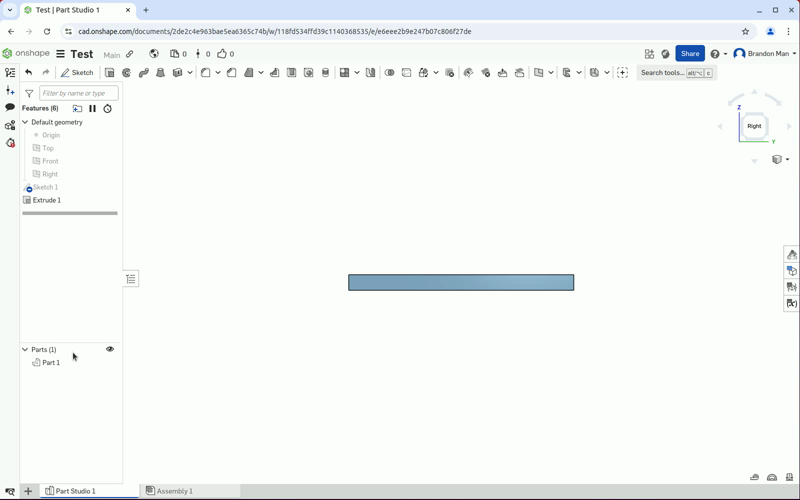
mouse_move(541, 75)
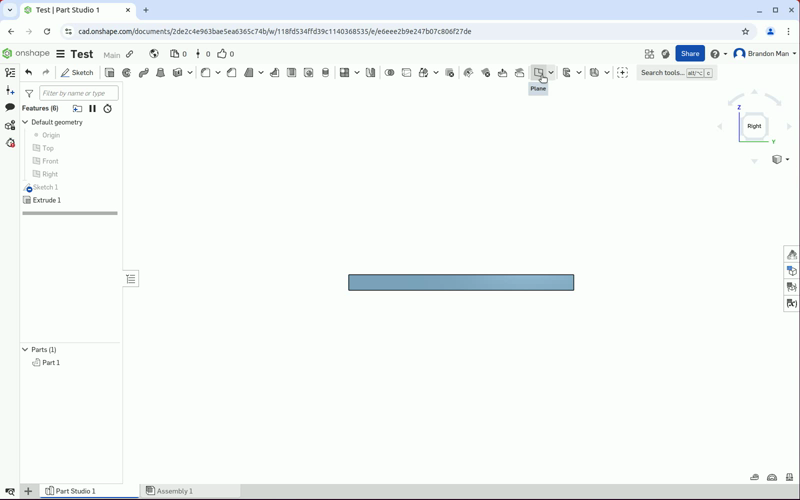
click(541, 75)
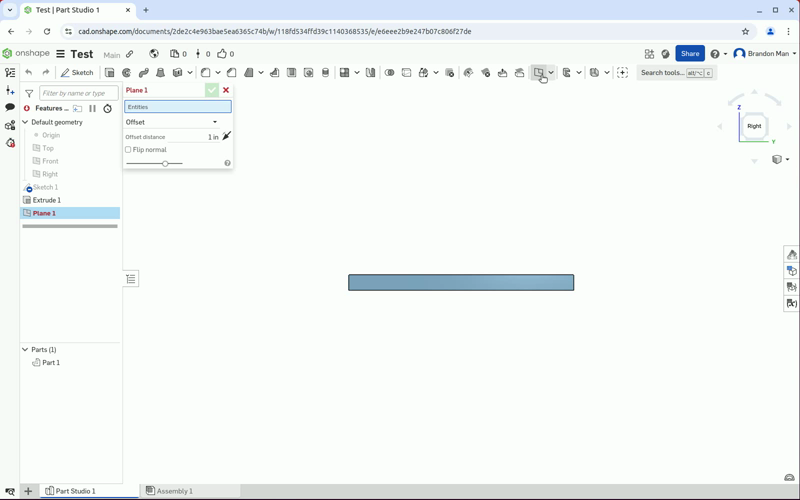
mouse_move(73, 176)
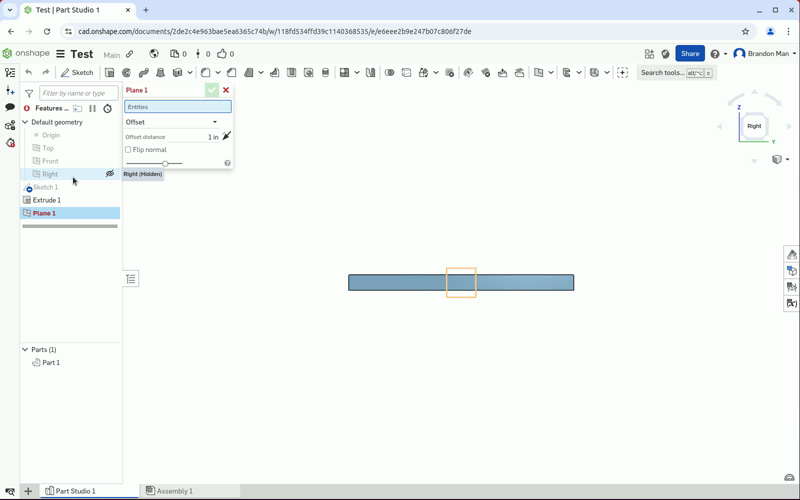
click(73, 176)
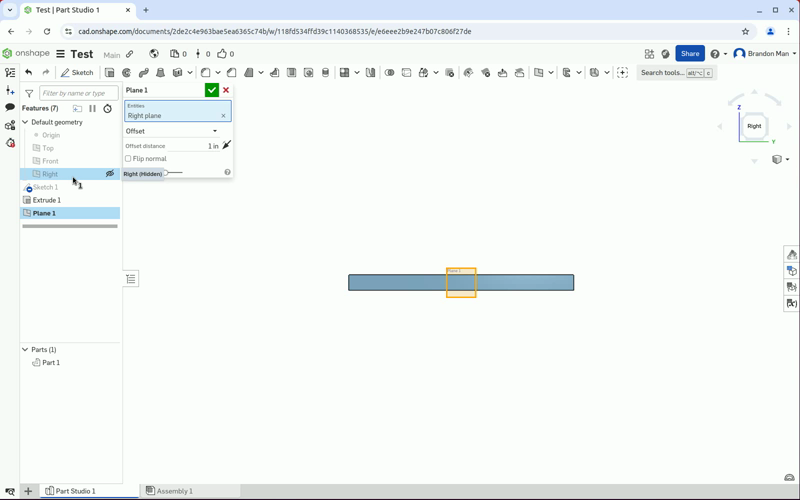
key(tab, 2)
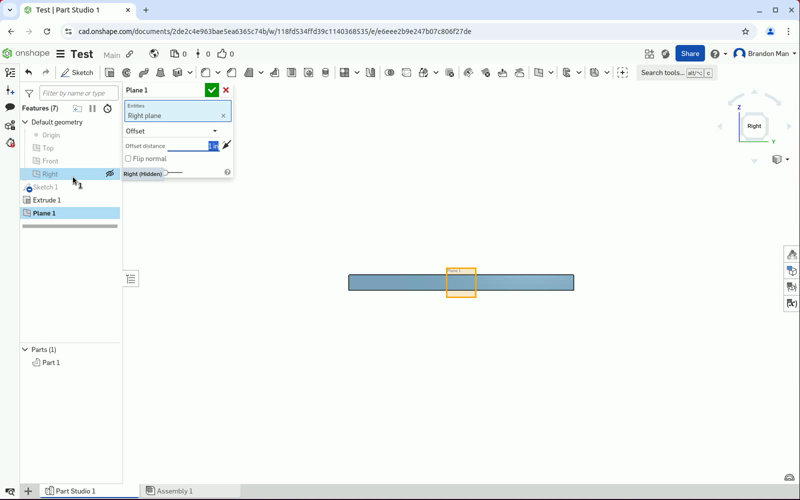
text(1.448)
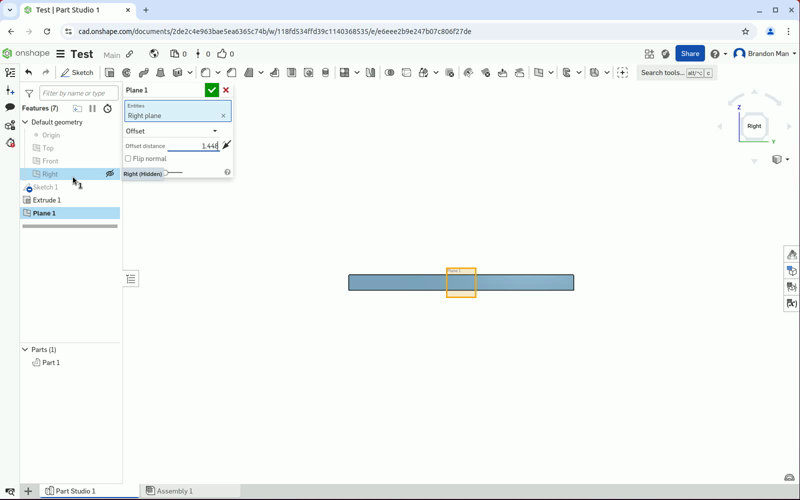
key(enter, 2)
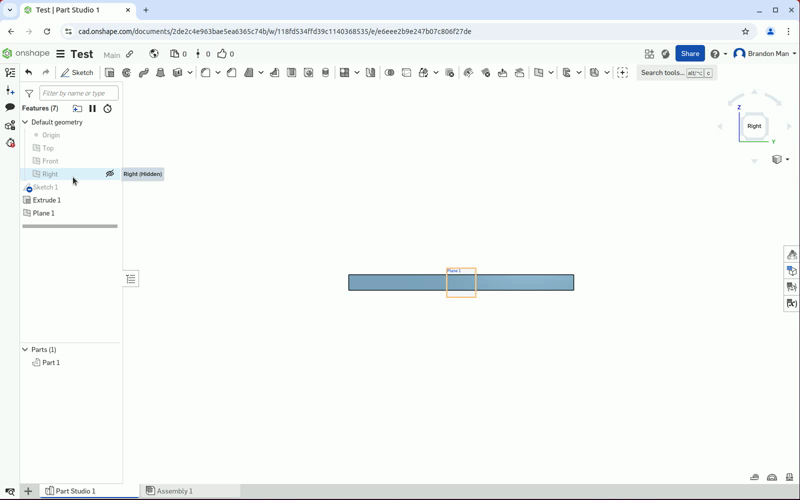
key(shift+s)
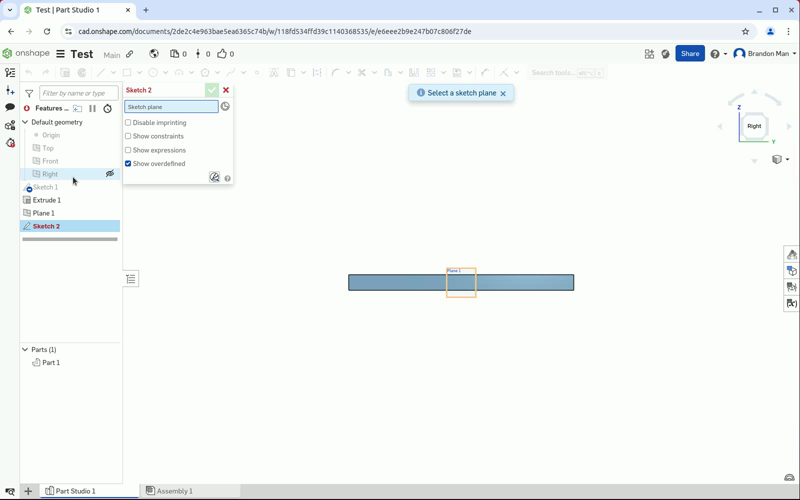
mouse_move(73, 215)
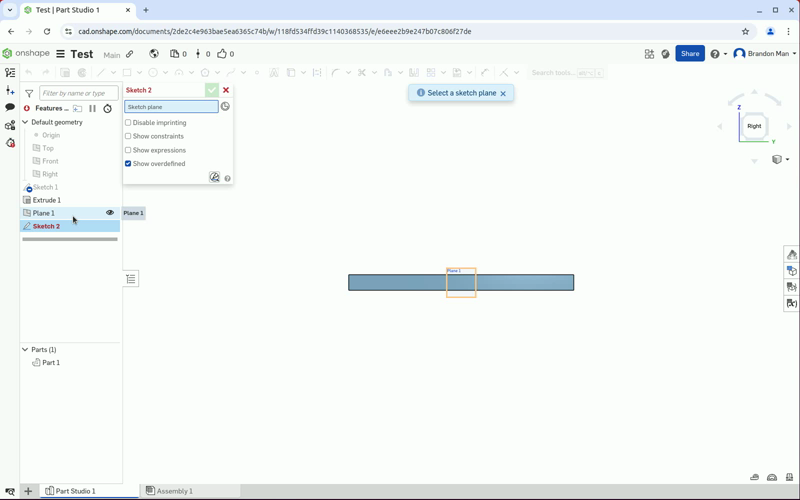
click(73, 215)
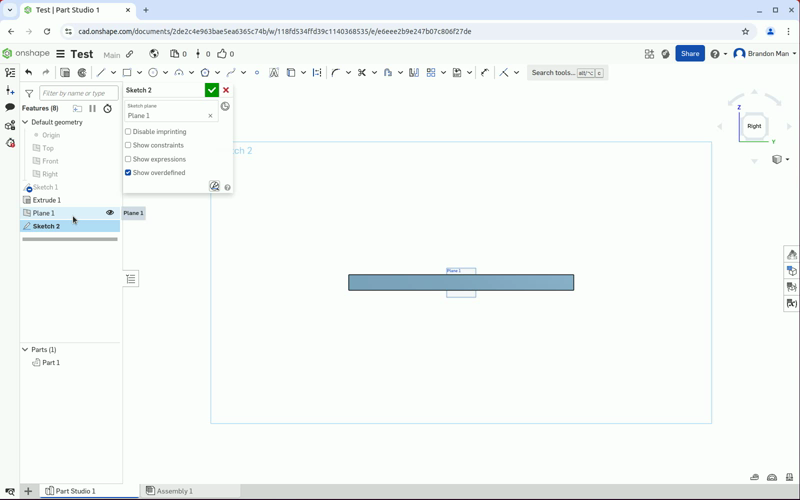
mouse_move(73, 352)
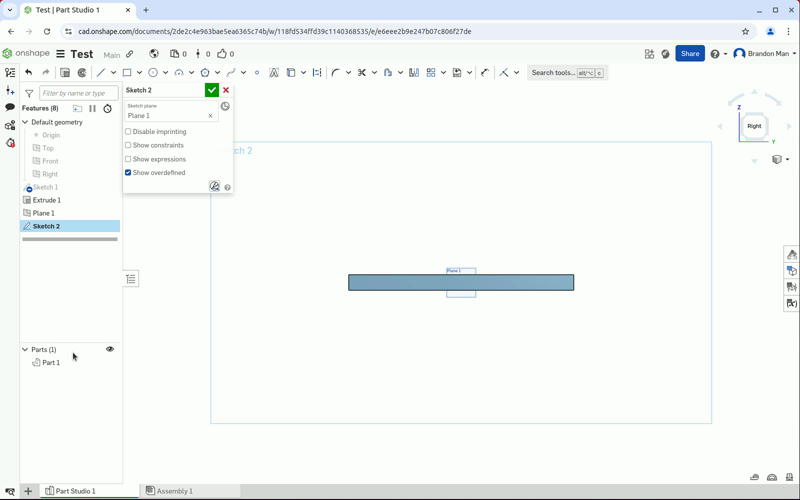
key(y)
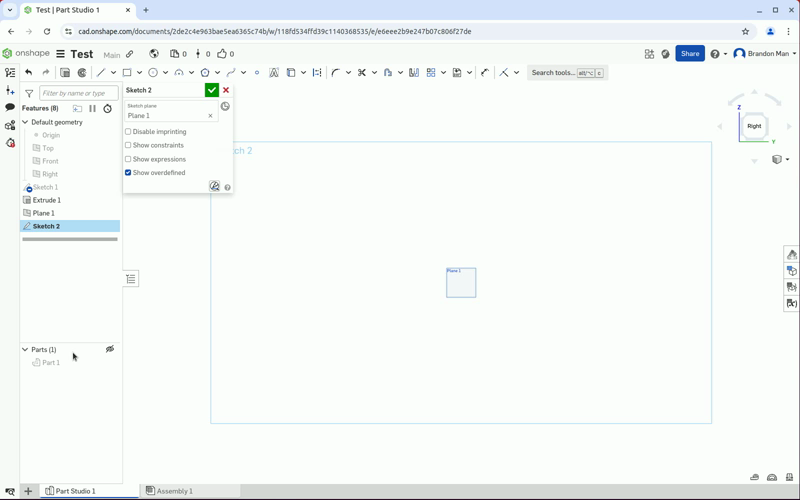
key(l)
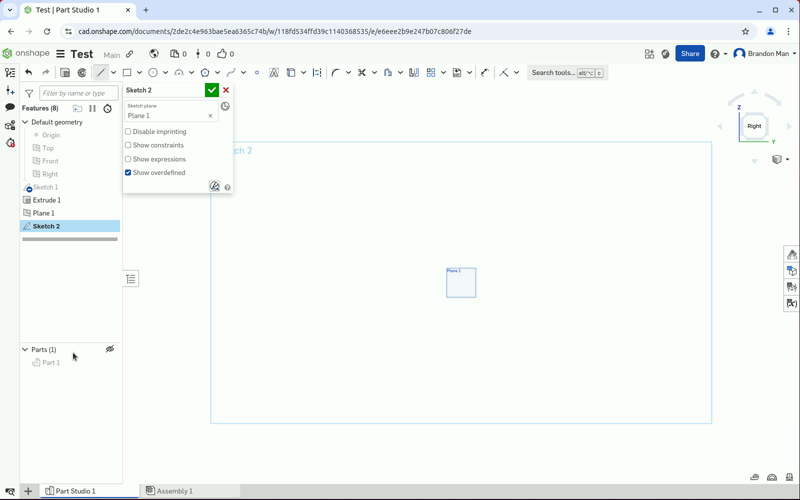
key_down(shift)
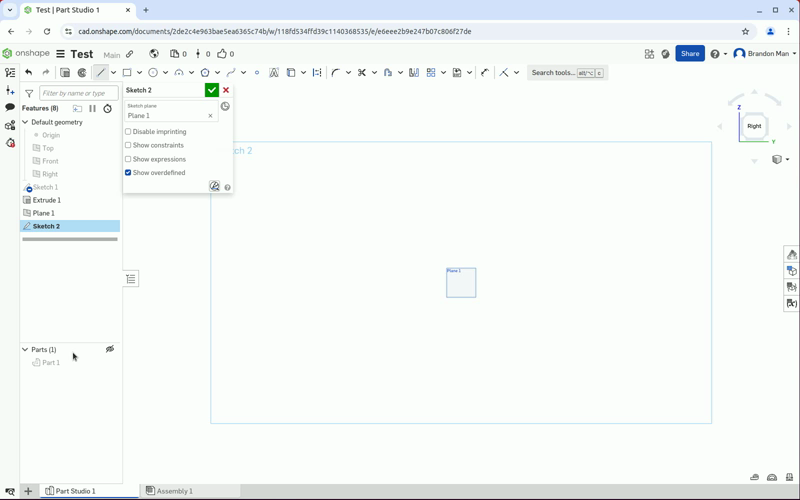
mouse_move(362, 285)
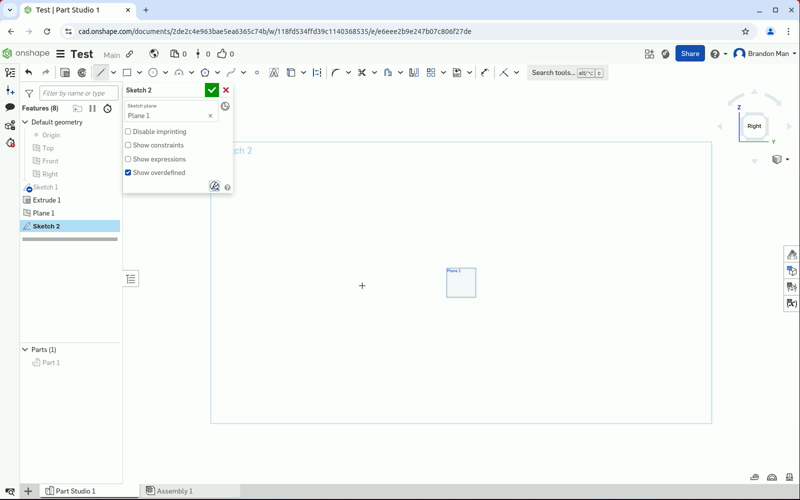
click(362, 285)
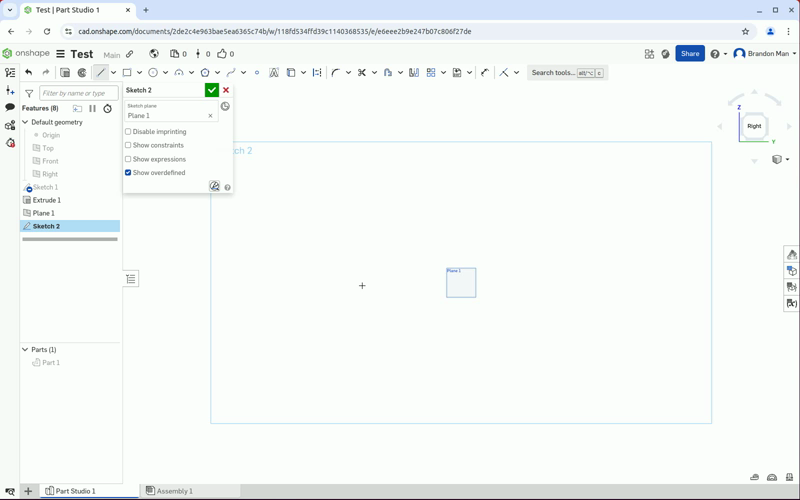
key_up(shift)
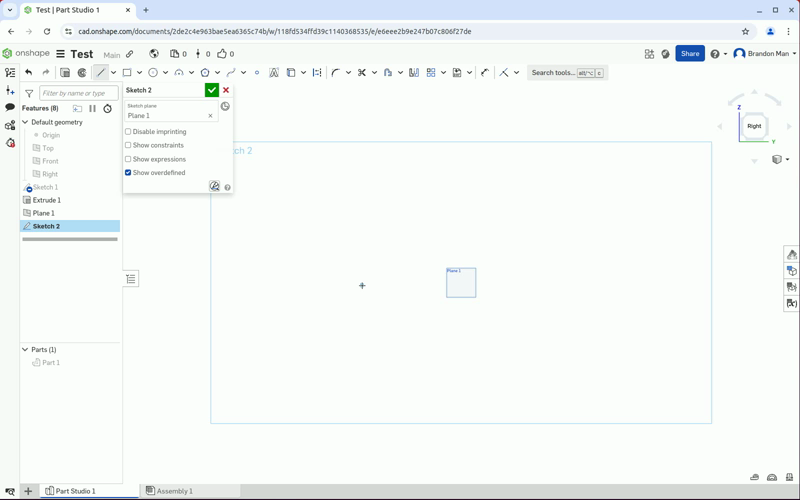
key_down(shift)
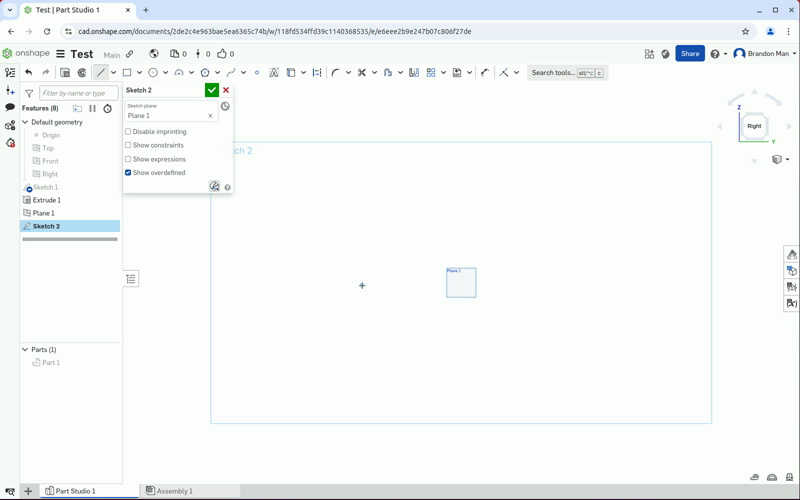
mouse_move(558, 285)
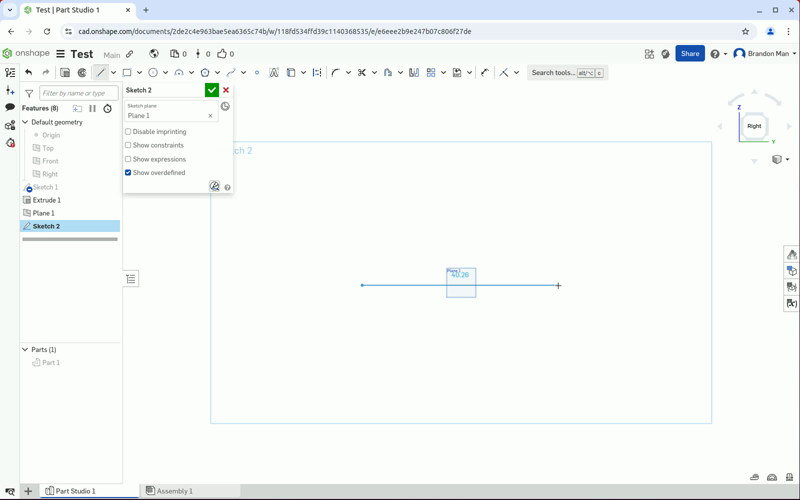
click(558, 285)
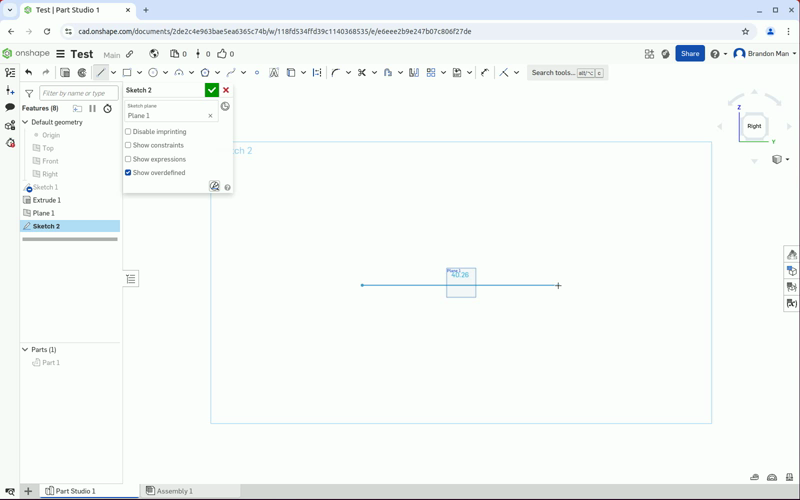
key_up(shift)
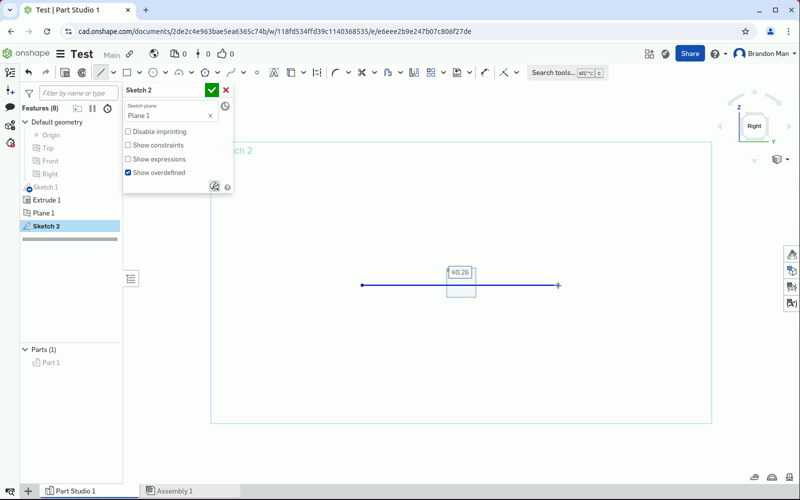
key_down(shift)
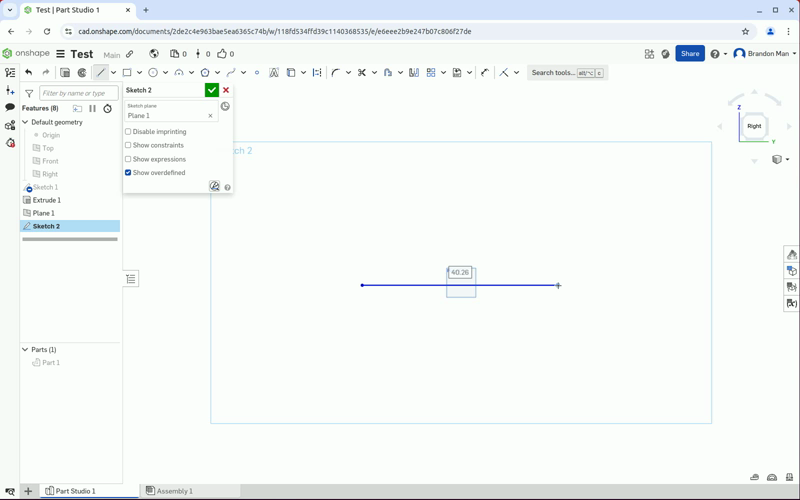
mouse_move(588, 285)
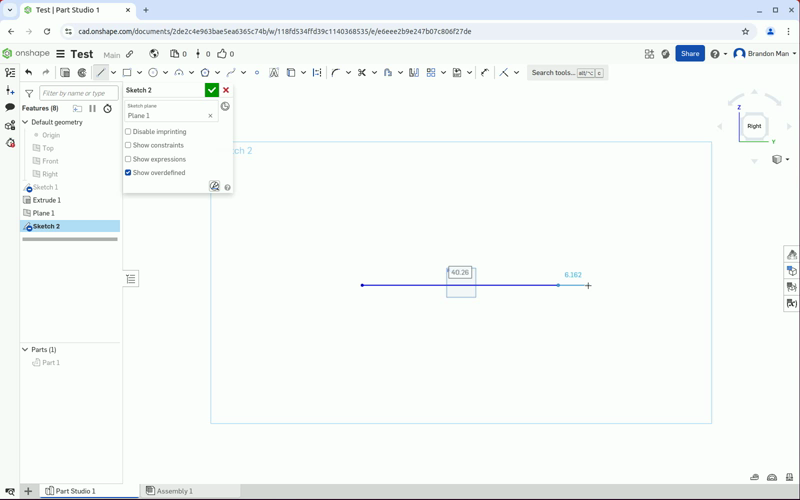
mouse_move(558, 281)
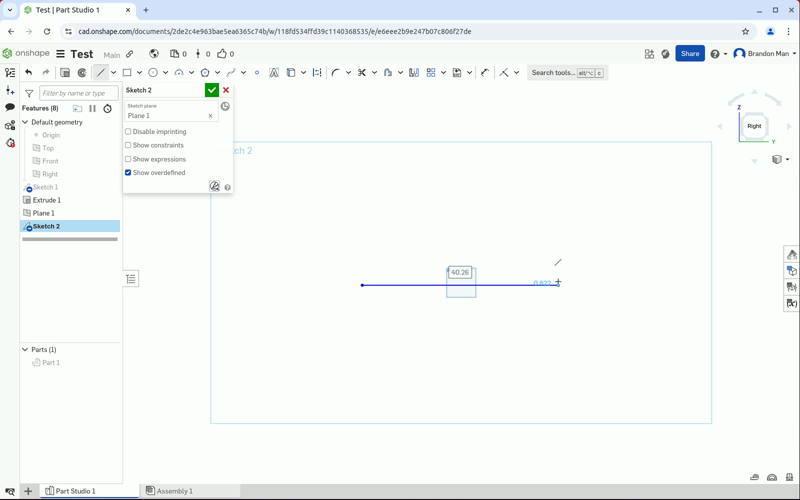
scroll(6)
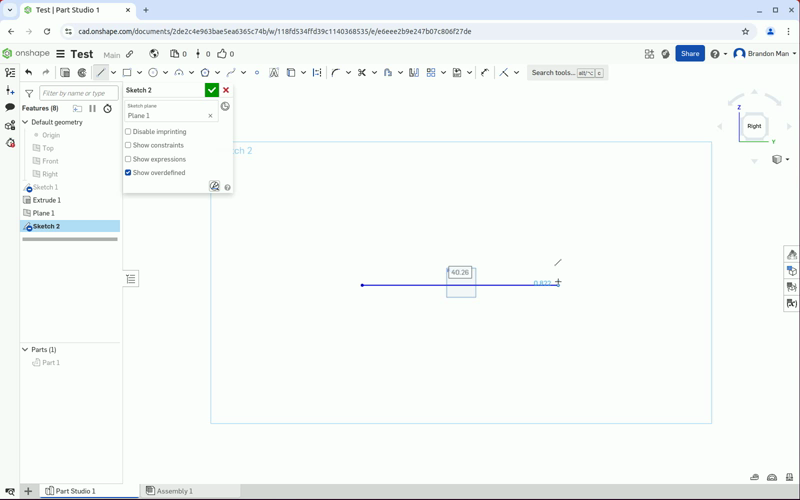
scroll(6)
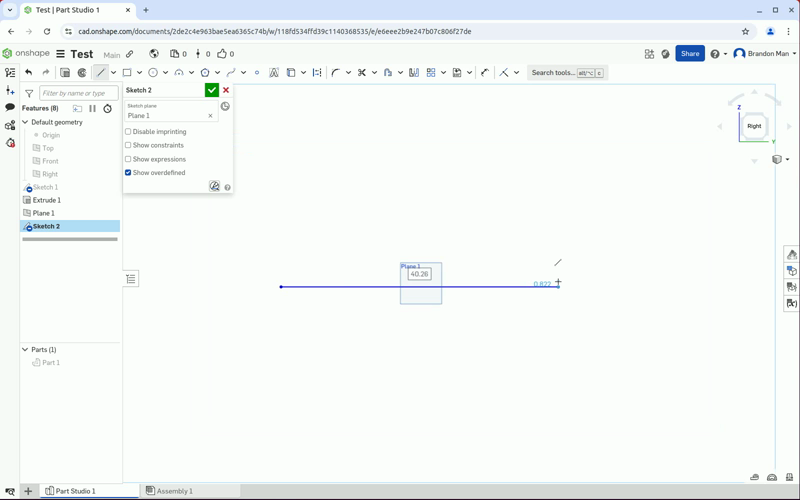
scroll(6)
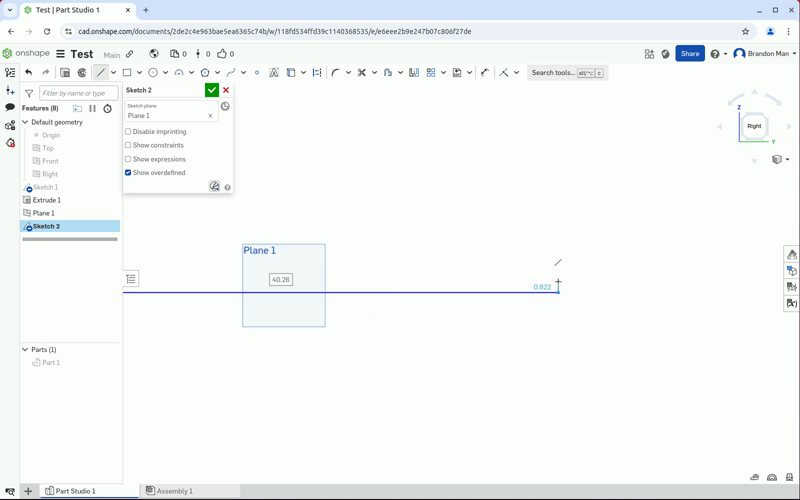
scroll(6)
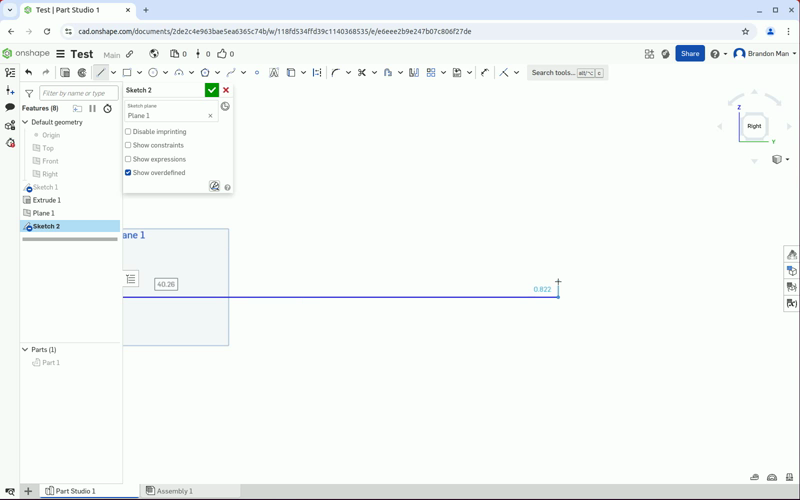
scroll(6)
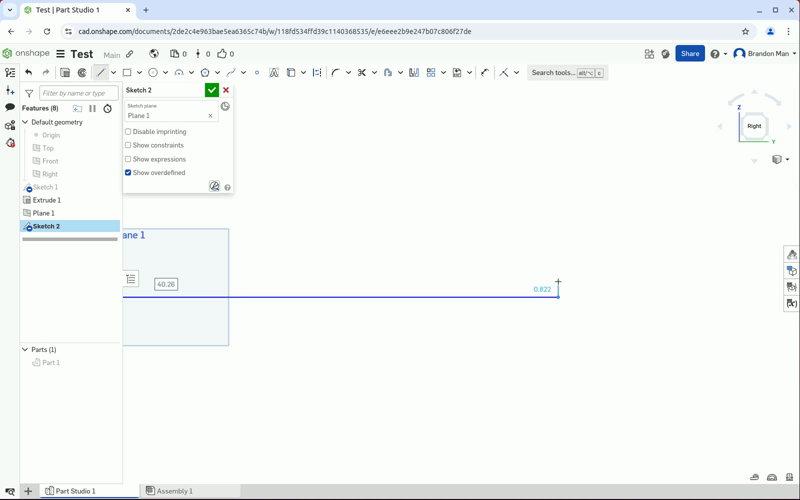
scroll(6)
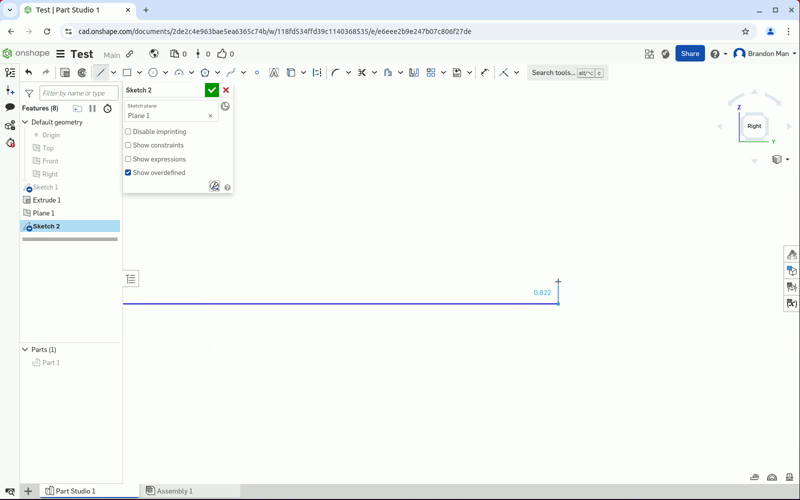
scroll(6)
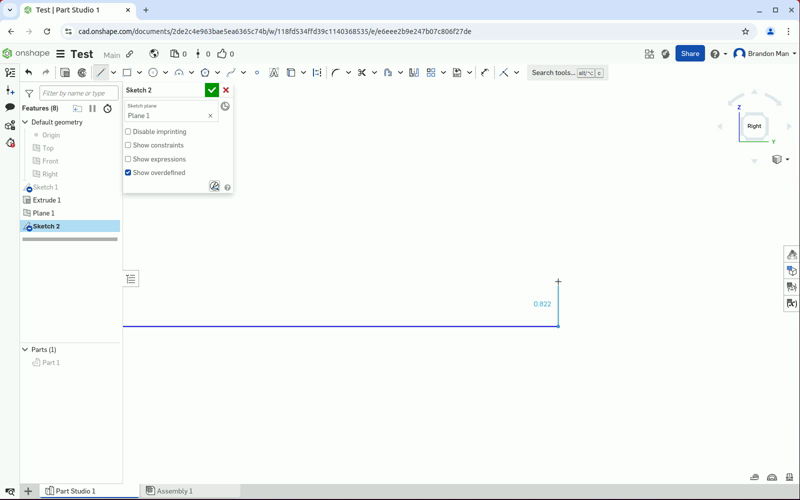
click(558, 281)
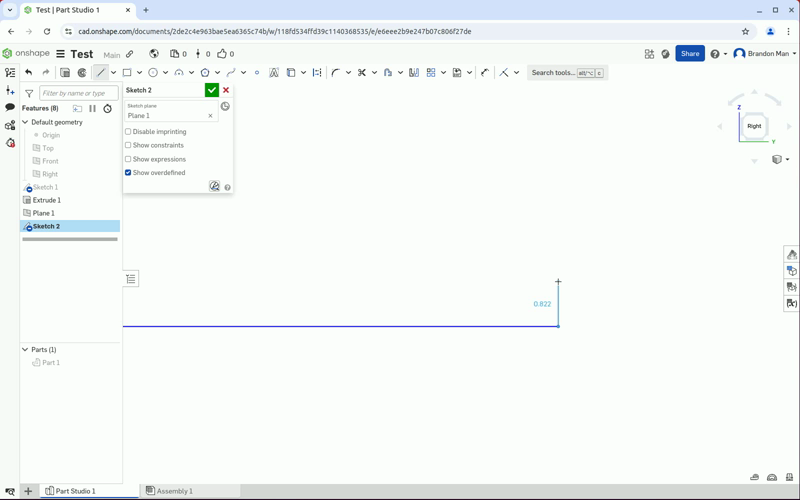
scroll(-6)
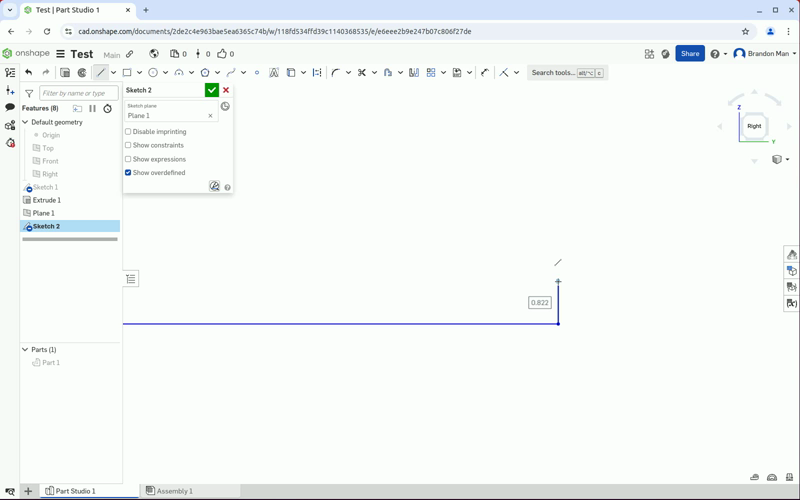
scroll(-6)
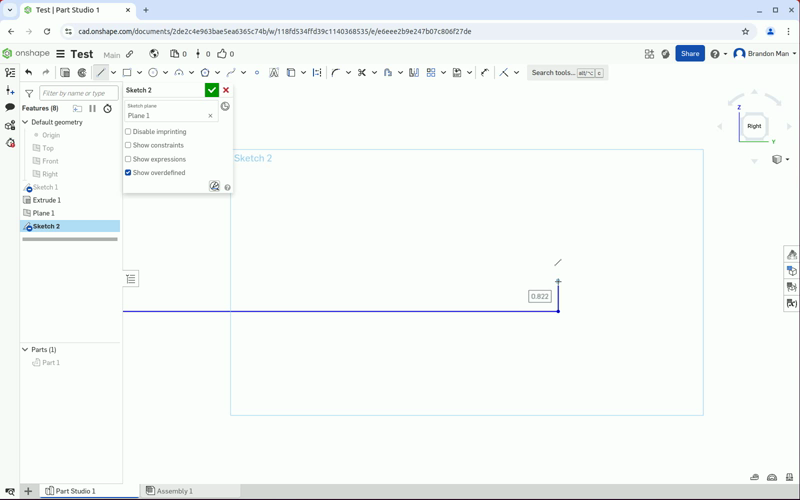
scroll(-6)
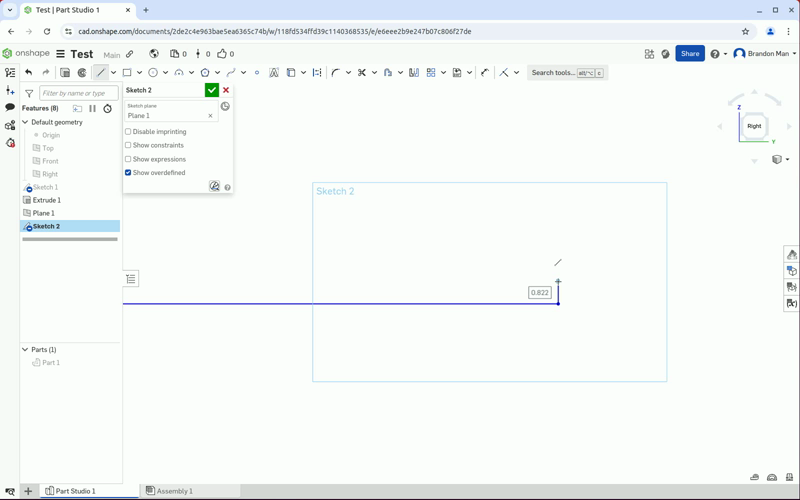
scroll(-6)
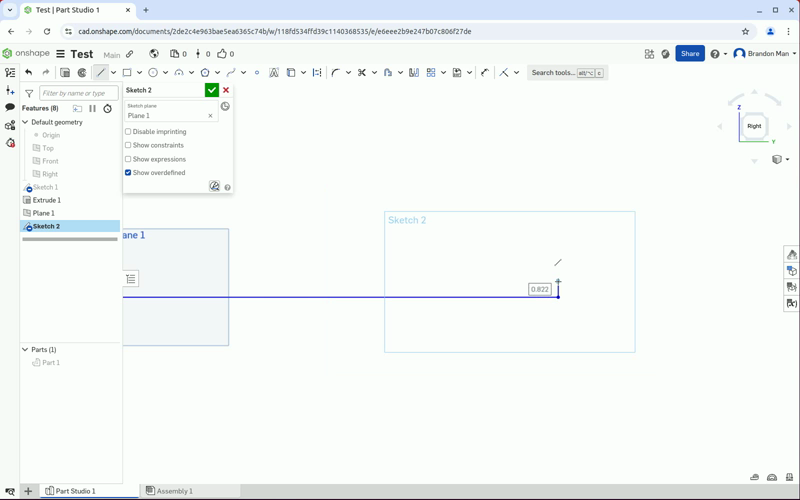
scroll(-6)
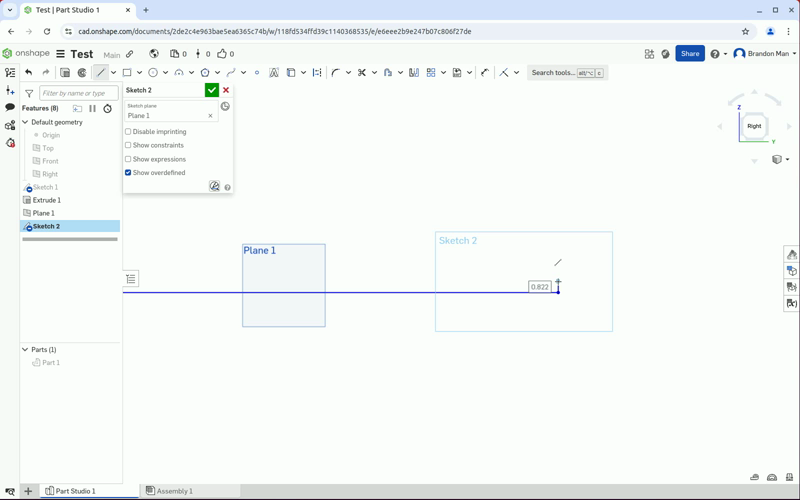
scroll(-6)
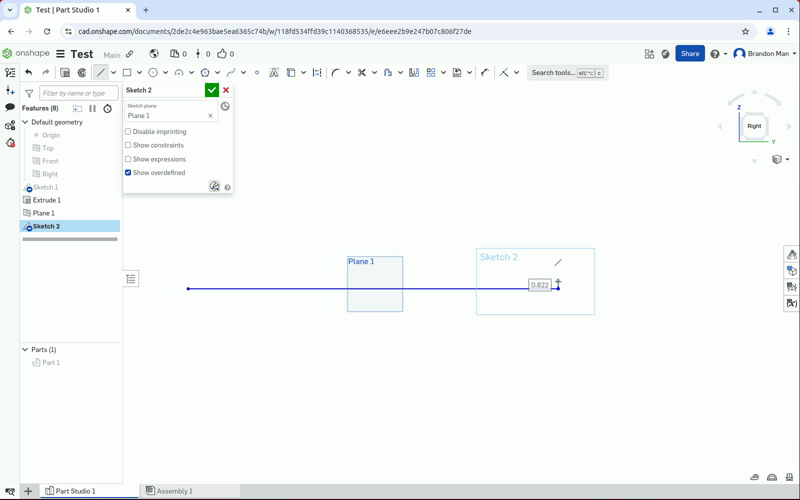
scroll(-6)
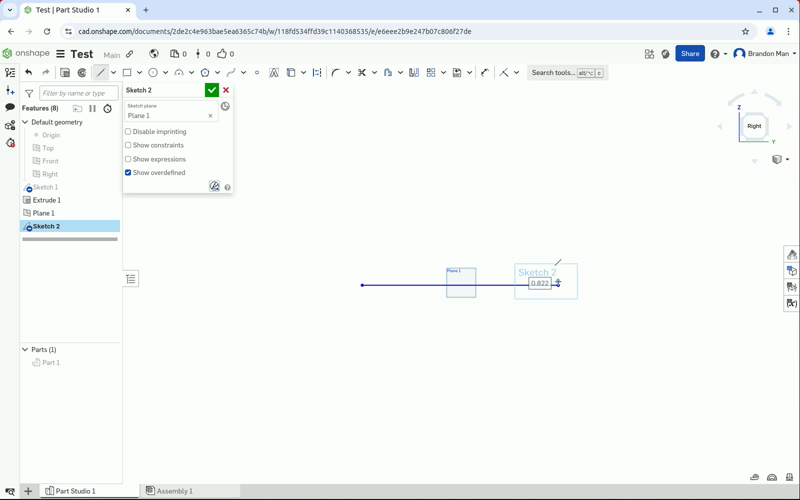
key_up(shift)
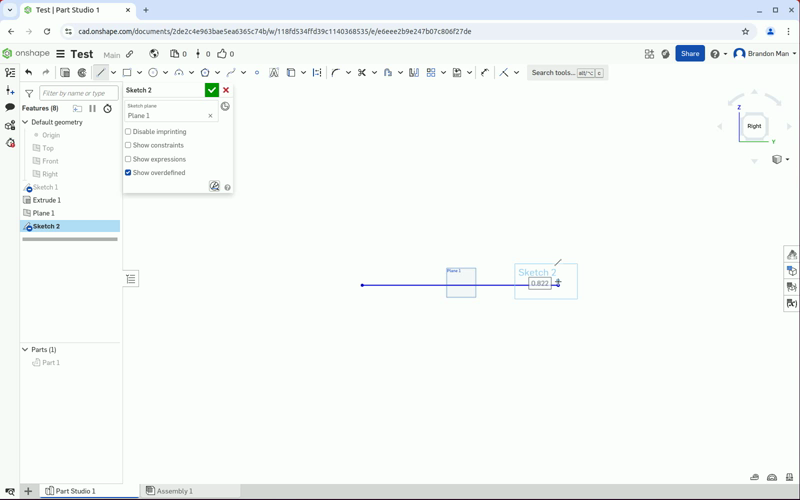
key_down(shift)
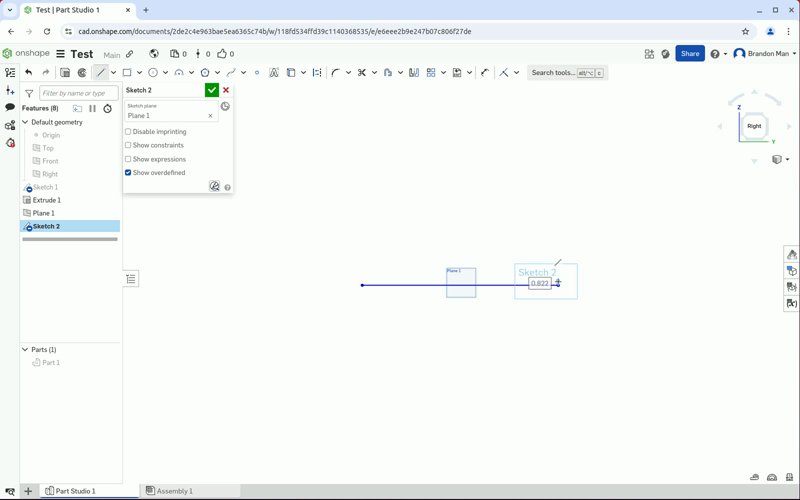
mouse_move(362, 281)
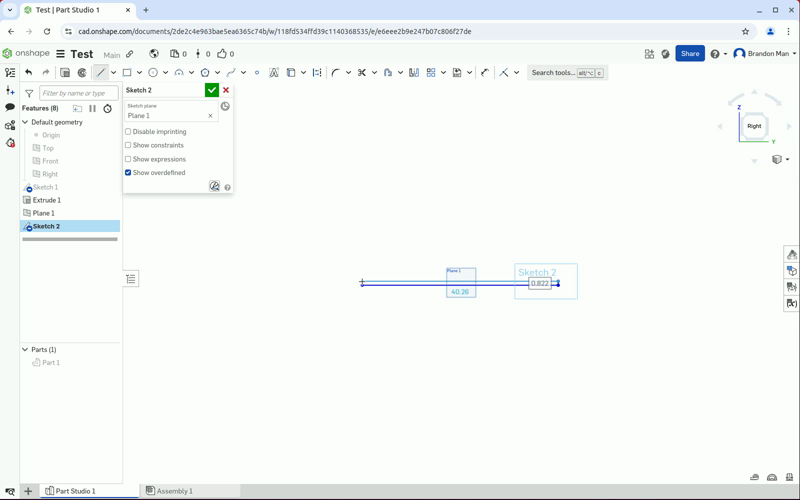
scroll(6)
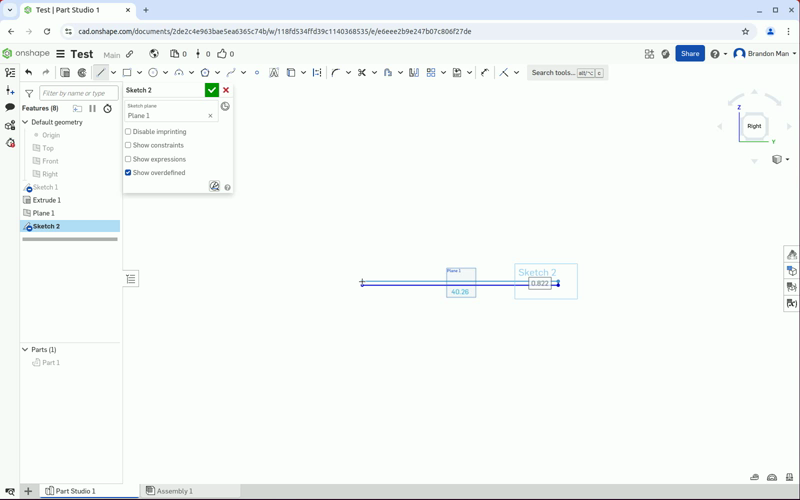
scroll(6)
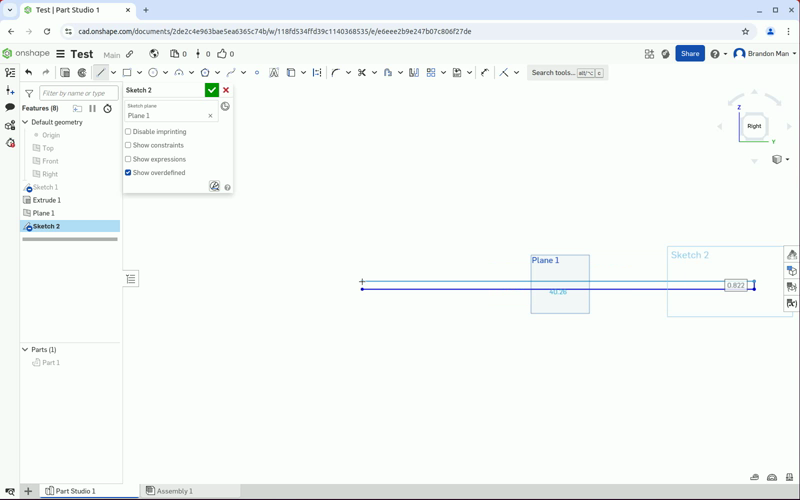
scroll(6)
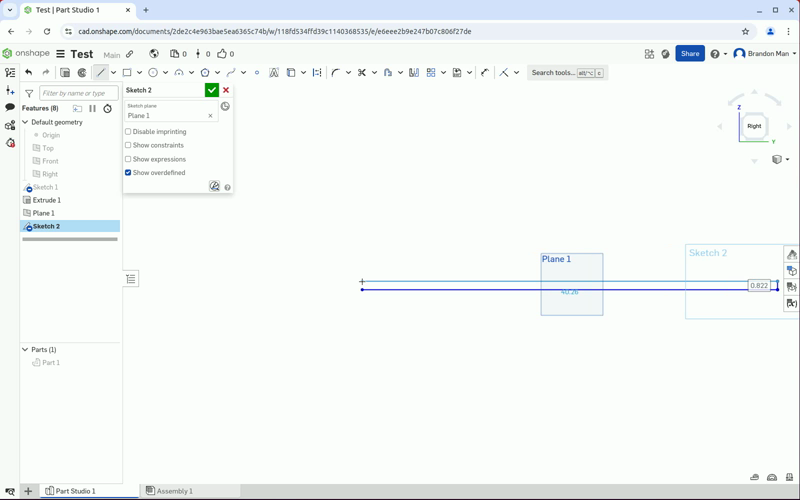
scroll(6)
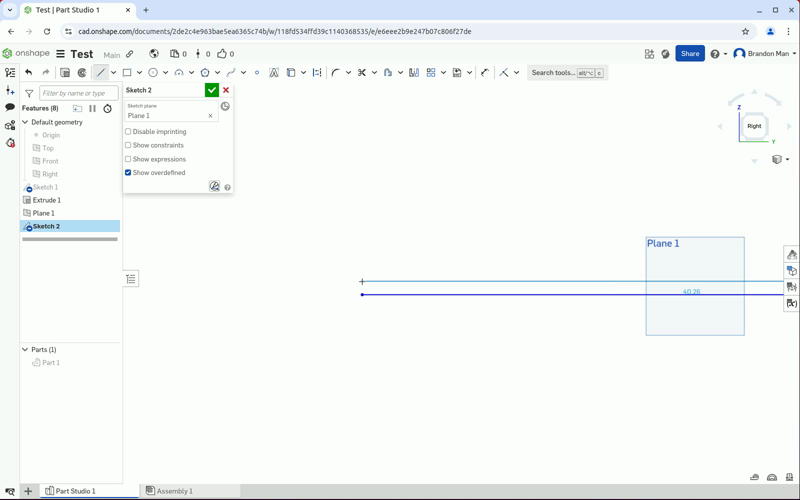
scroll(6)
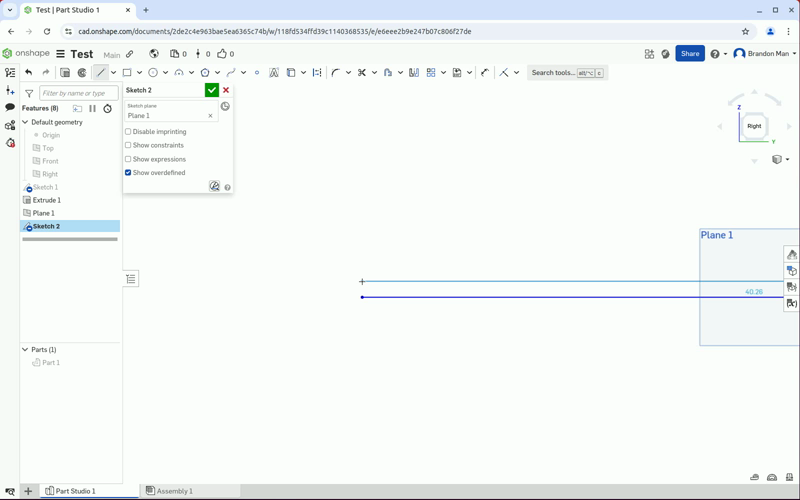
scroll(6)
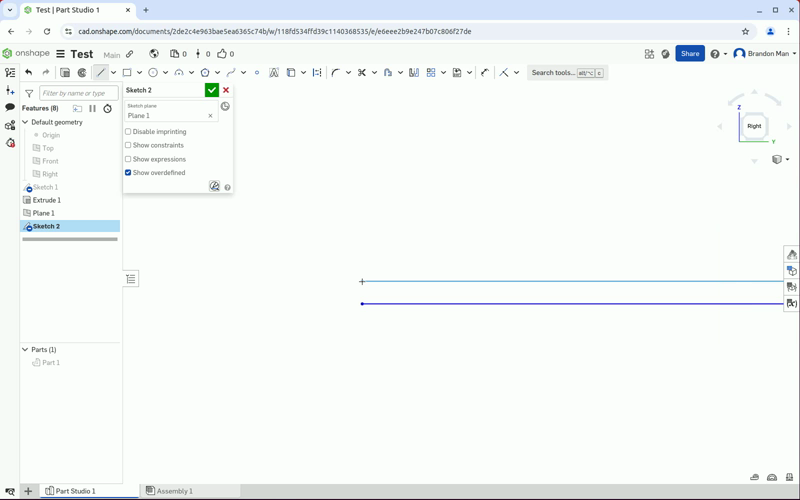
scroll(6)
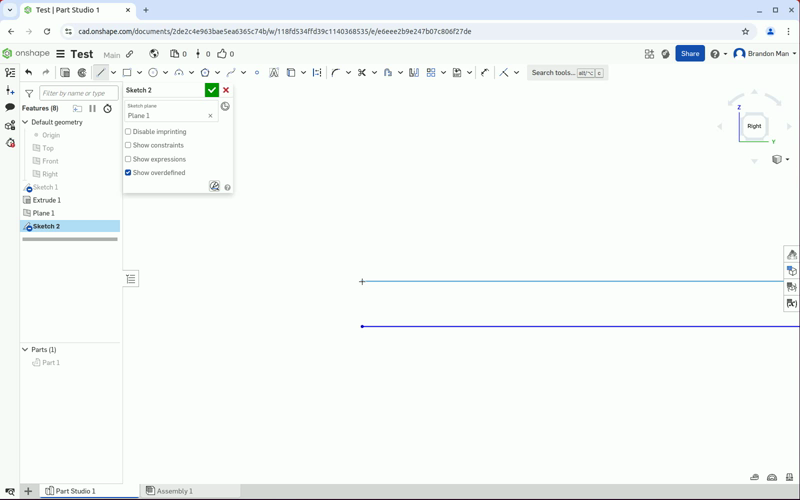
click(362, 281)
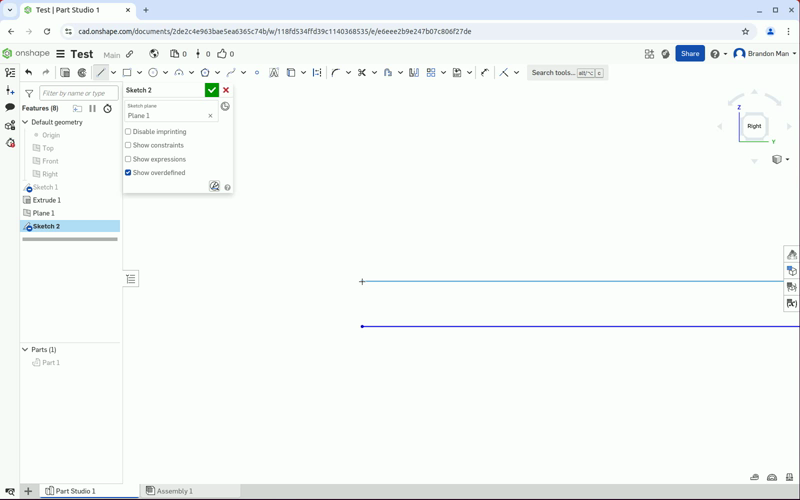
scroll(-6)
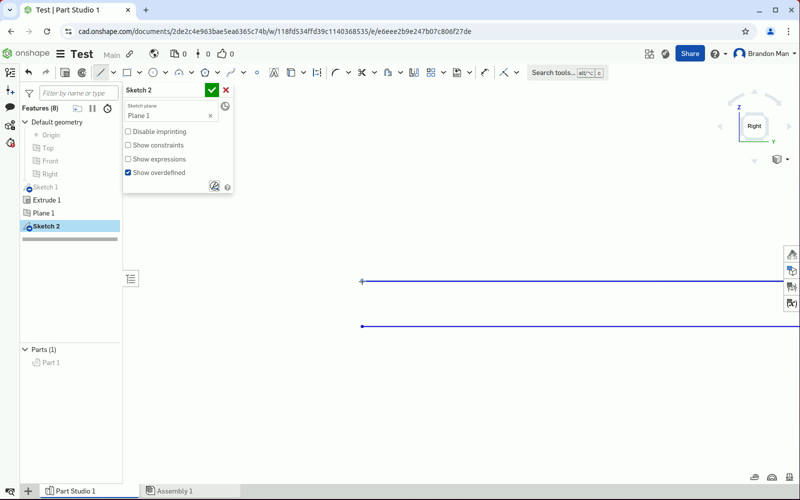
scroll(-6)
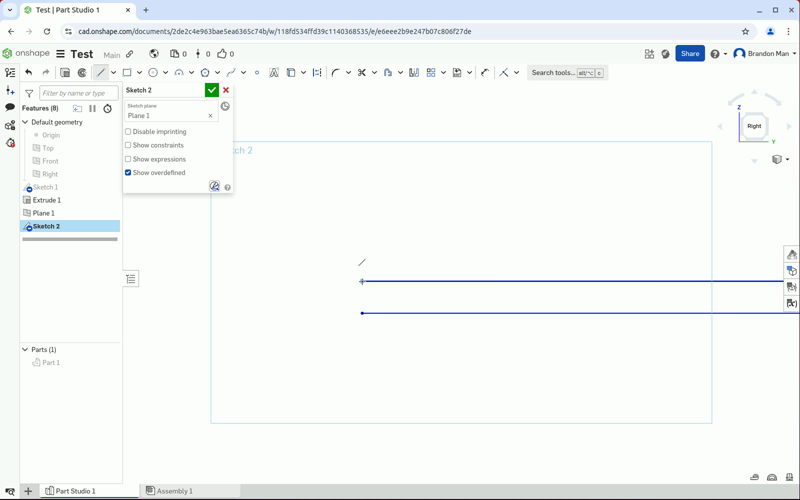
scroll(-6)
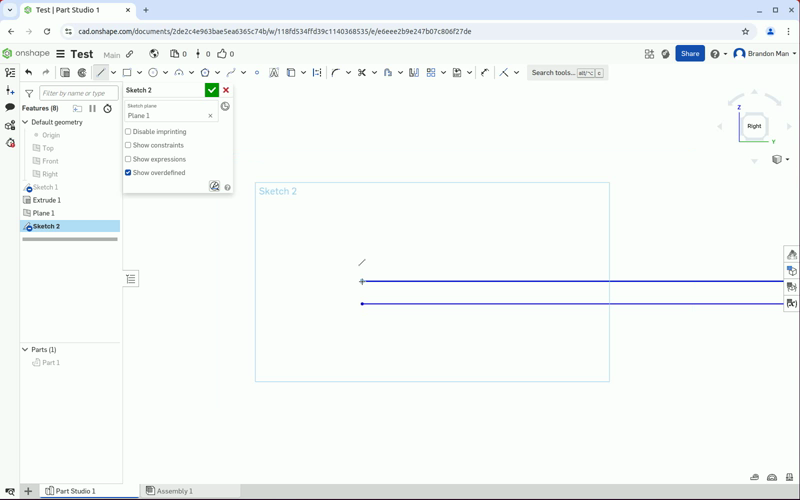
scroll(-6)
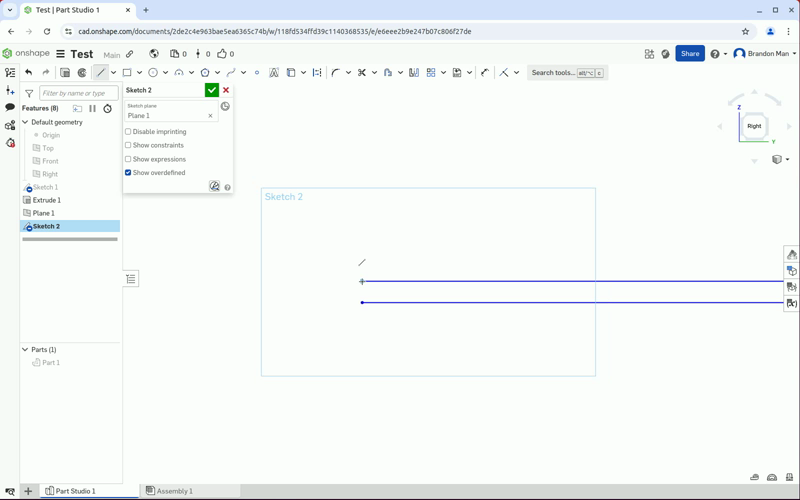
scroll(-6)
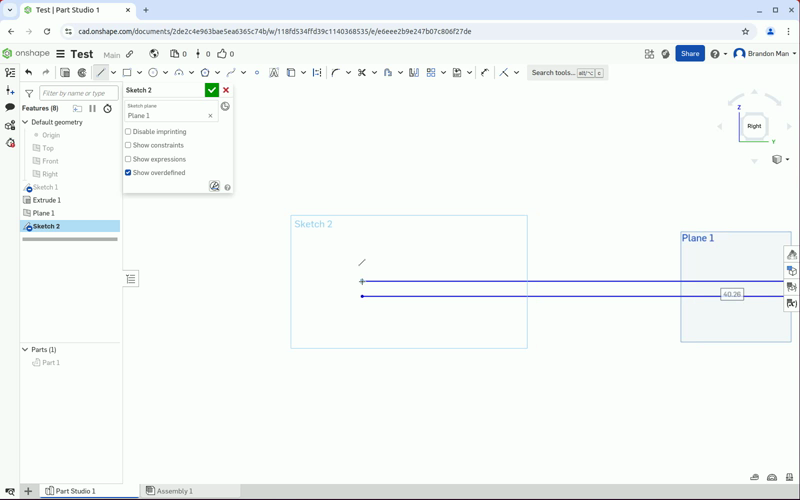
scroll(-6)
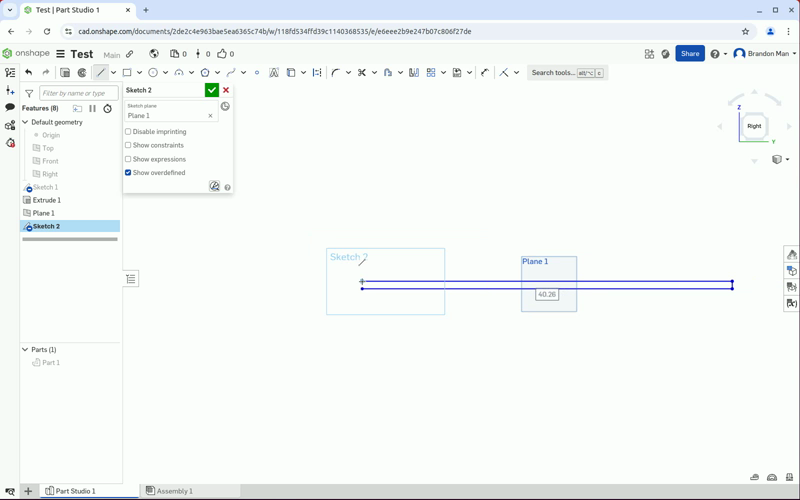
scroll(-6)
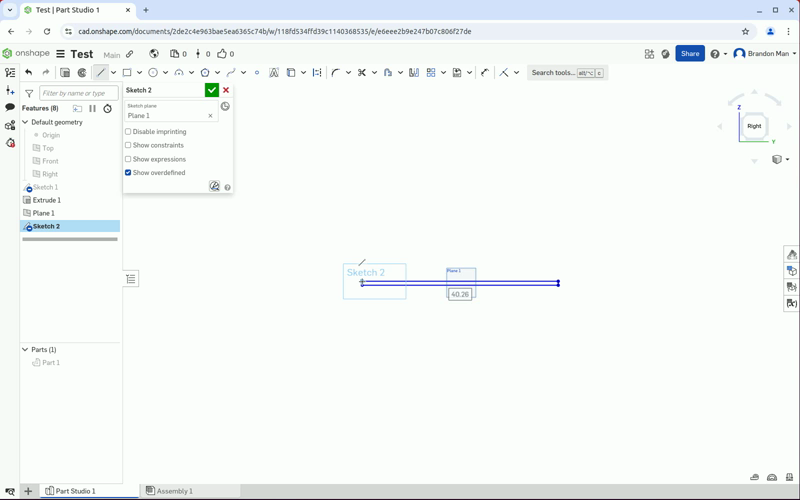
key_up(shift)
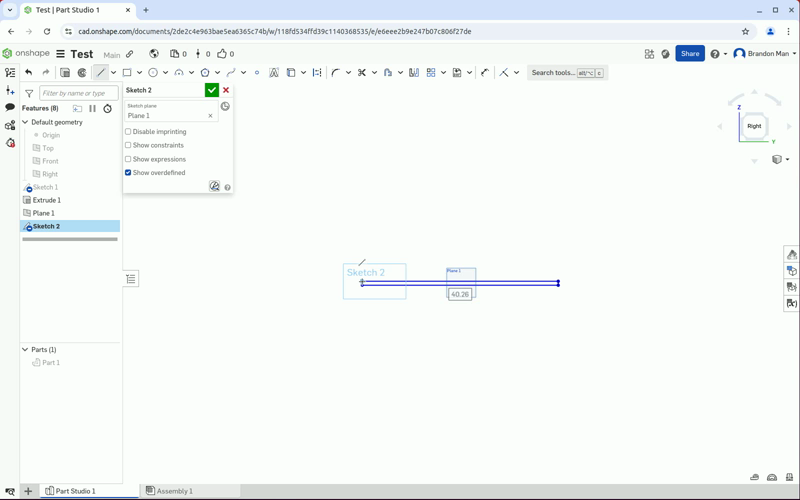
mouse_move(392, 281)
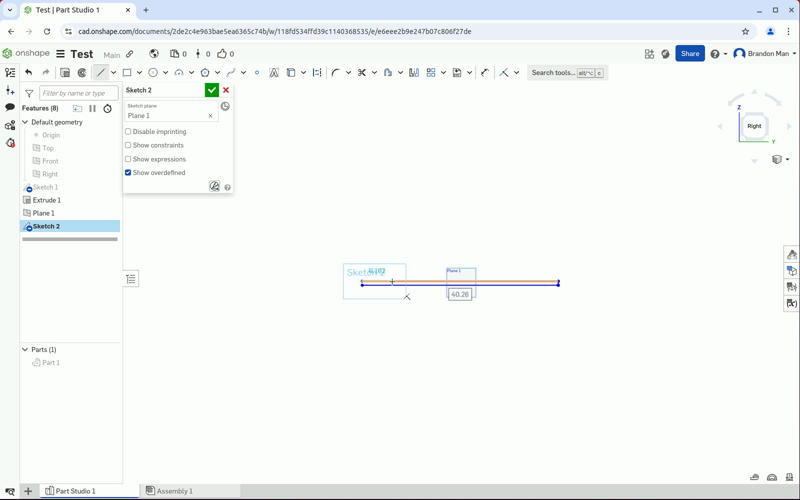
key_down(shift)
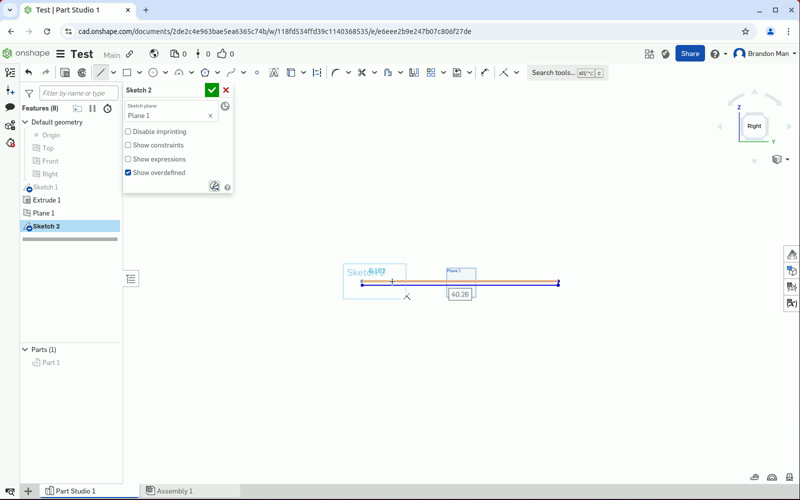
mouse_move(362, 285)
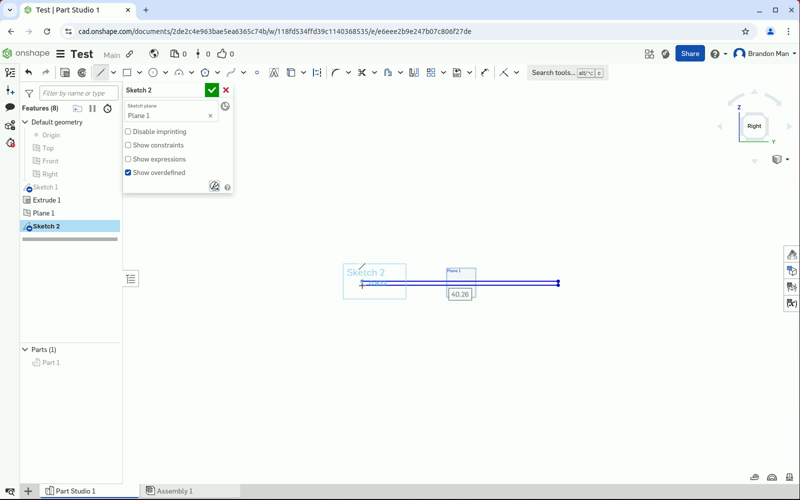
scroll(6)
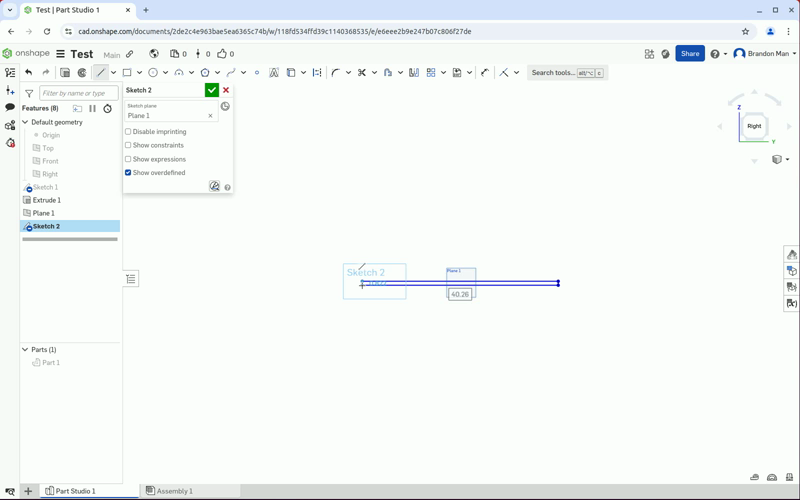
scroll(6)
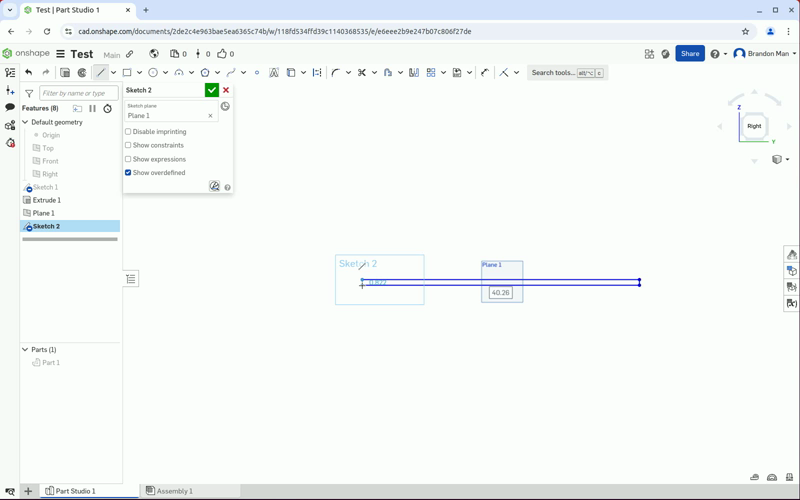
scroll(6)
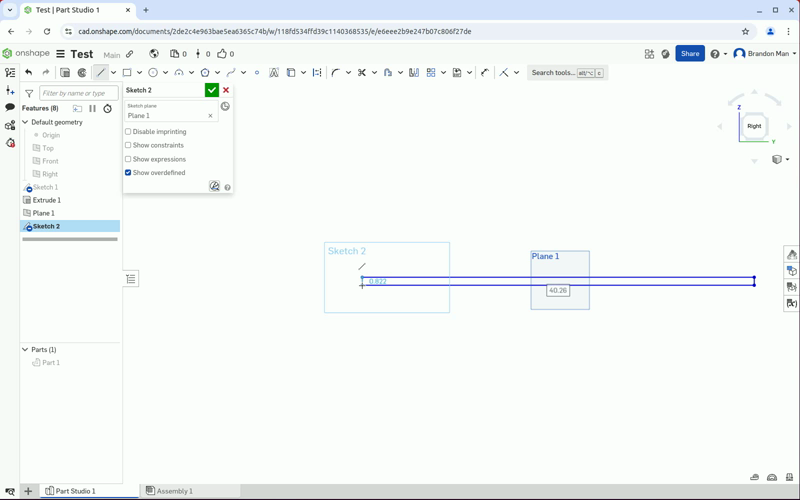
scroll(6)
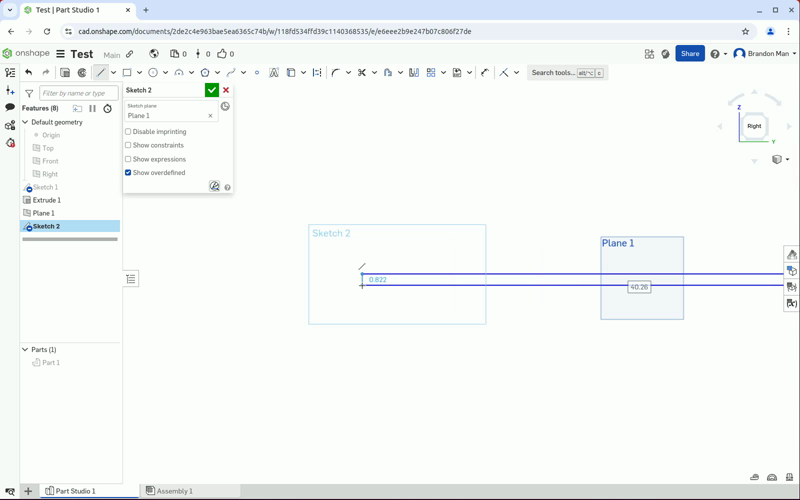
scroll(6)
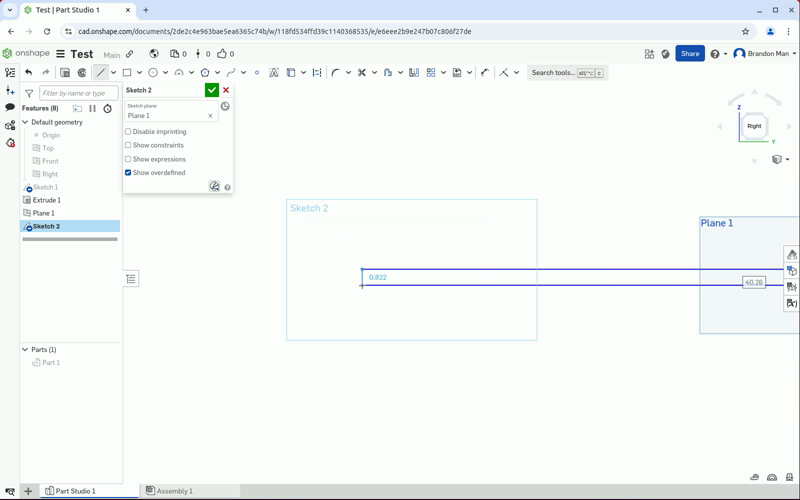
scroll(6)
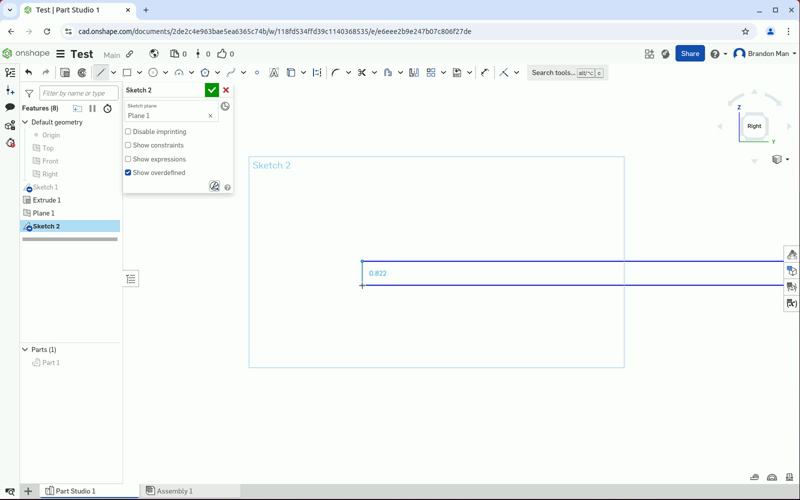
scroll(6)
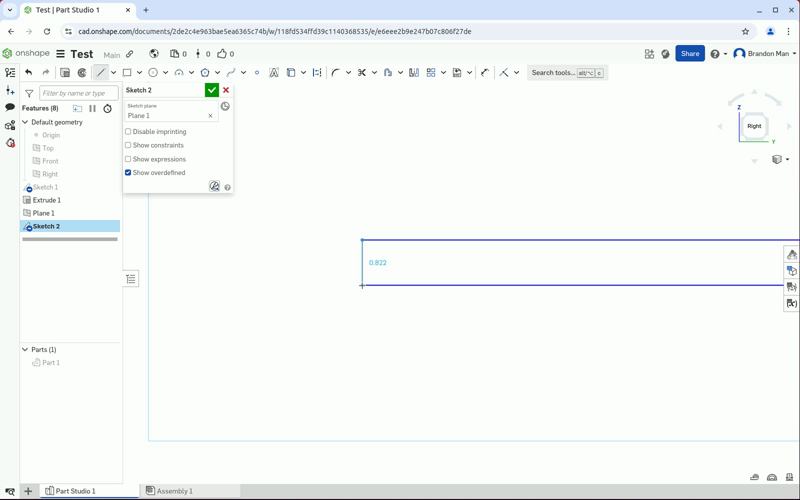
key_up(shift)
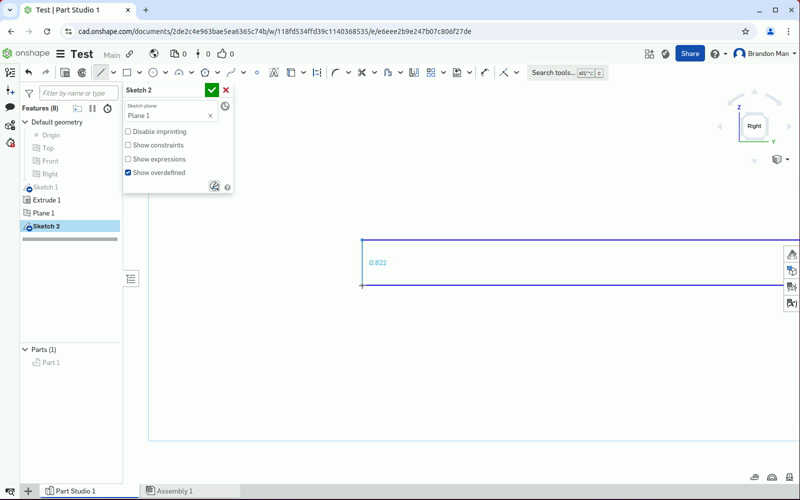
click(362, 285)
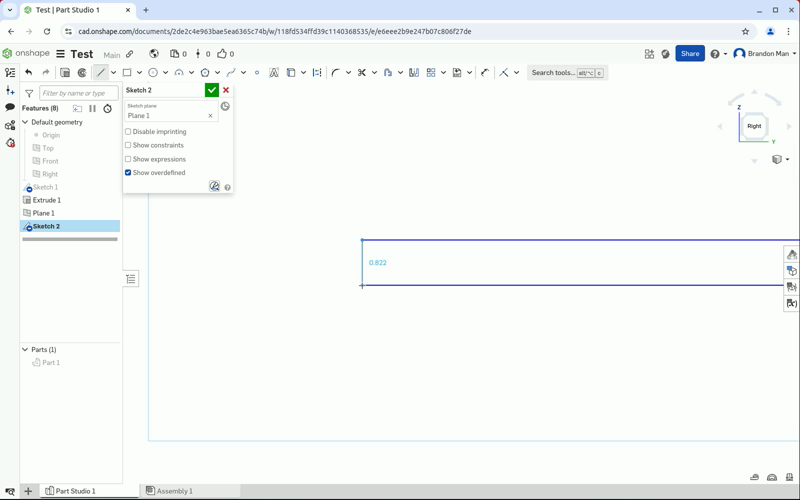
scroll(-6)
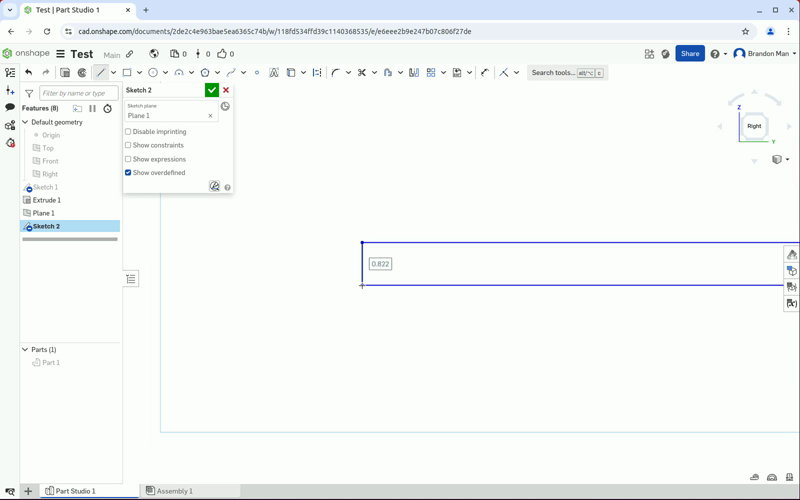
scroll(-6)
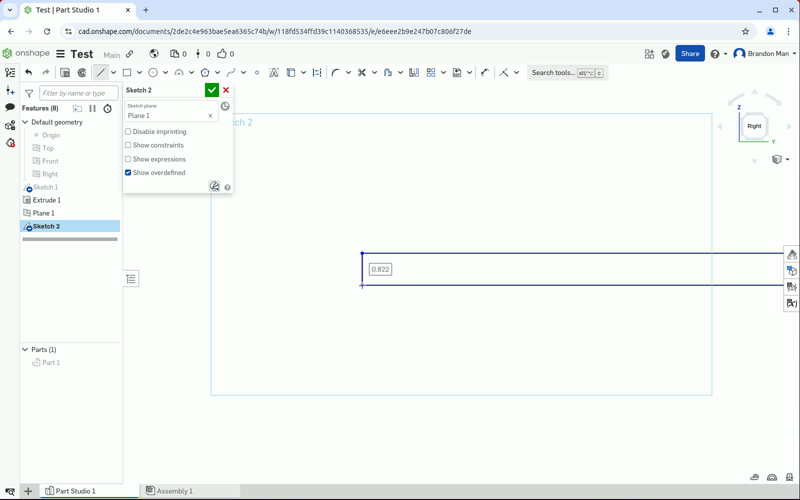
scroll(-6)
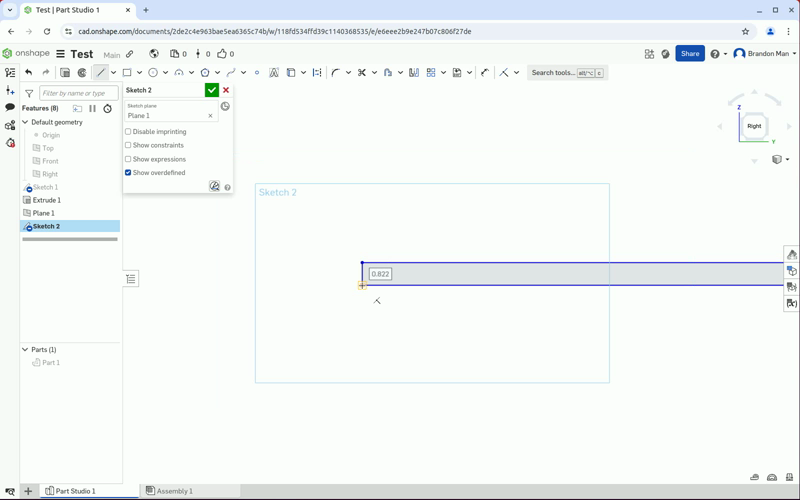
scroll(-6)
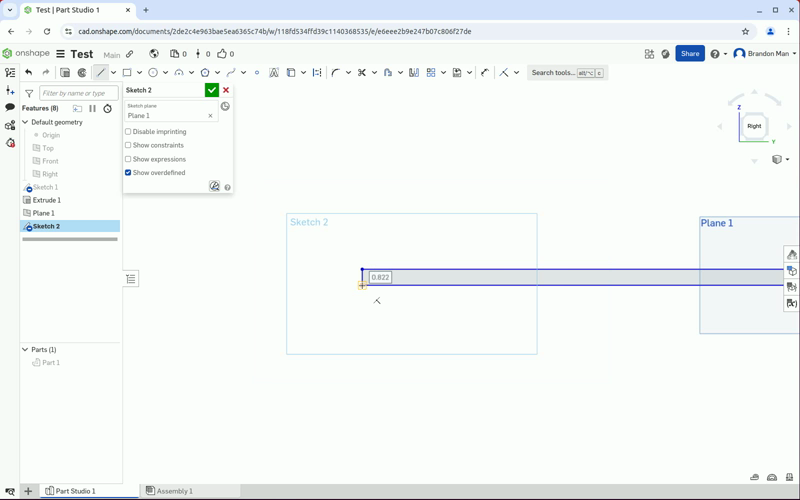
scroll(-6)
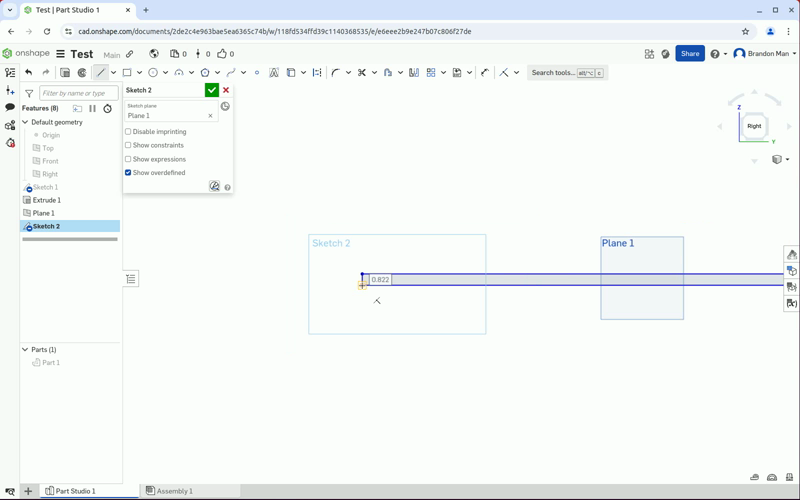
scroll(-6)
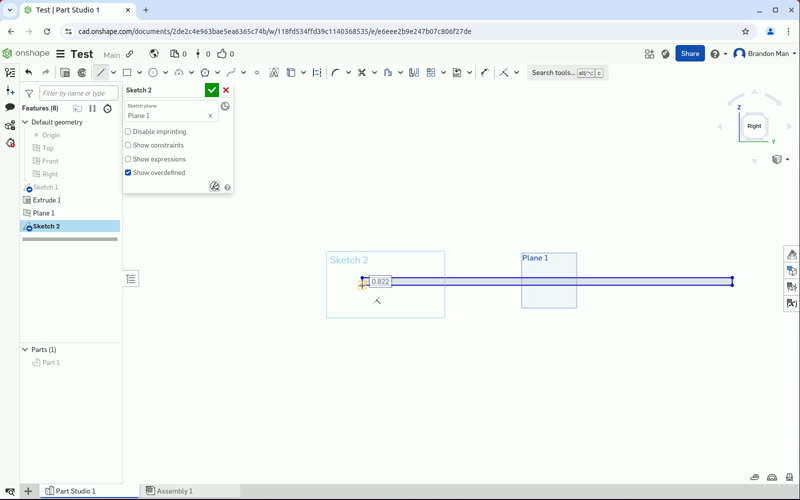
scroll(-6)
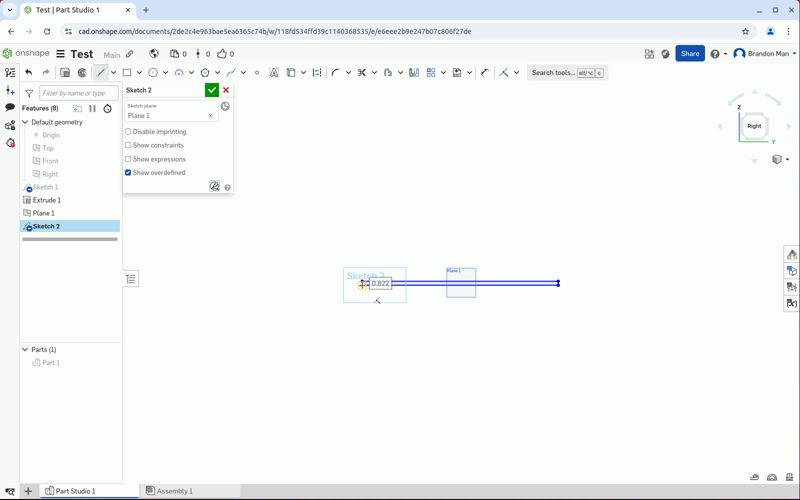
key(esc)
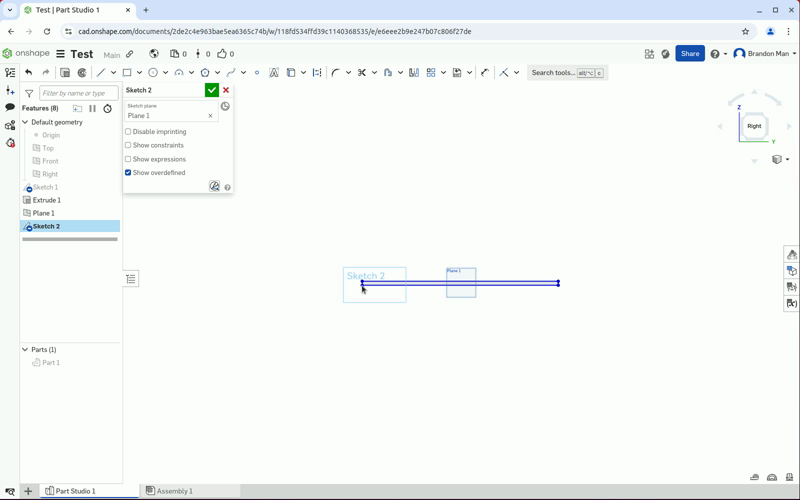
mouse_move(375, 283)
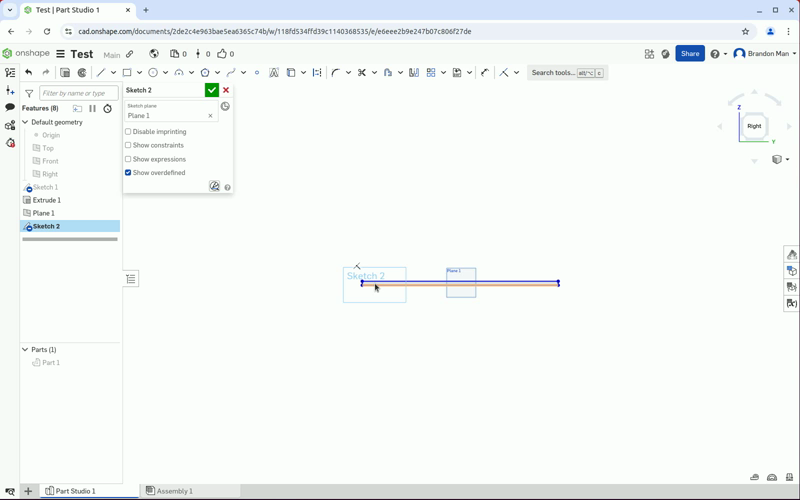
scroll(6)
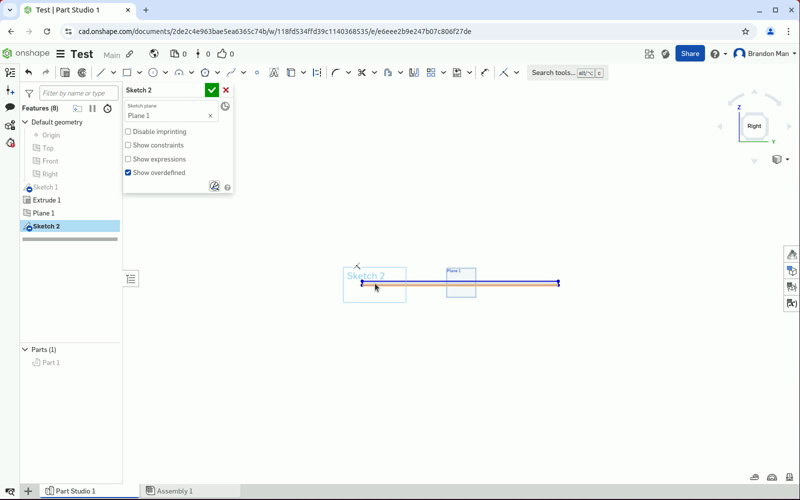
scroll(6)
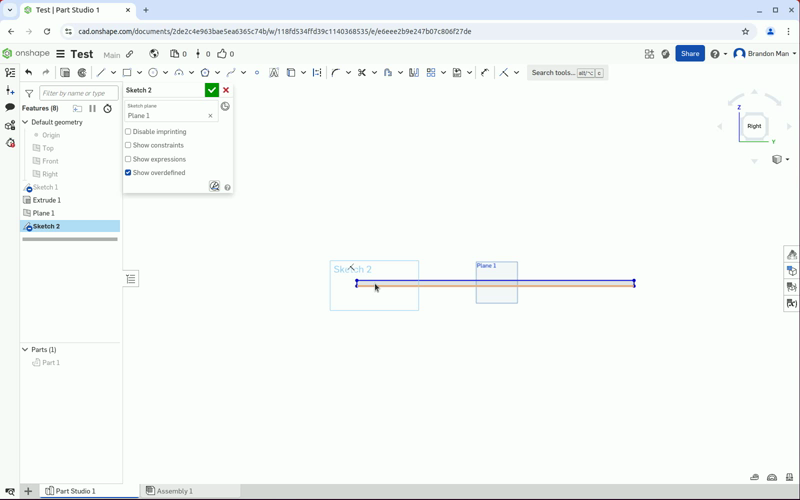
scroll(6)
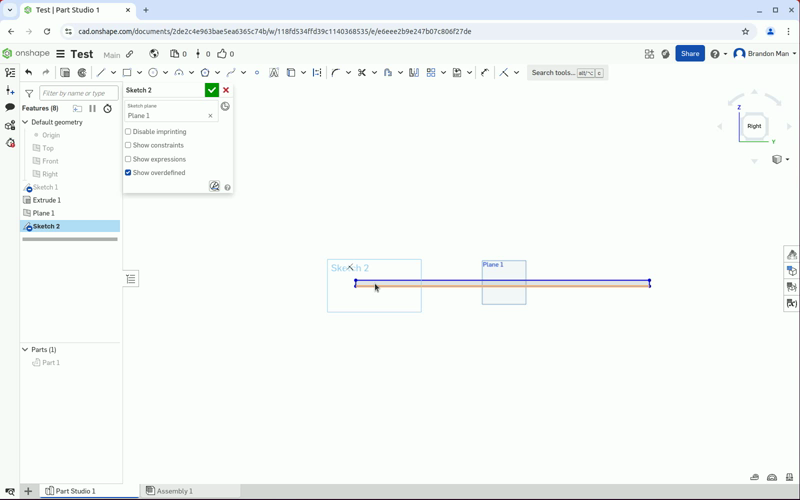
scroll(6)
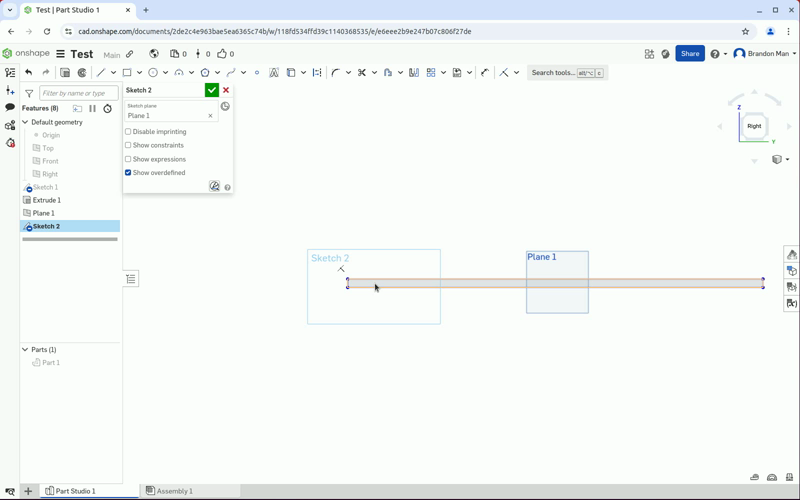
scroll(6)
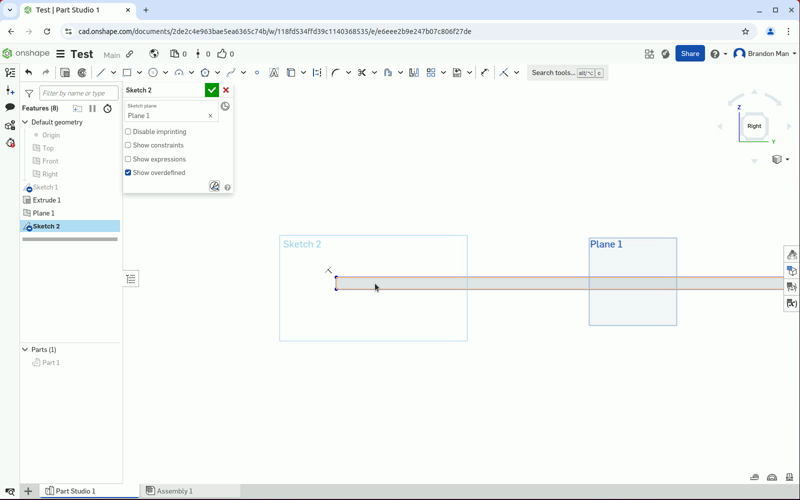
scroll(6)
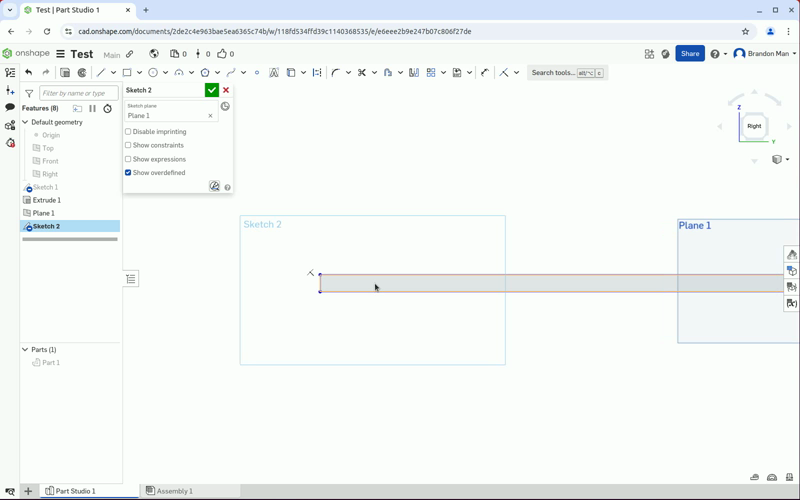
scroll(6)
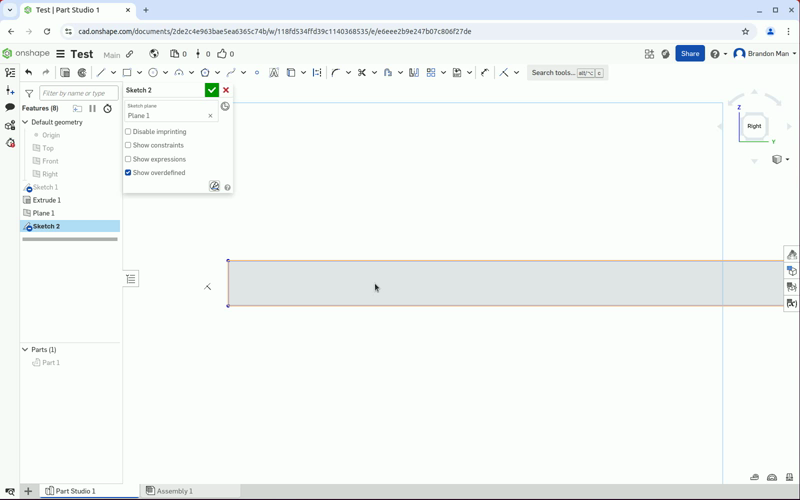
click(375, 283)
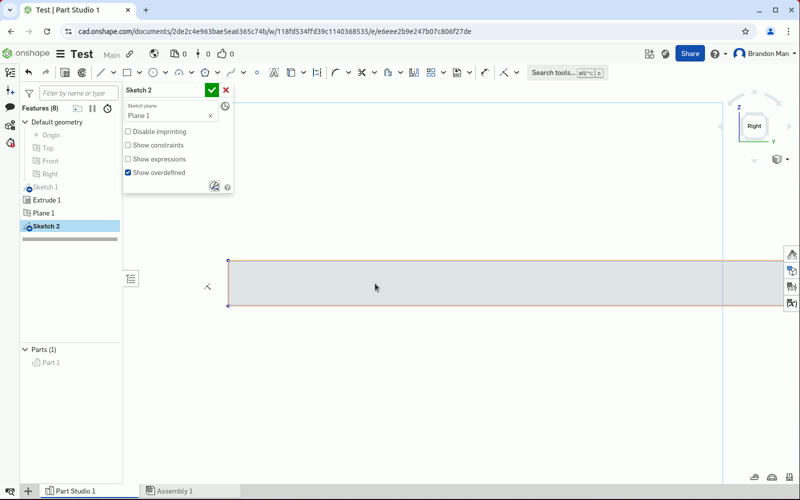
scroll(-6)
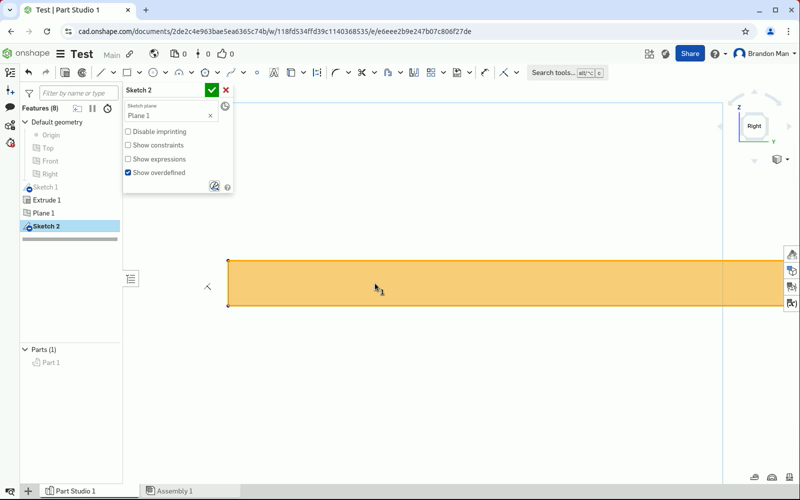
scroll(-6)
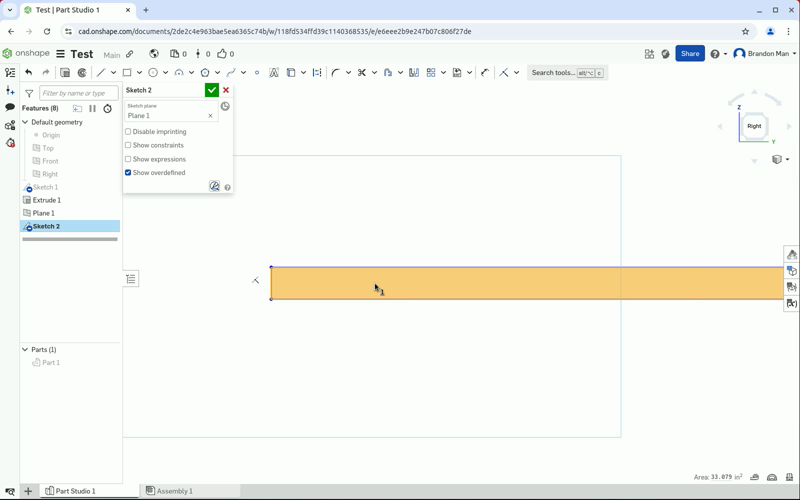
scroll(-6)
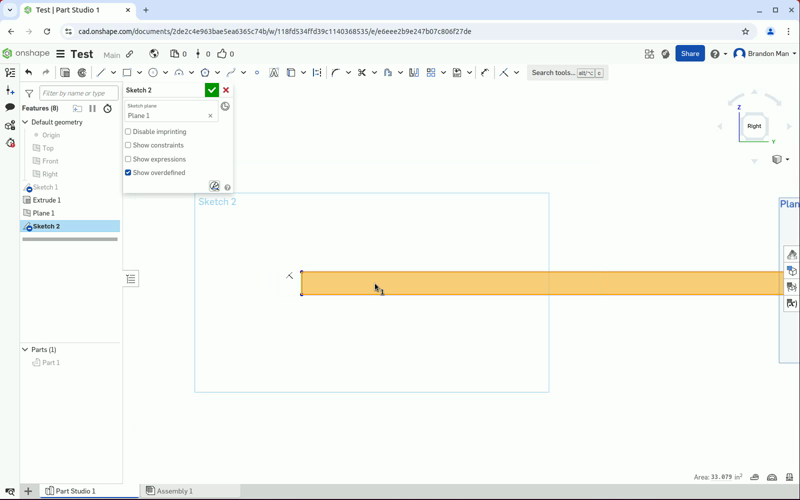
scroll(-6)
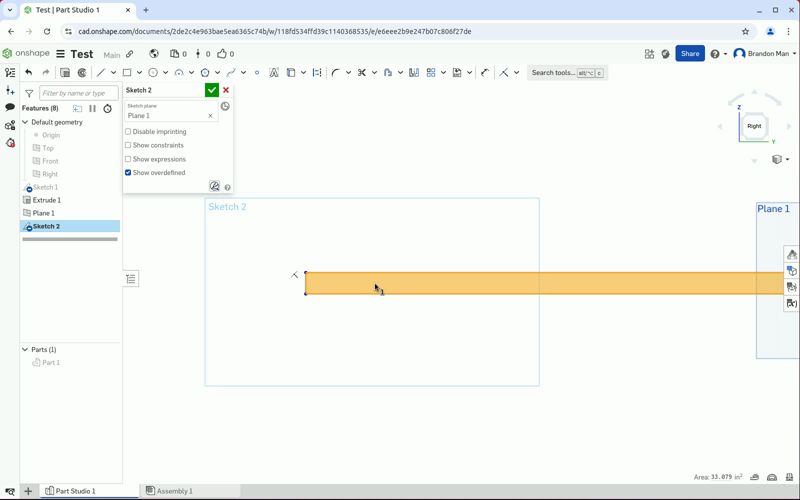
scroll(-6)
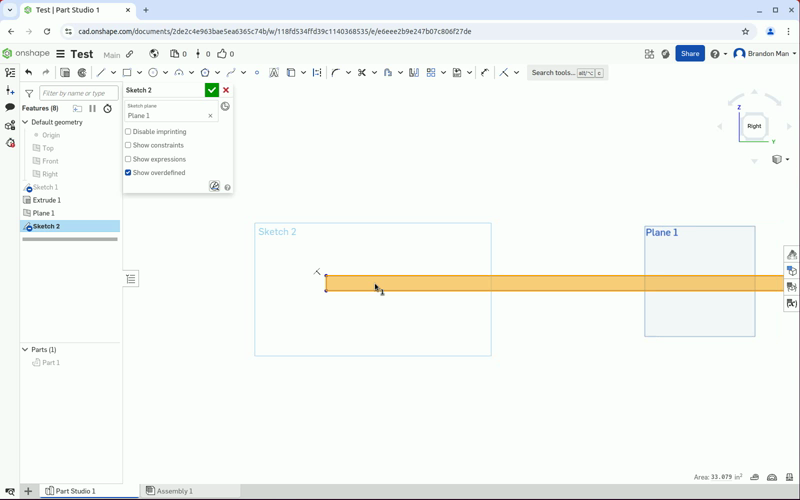
scroll(-6)
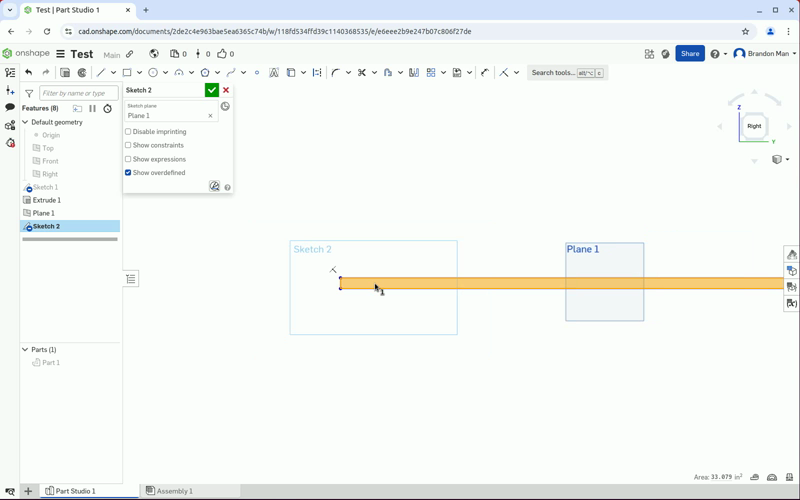
scroll(-6)
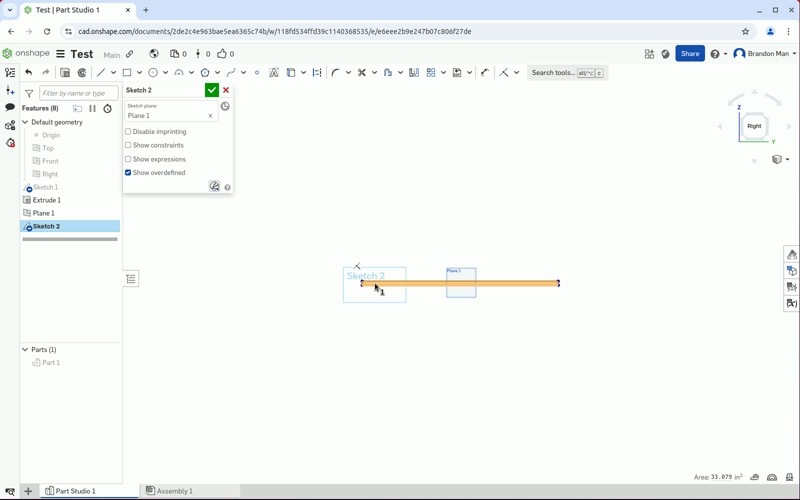
mouse_move(73, 352)
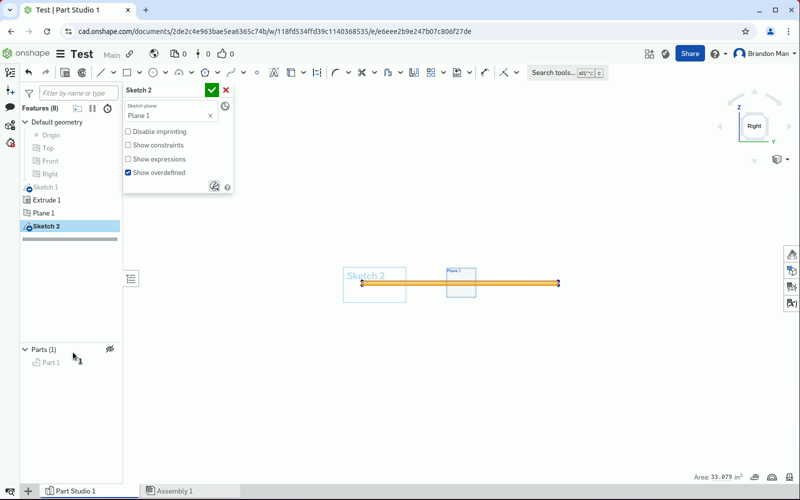
key(shift+y)
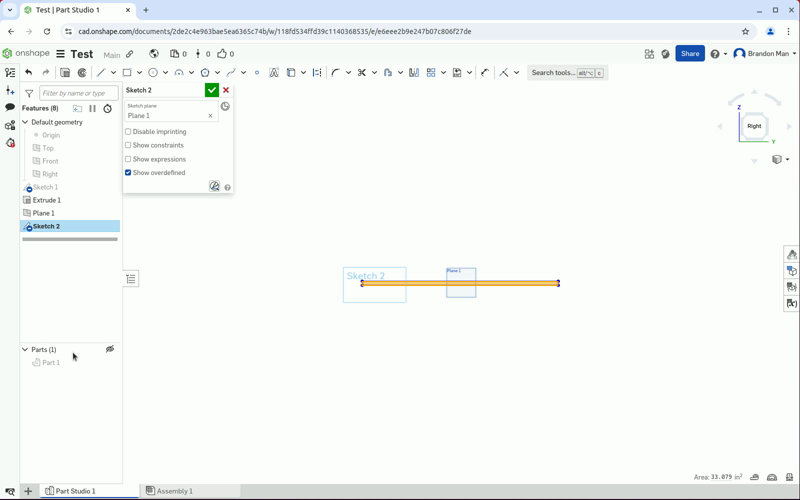
key(shift+e)
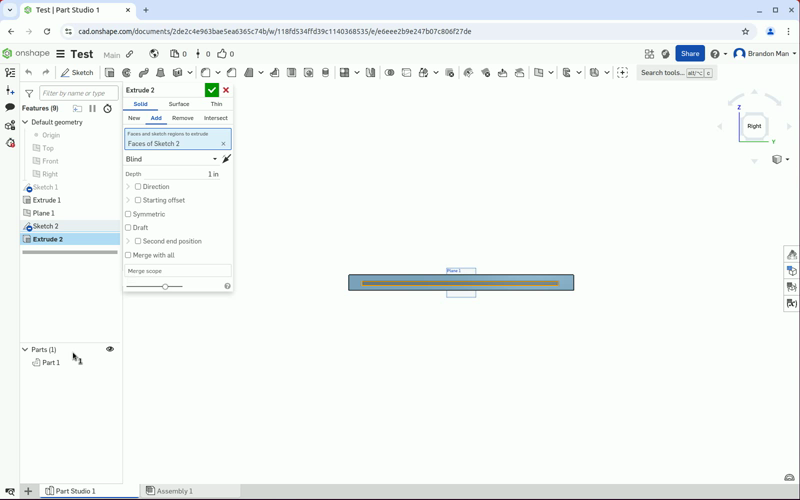
mouse_move(143, 106)
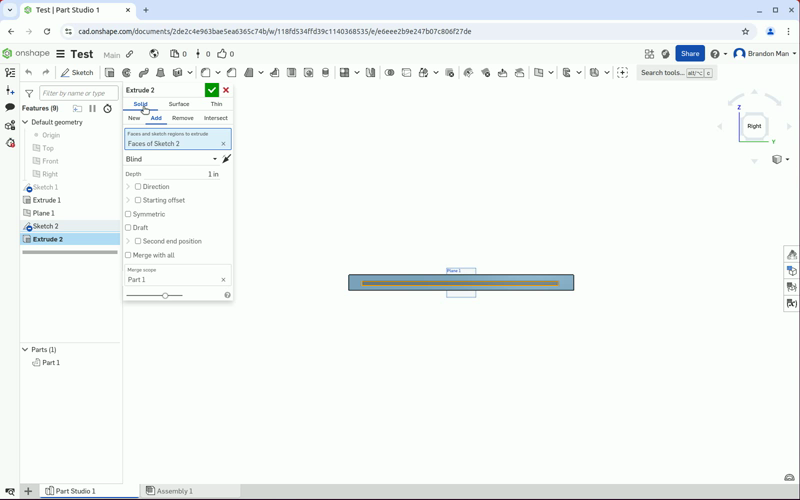
click(143, 106)
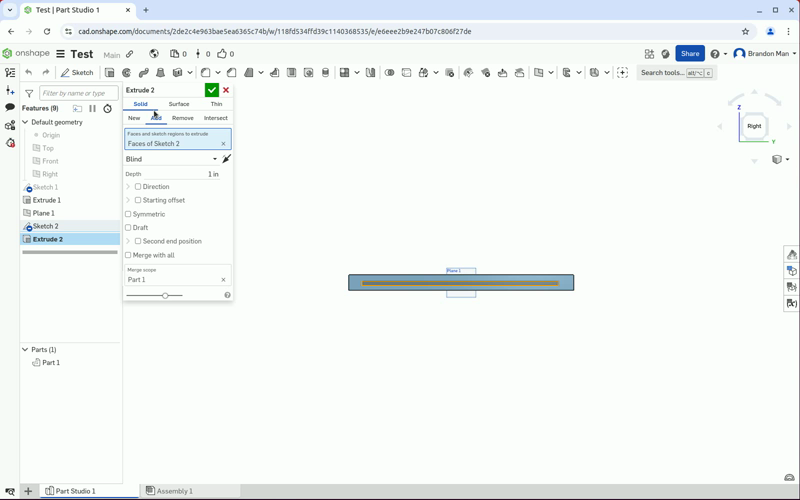
mouse_move(186, 120)
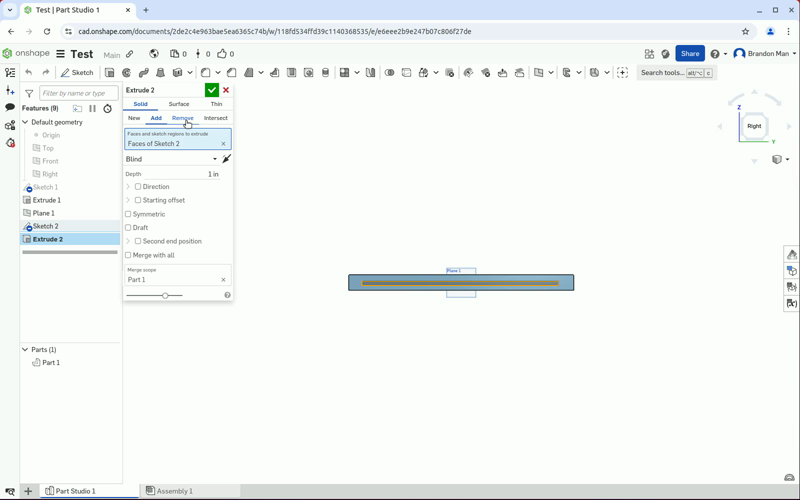
click(186, 120)
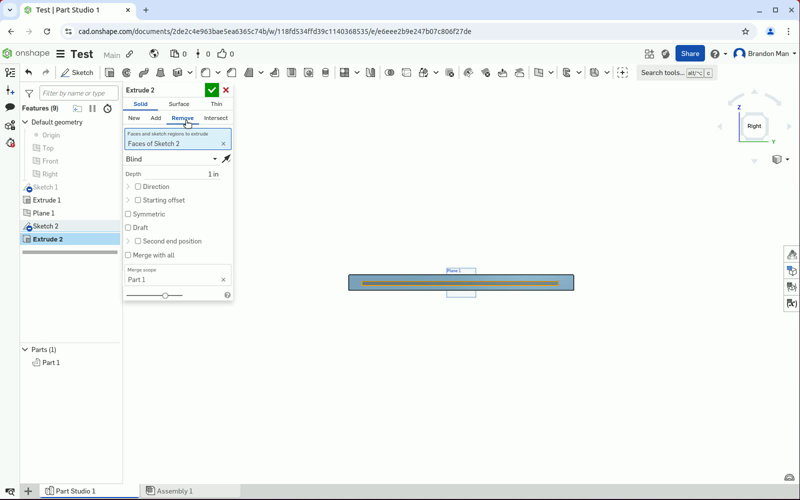
key(tab, 4)
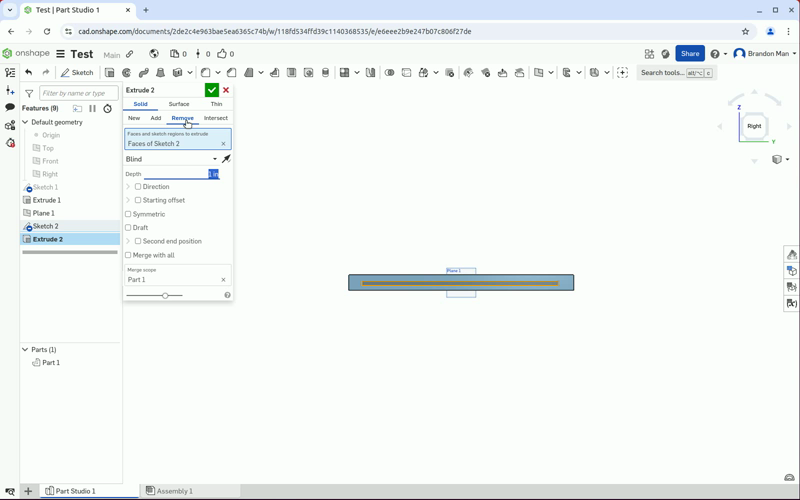
text(3.611)
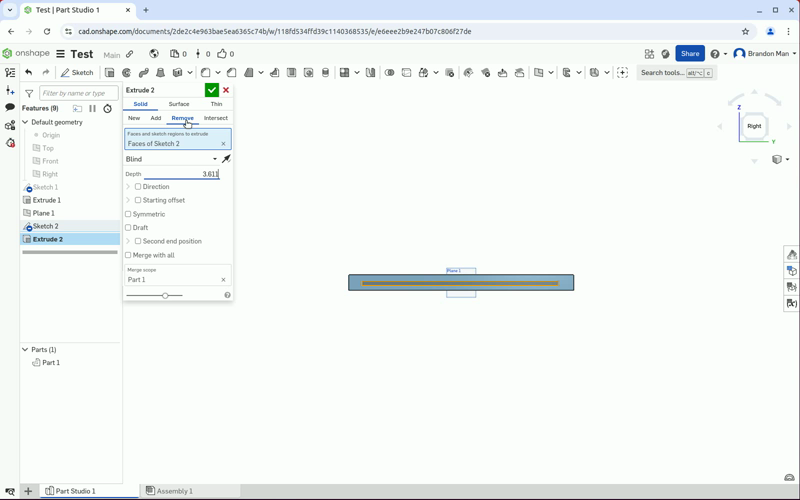
key(tab, 6)
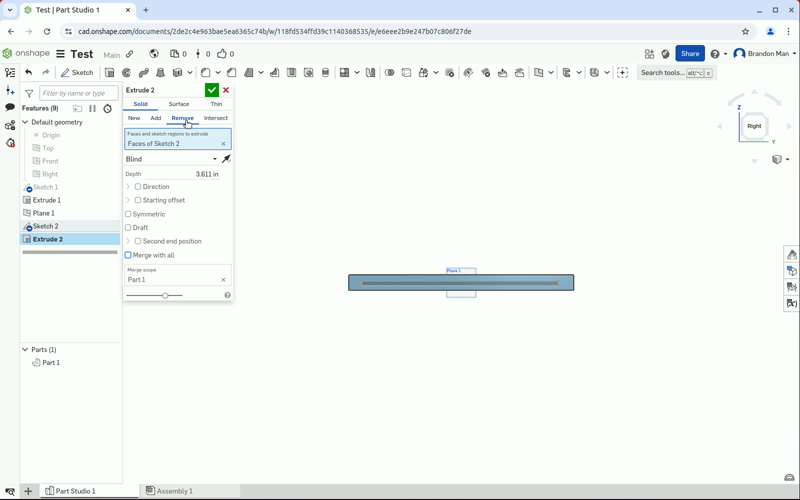
key(space)
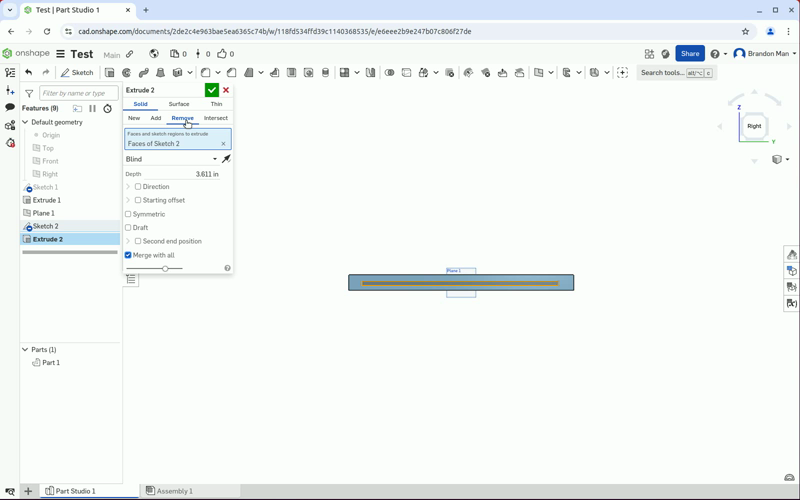
key(enter)
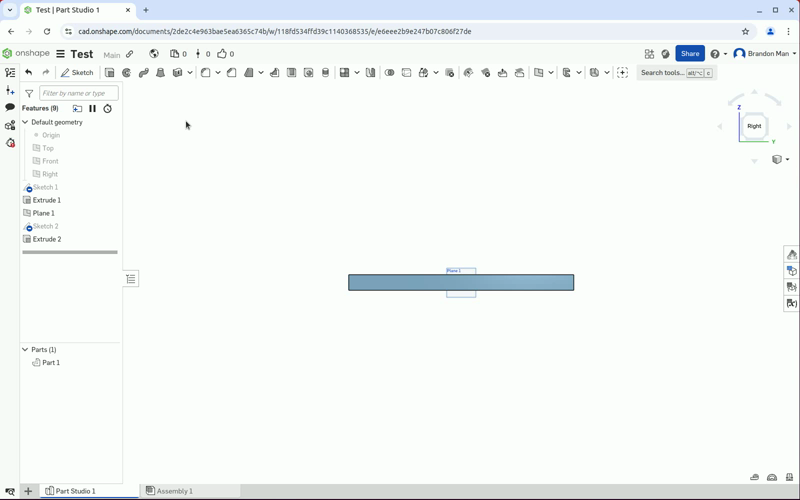
key(shift+h)
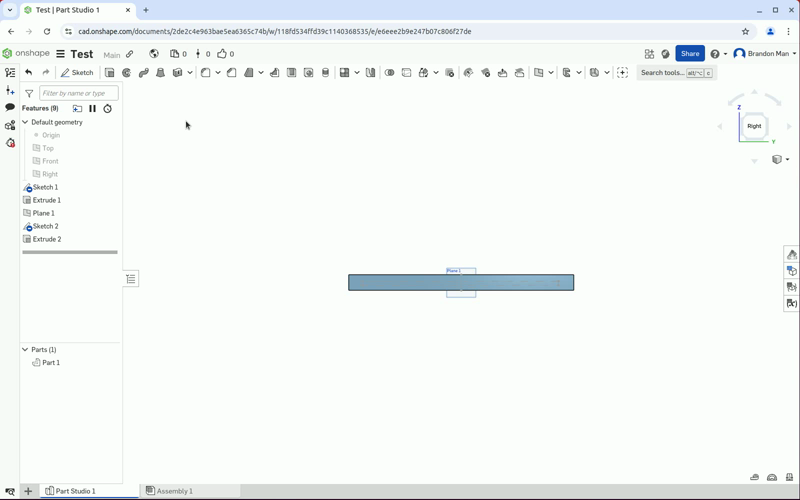
key(shift+h)
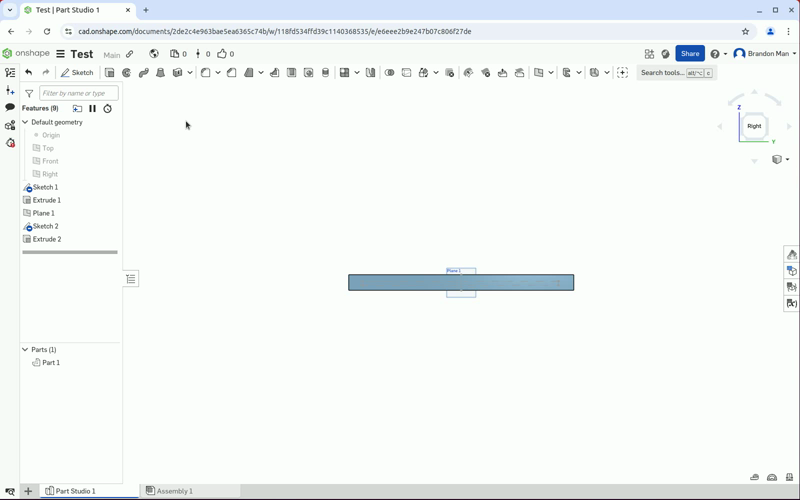
key(shift+7)
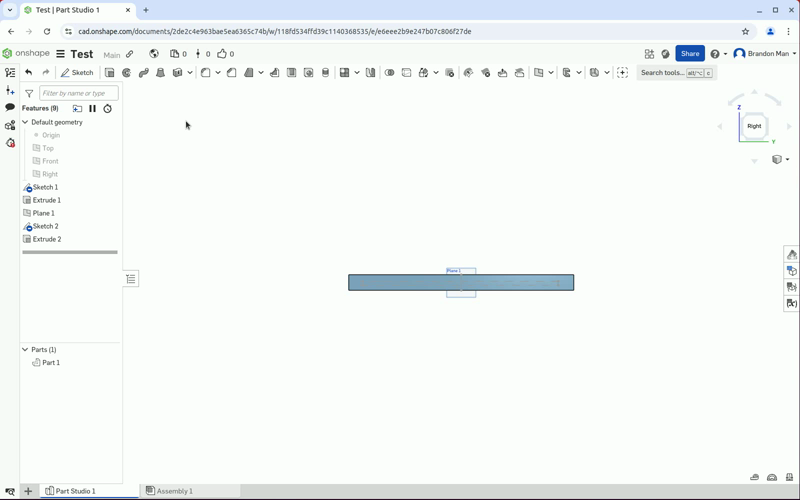
key(right, 2)
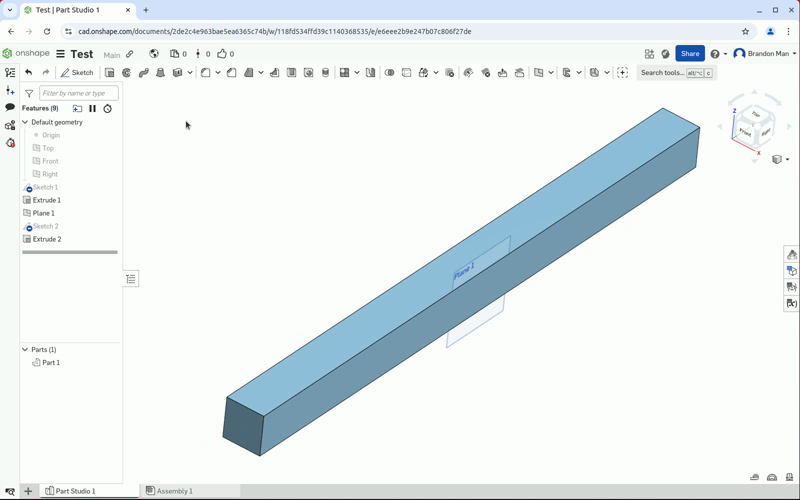
key(down, 2)
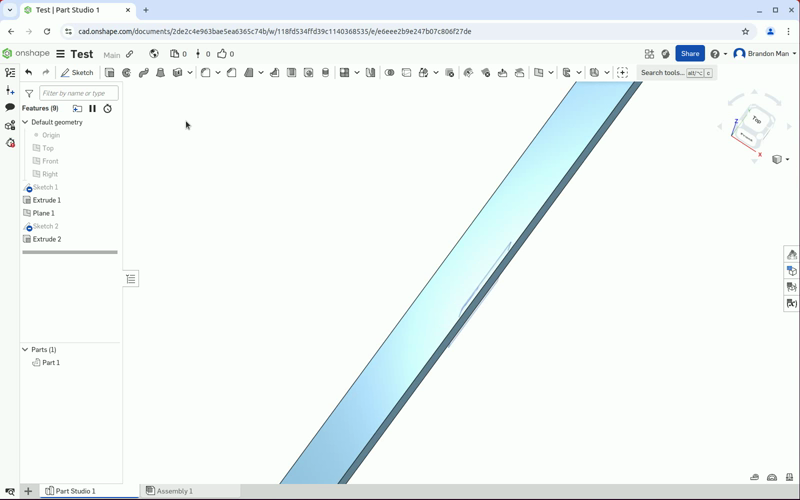
key(up, 2)
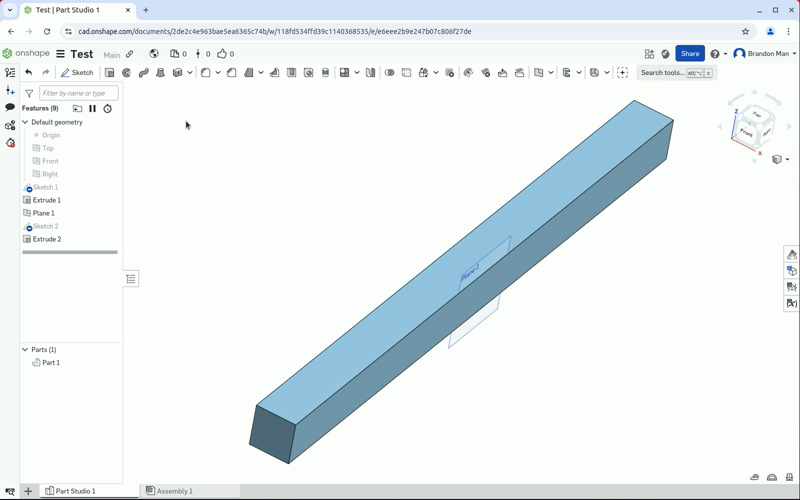
key(left, 2)
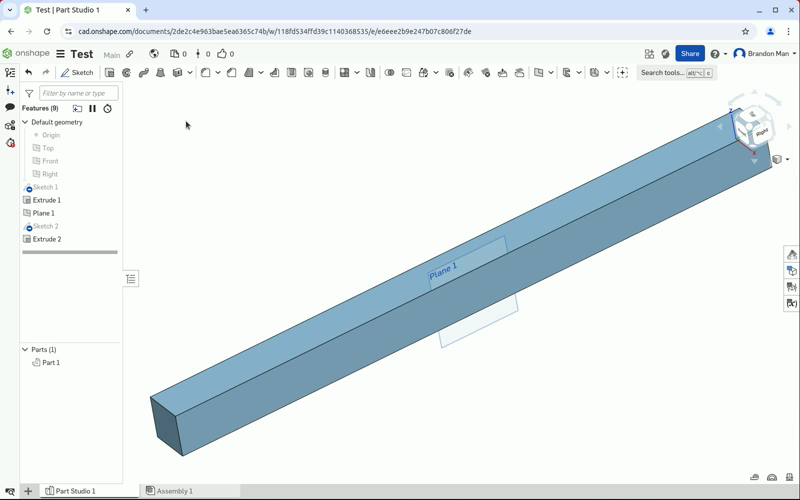
mouse_move(73, 189)
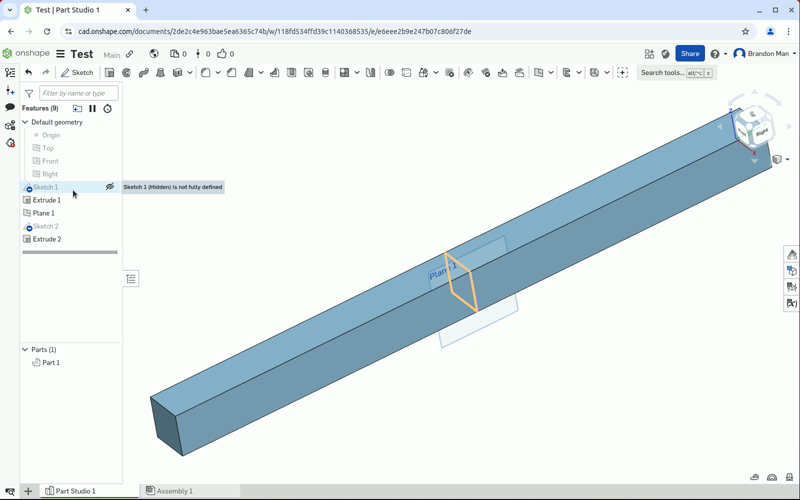
click(73, 189)